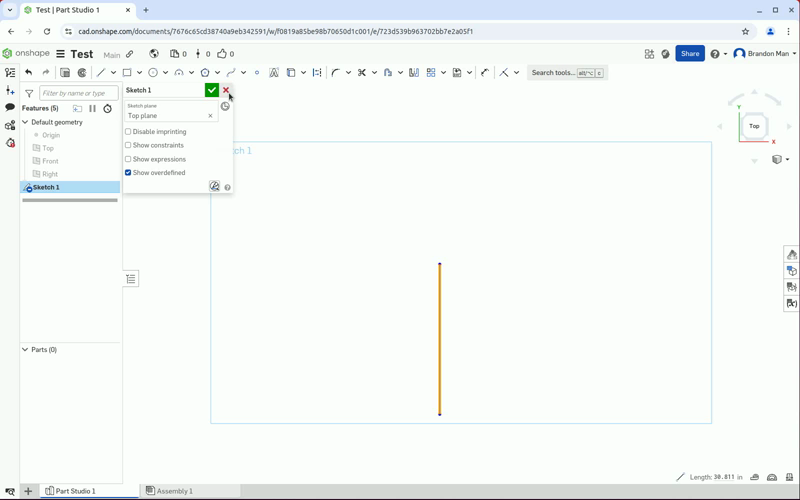
key(shift+h)
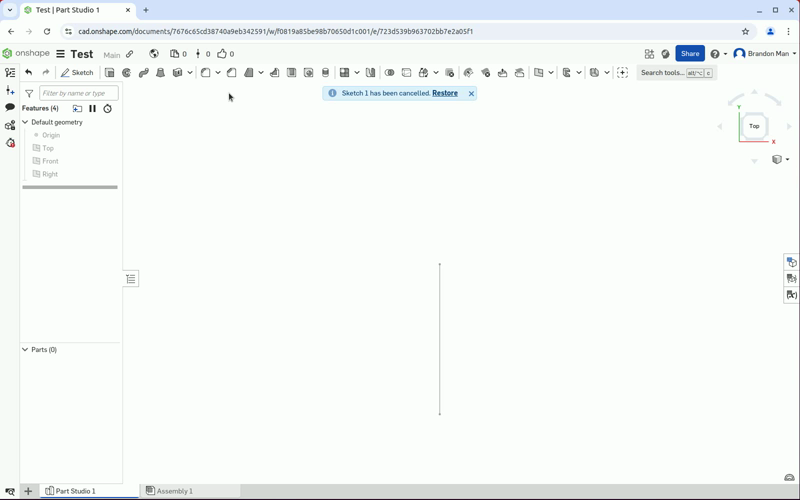
mouse_move(73, 352)
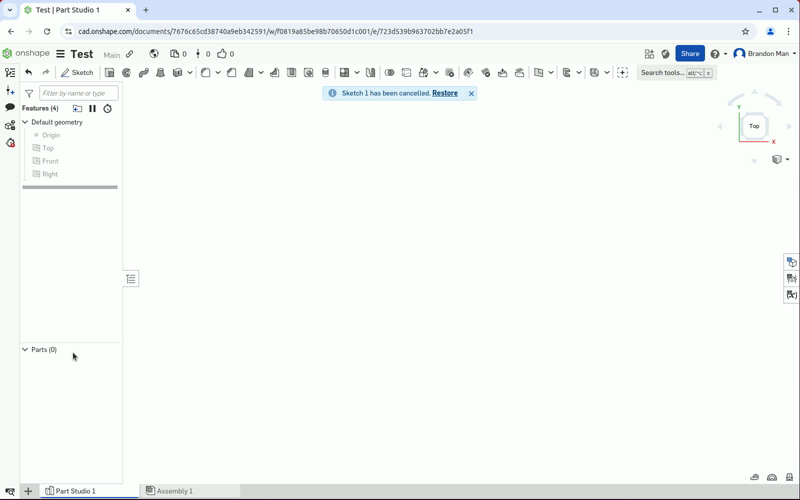
key(y)
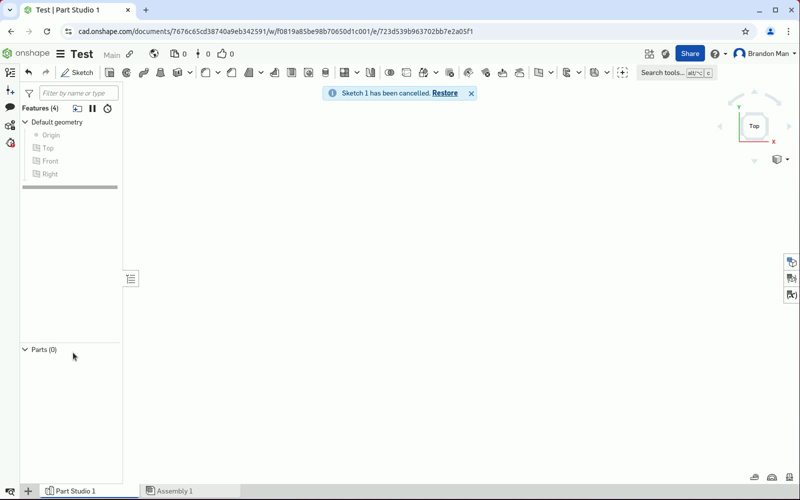
key(shift+p)
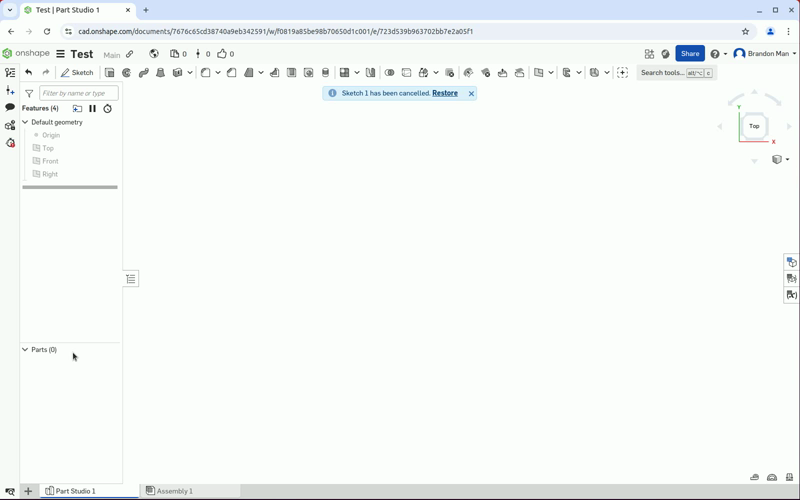
key(space)
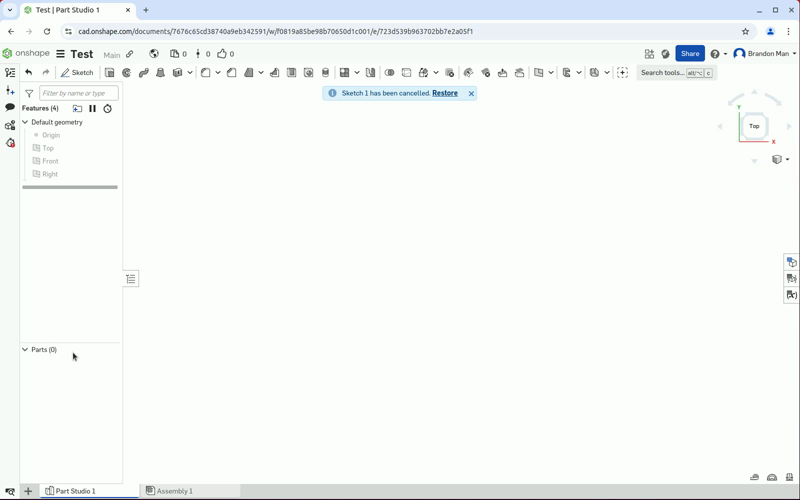
key_down(shift)
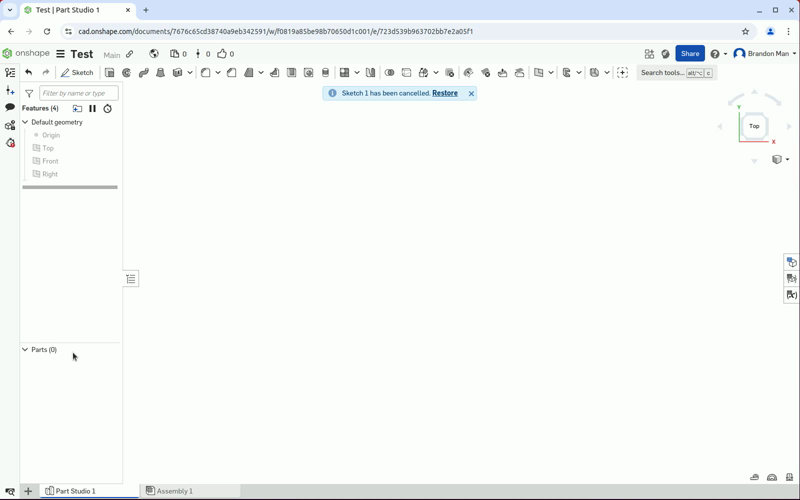
key(up)
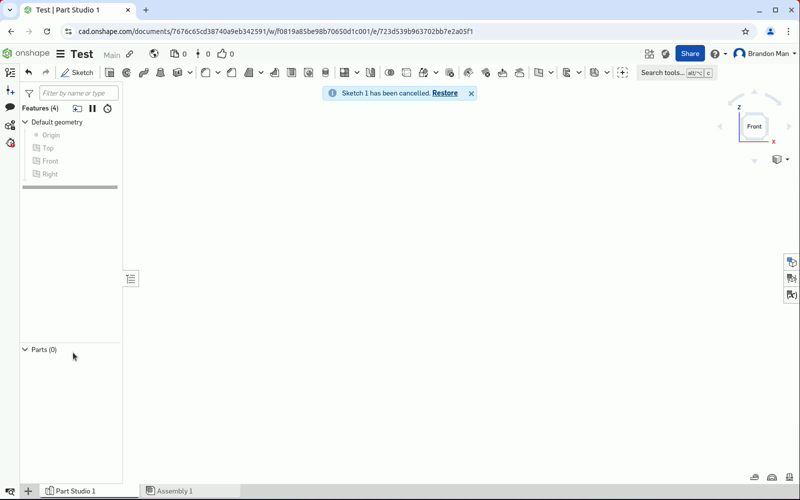
key_up(shift)
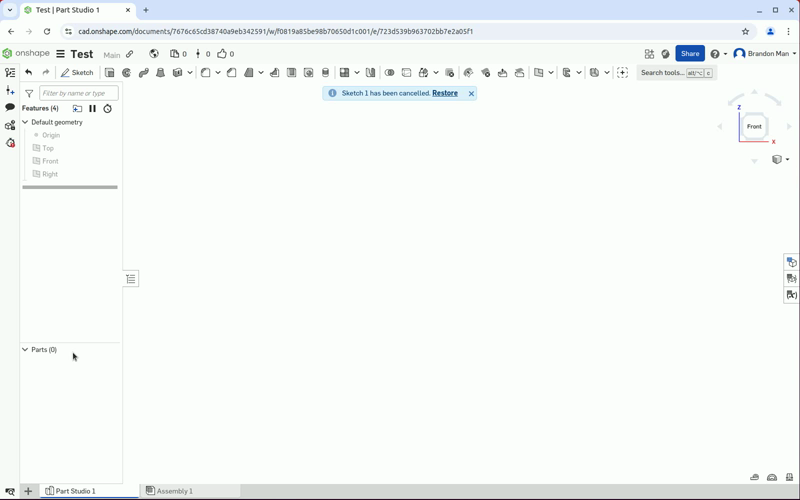
mouse_move(73, 352)
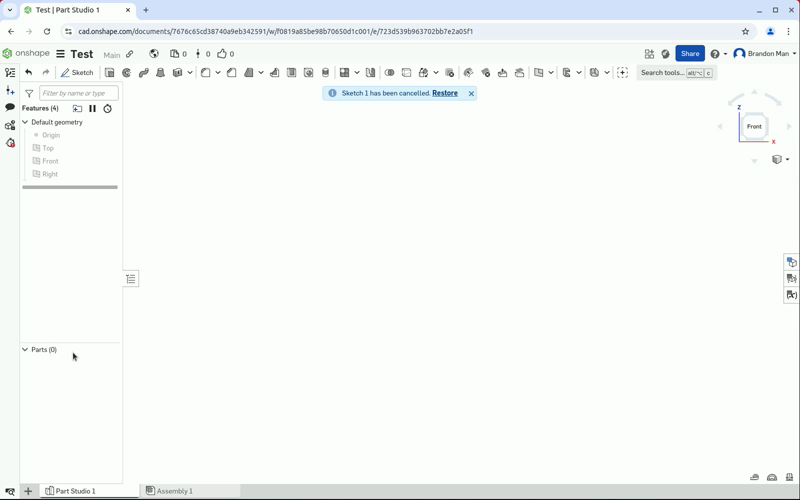
key(shift+y)
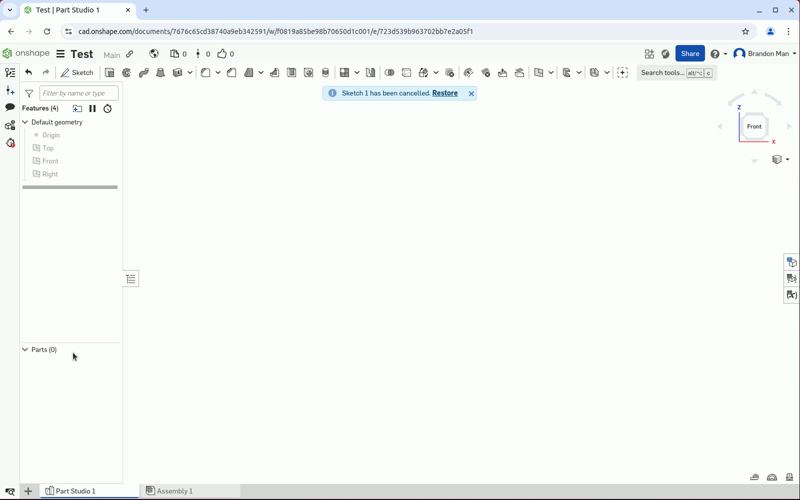
key(shift+s)
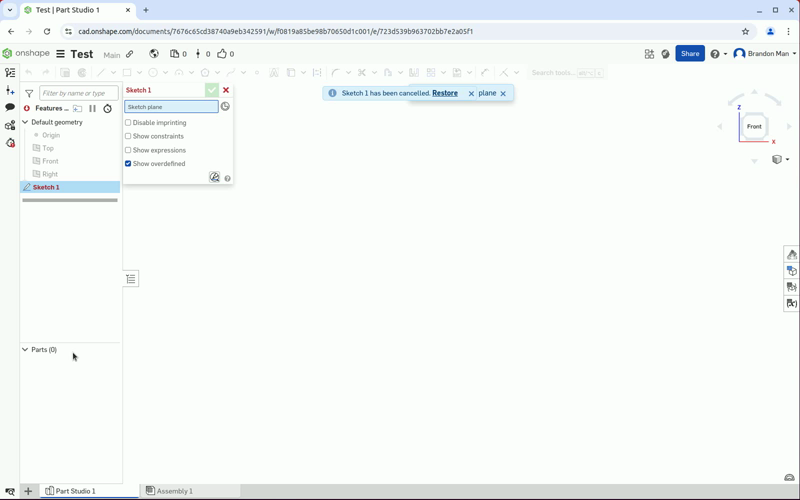
mouse_move(73, 163)
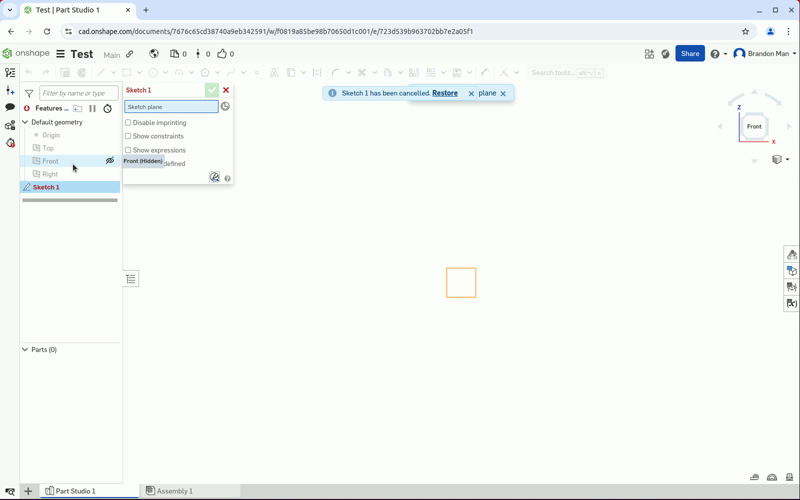
click(73, 163)
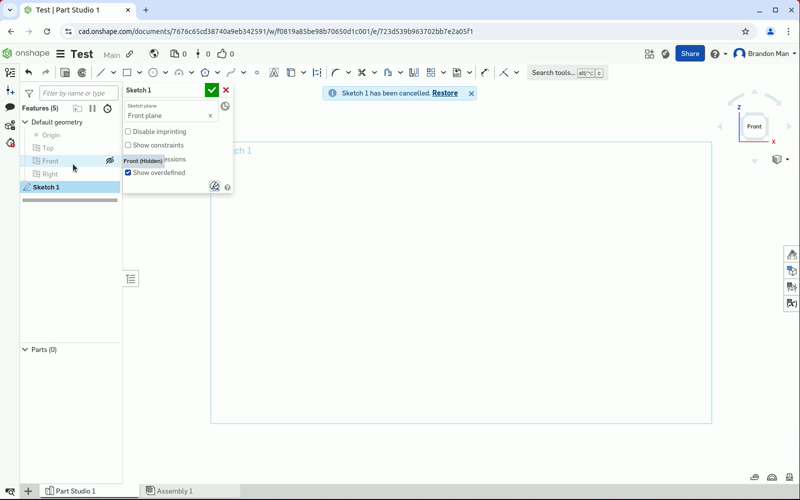
mouse_move(73, 352)
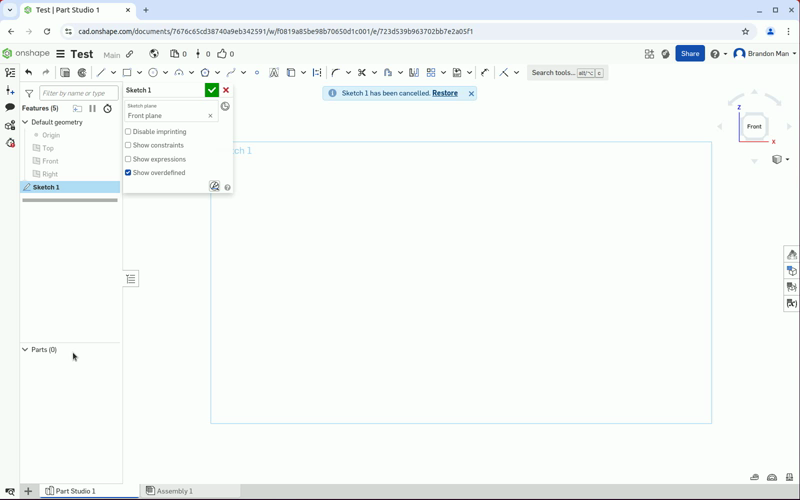
key(y)
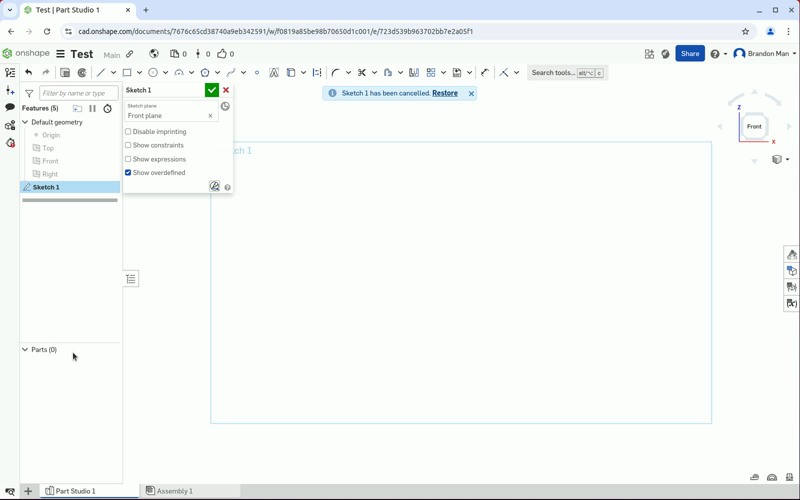
key(l)
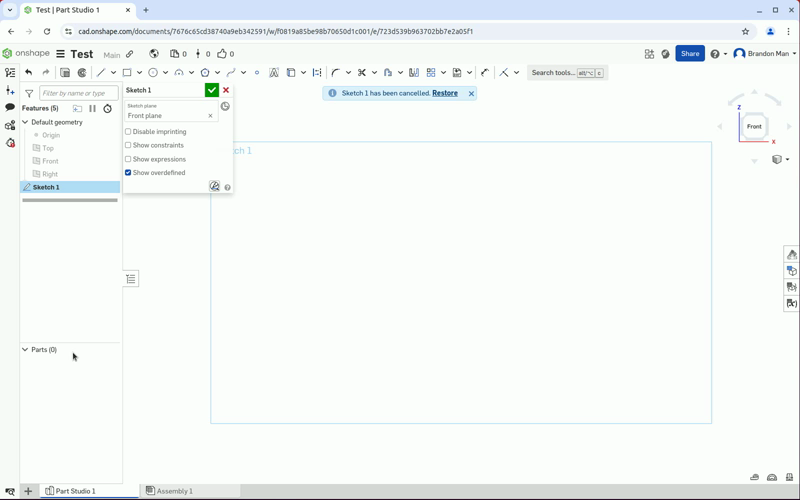
key_down(shift)
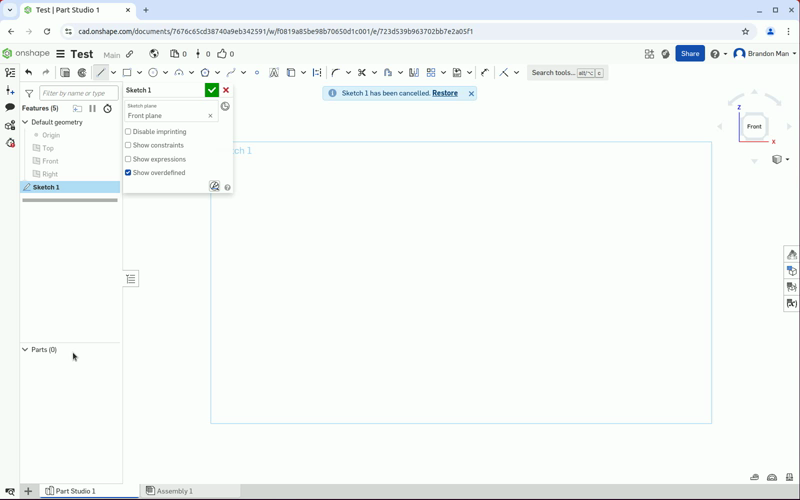
mouse_move(460, 182)
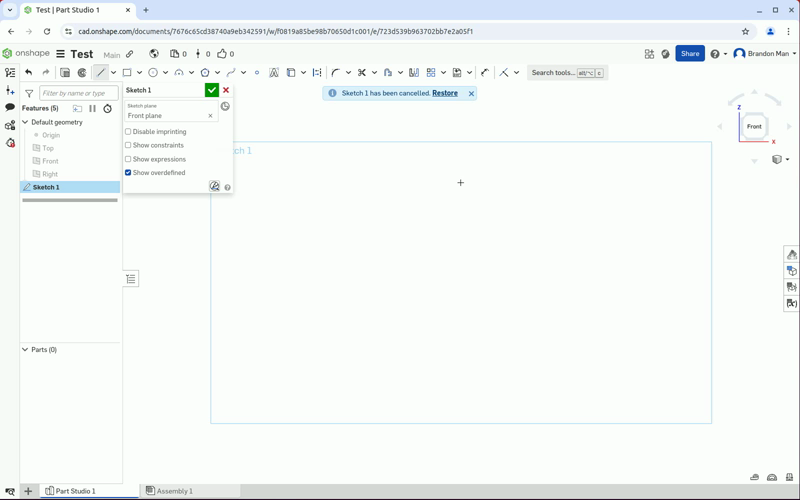
click(460, 182)
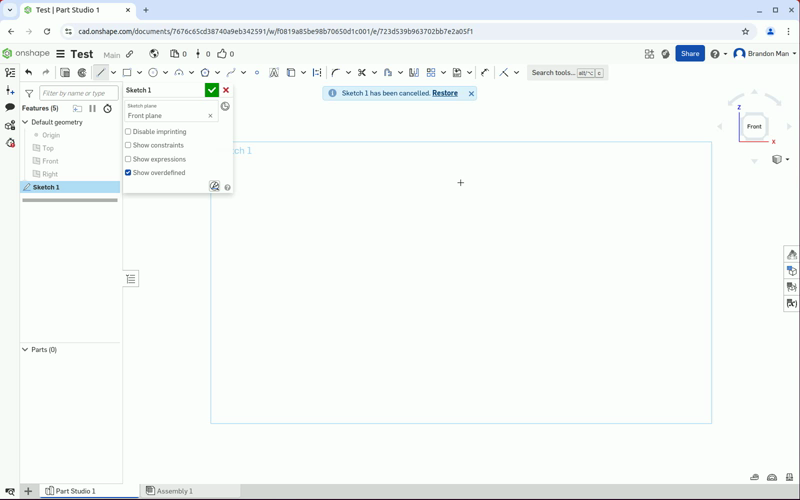
key_up(shift)
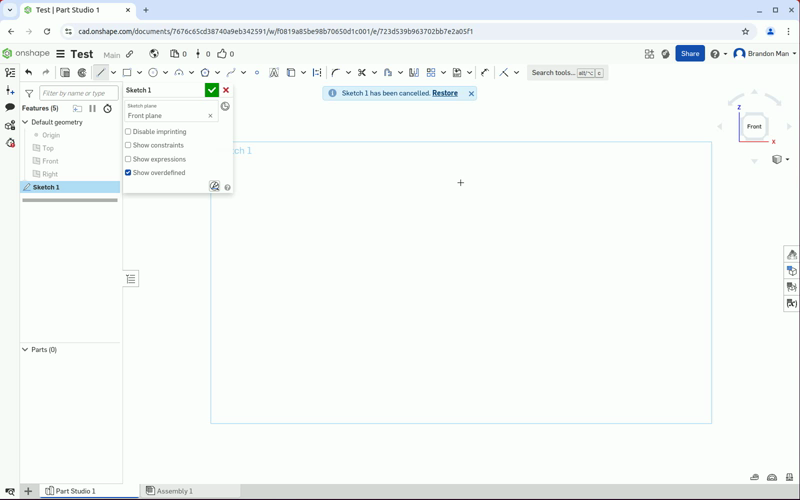
key_down(shift)
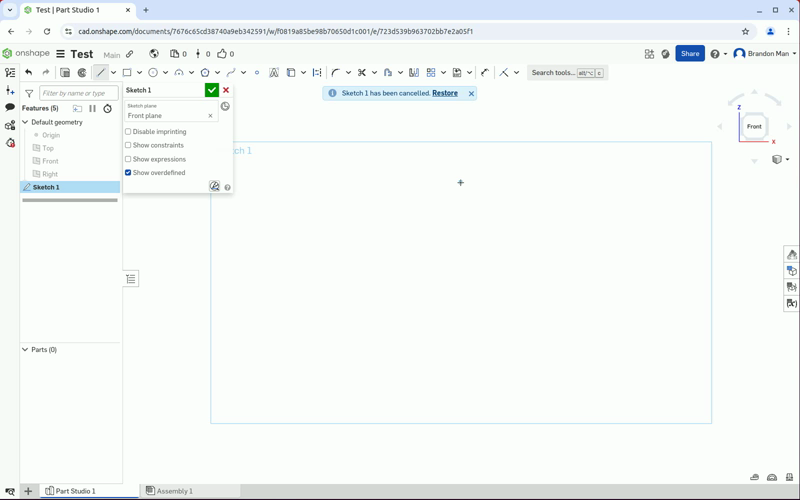
mouse_move(490, 182)
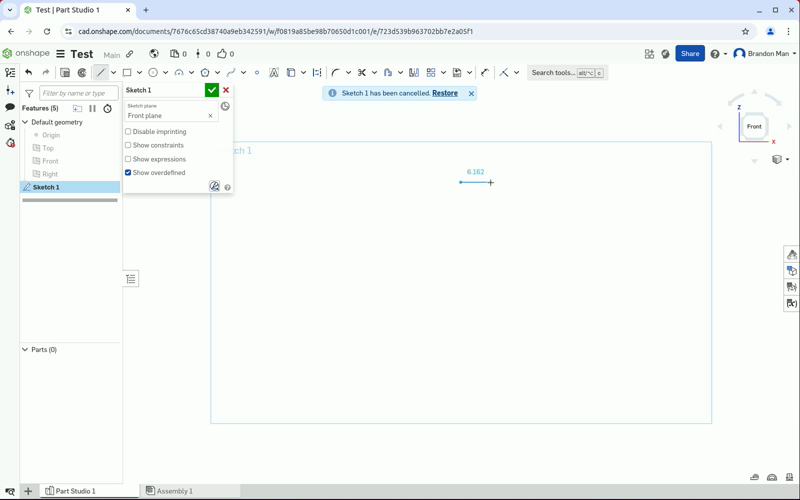
mouse_move(512, 182)
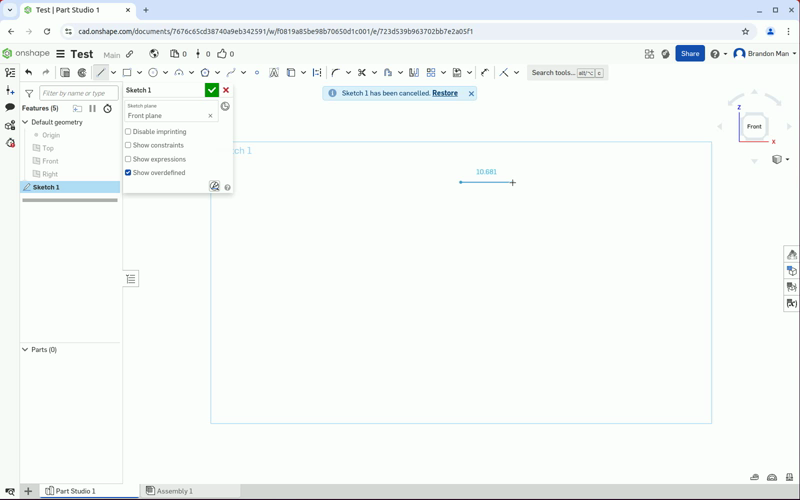
click(512, 182)
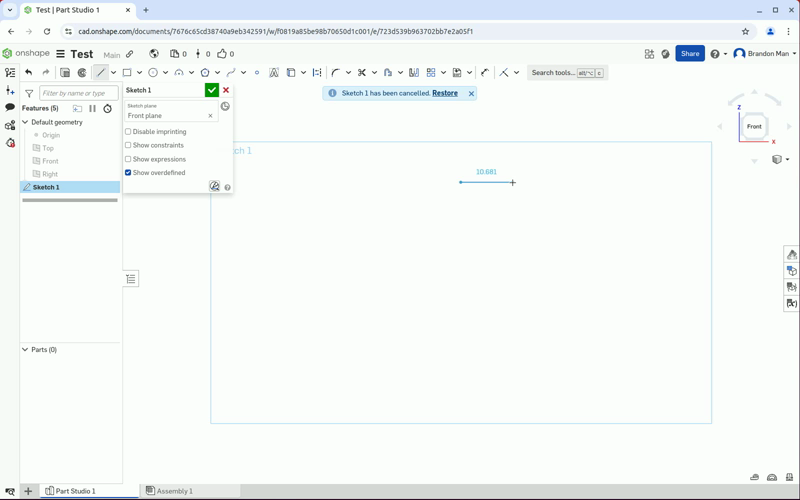
key_up(shift)
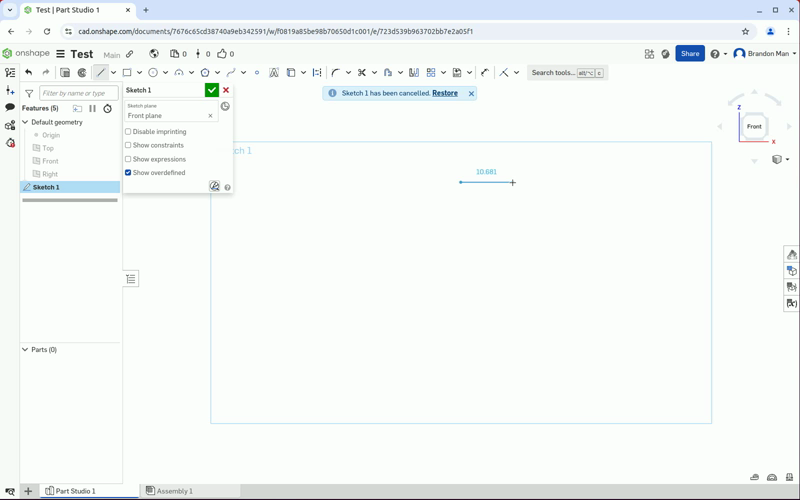
key_down(shift)
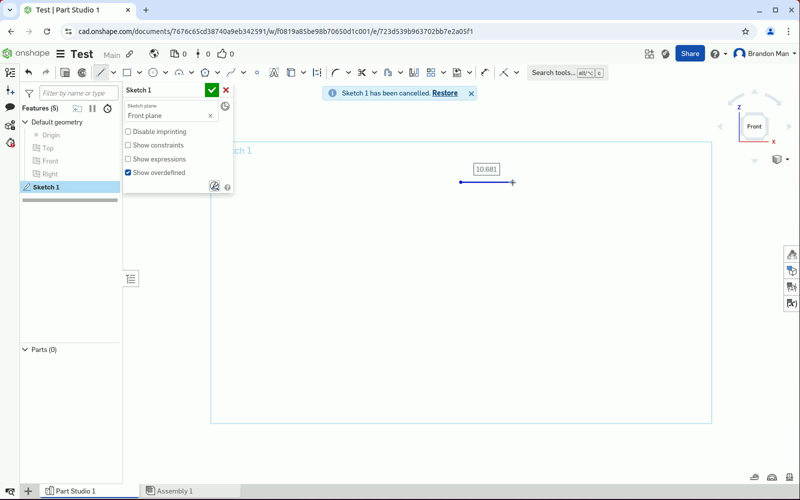
mouse_move(531, 282)
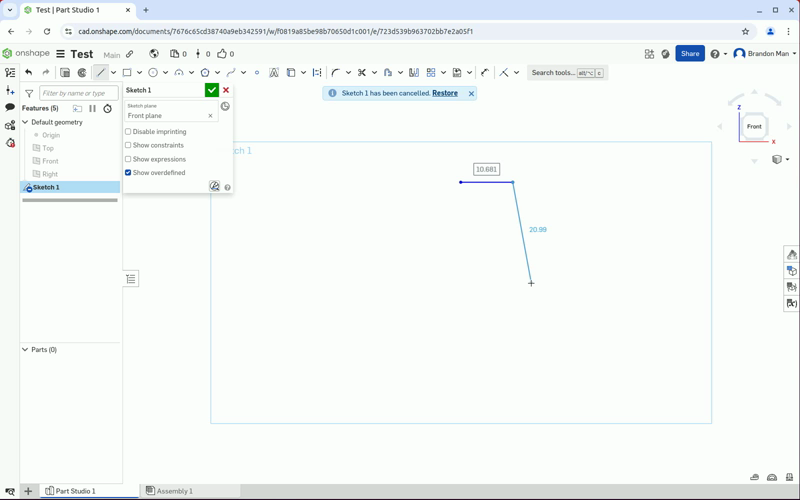
click(531, 282)
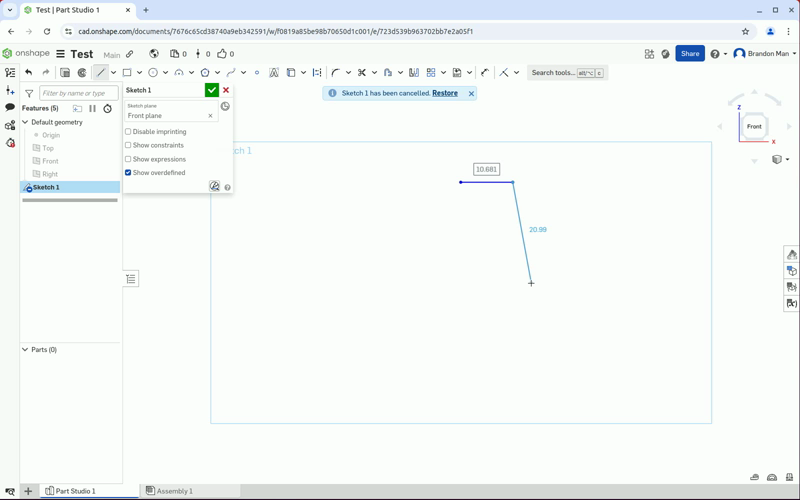
key_up(shift)
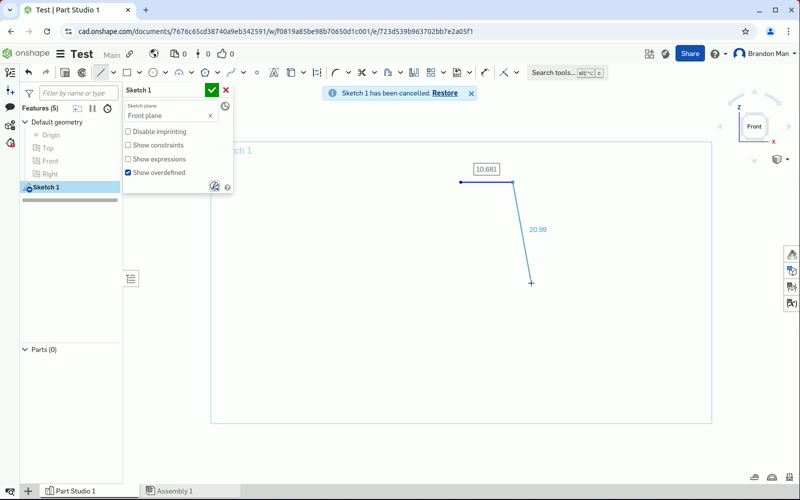
key_down(shift)
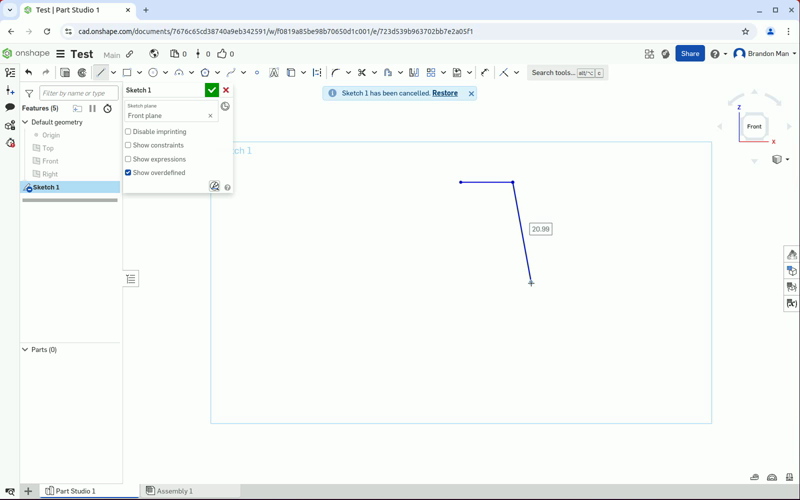
mouse_move(561, 282)
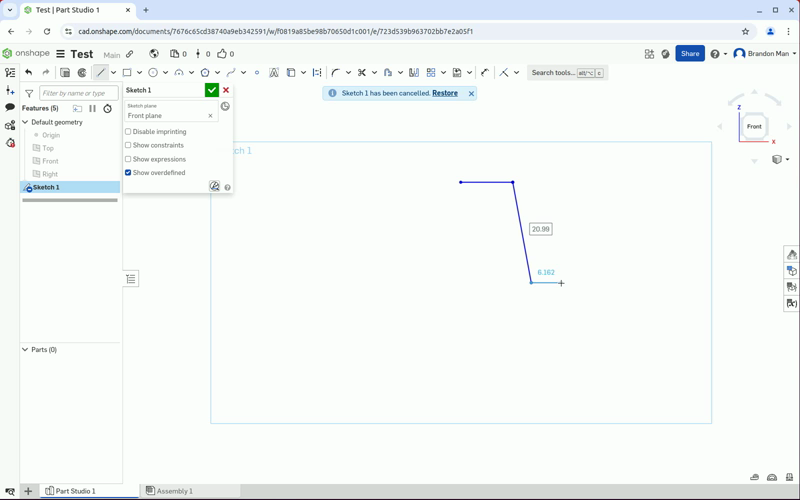
mouse_move(535, 282)
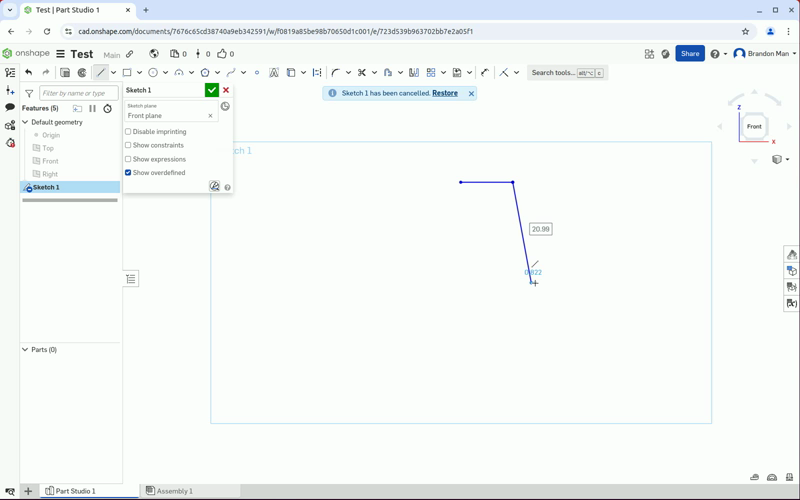
scroll(6)
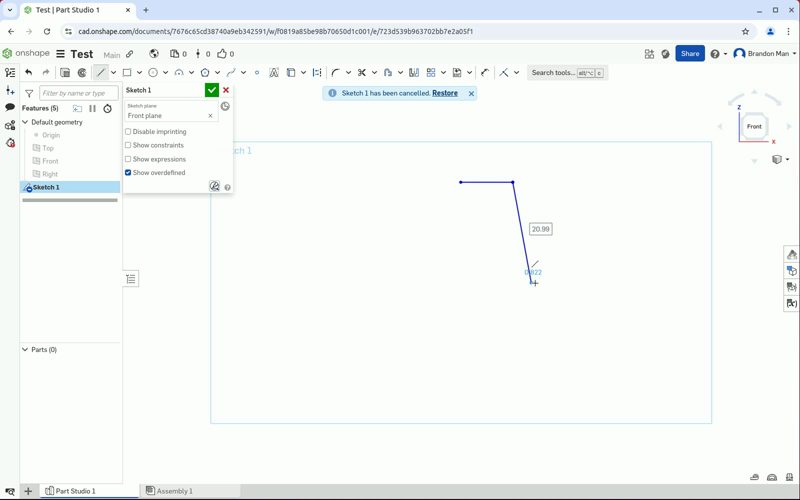
scroll(6)
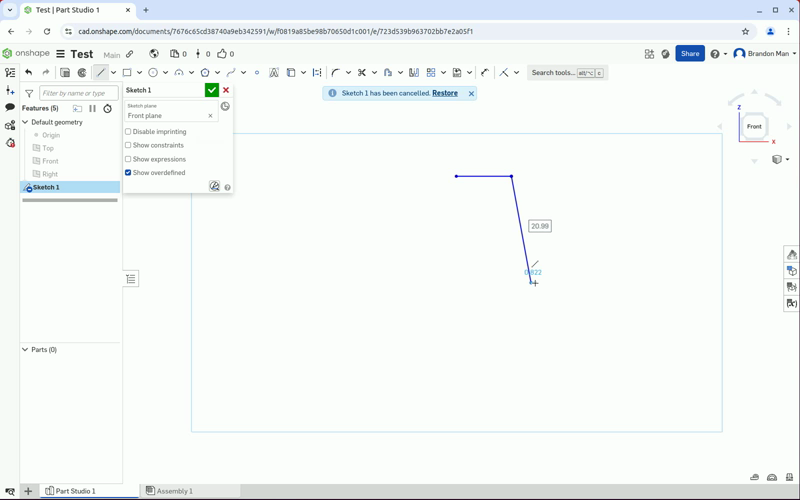
scroll(6)
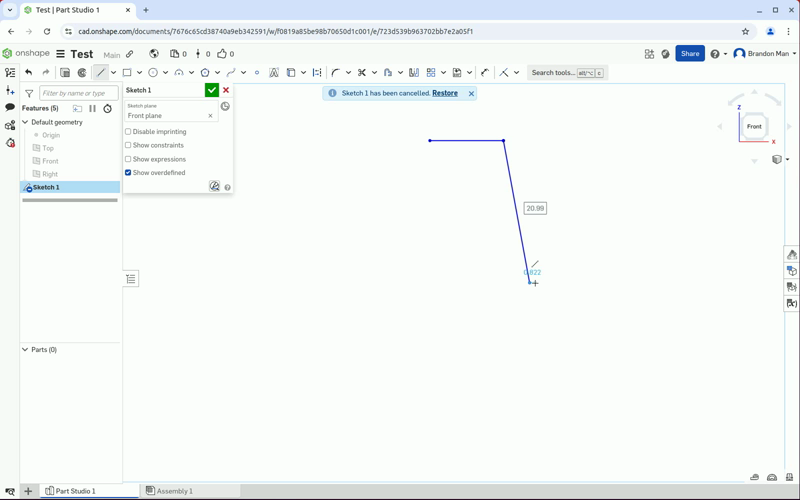
scroll(6)
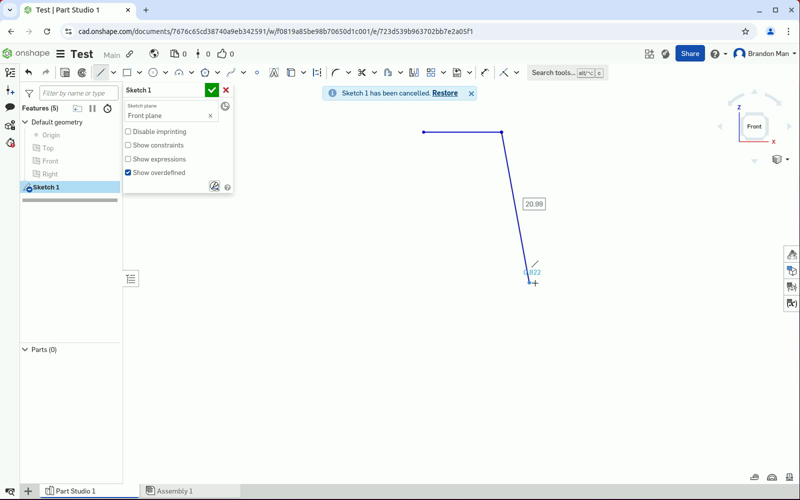
scroll(6)
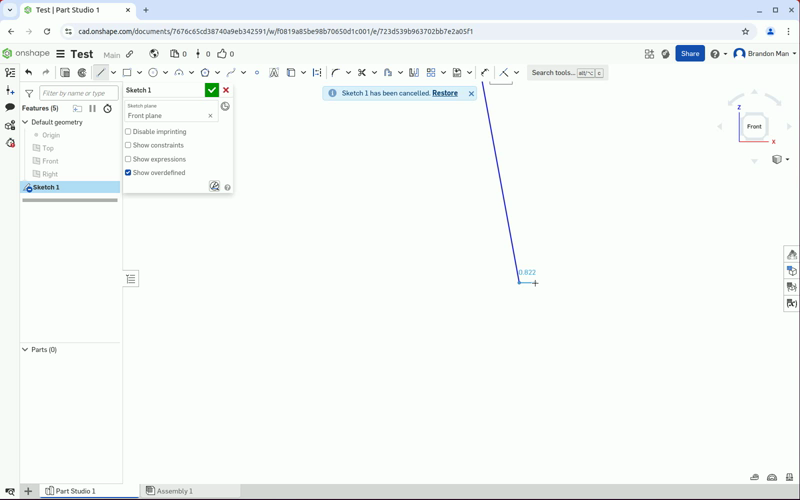
scroll(6)
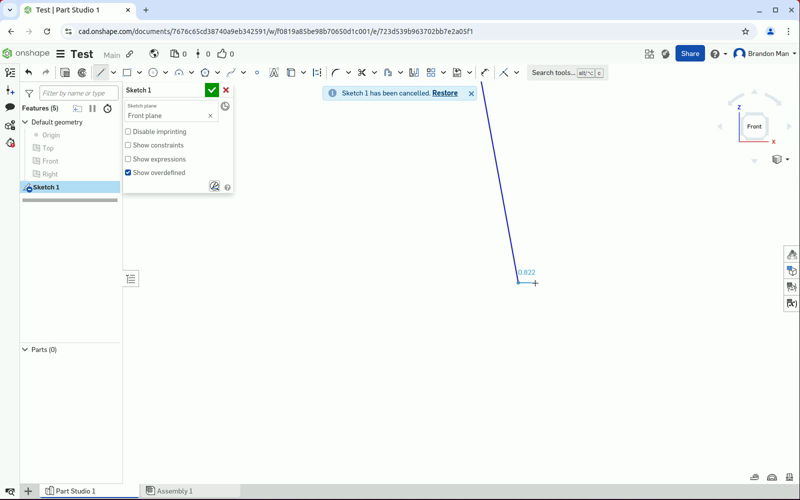
scroll(6)
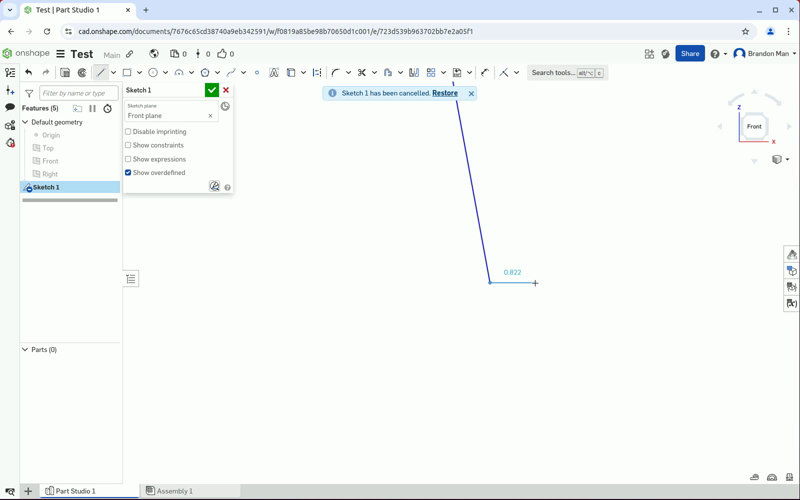
click(535, 282)
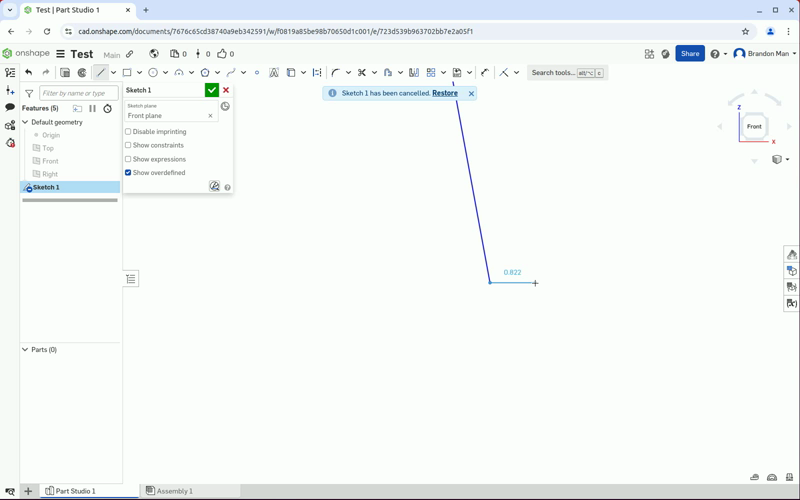
scroll(-6)
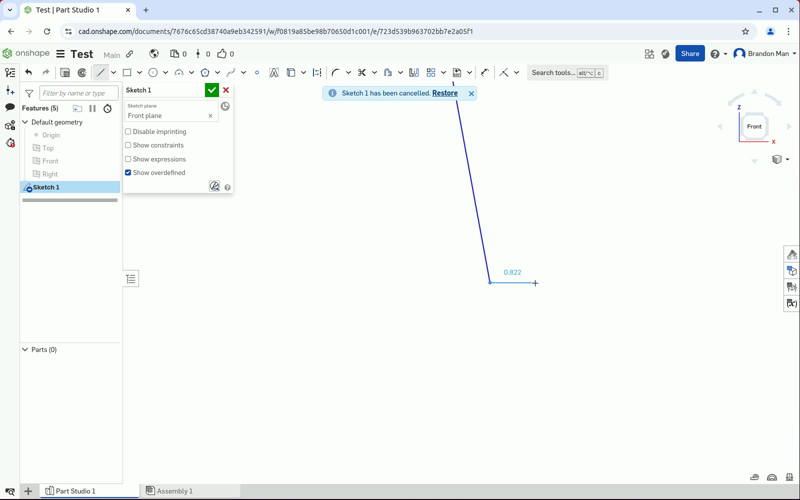
scroll(-6)
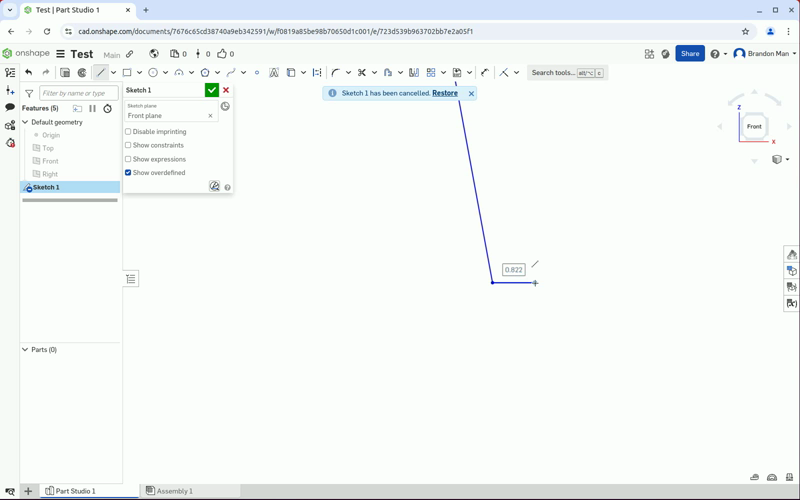
scroll(-6)
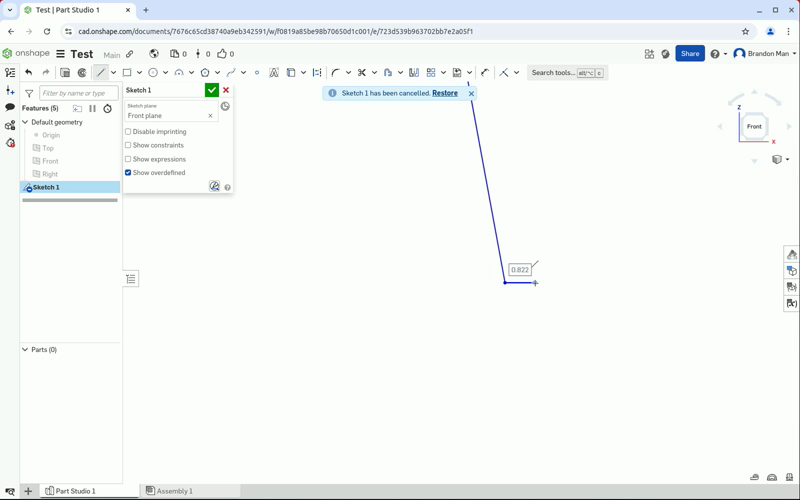
scroll(-6)
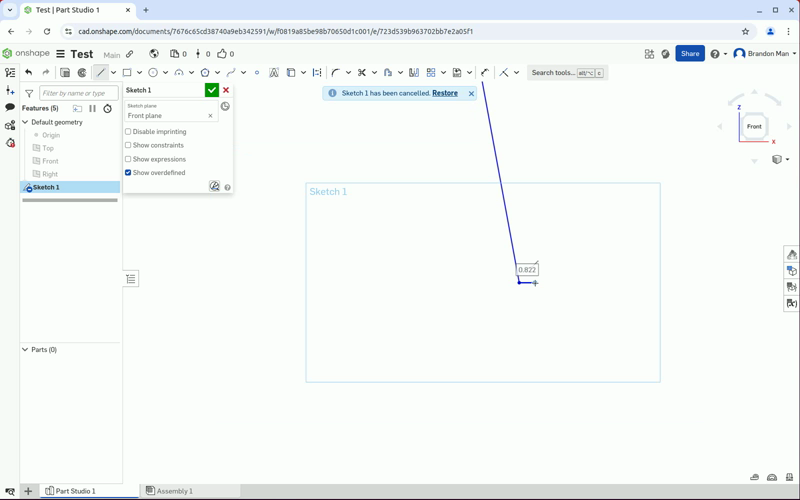
scroll(-6)
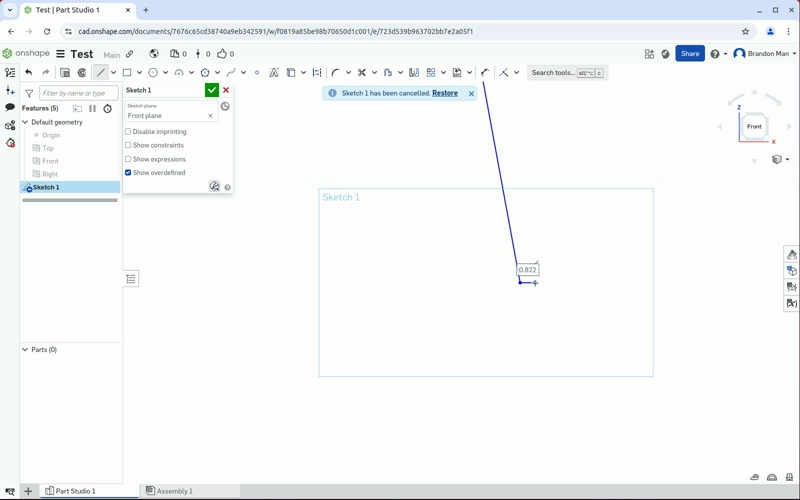
scroll(-6)
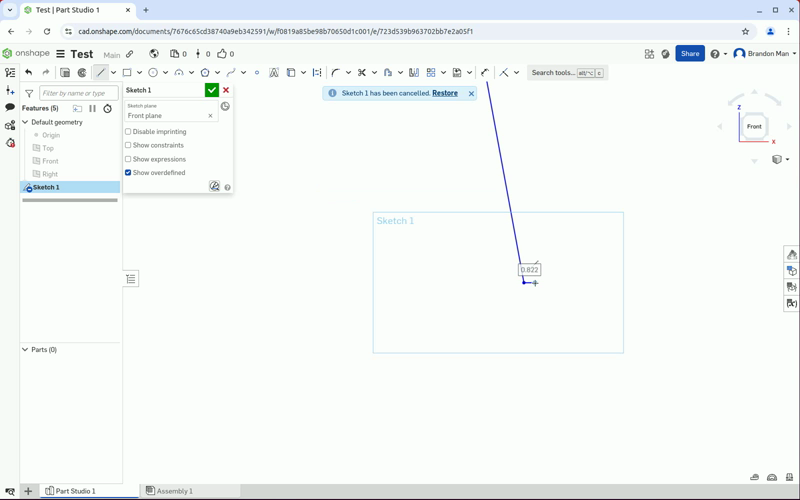
scroll(-6)
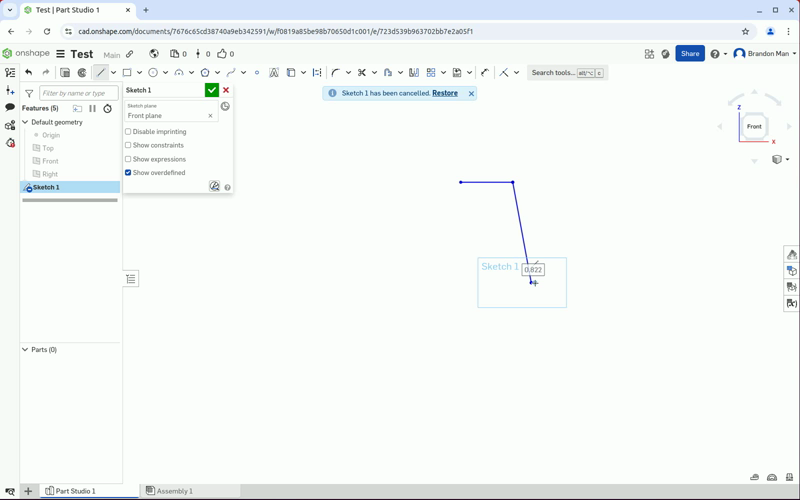
key_up(shift)
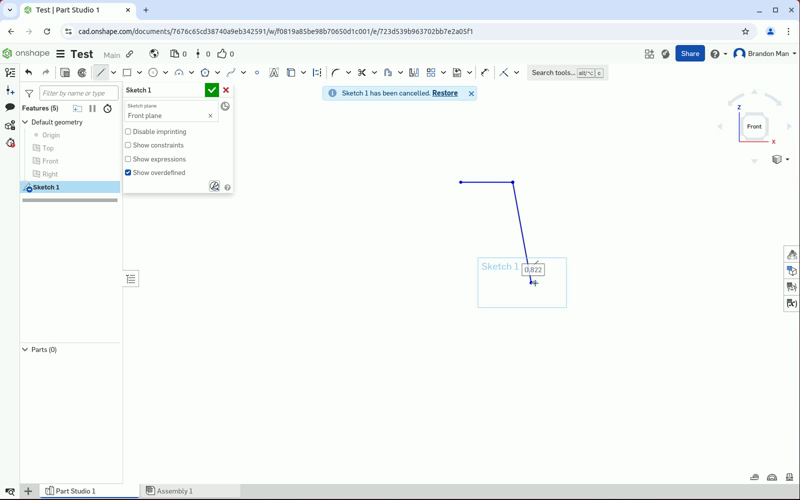
key_down(shift)
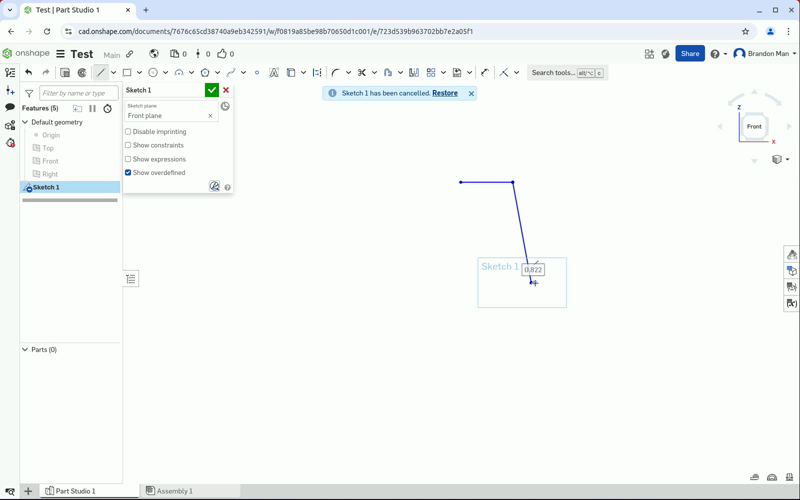
mouse_move(515, 170)
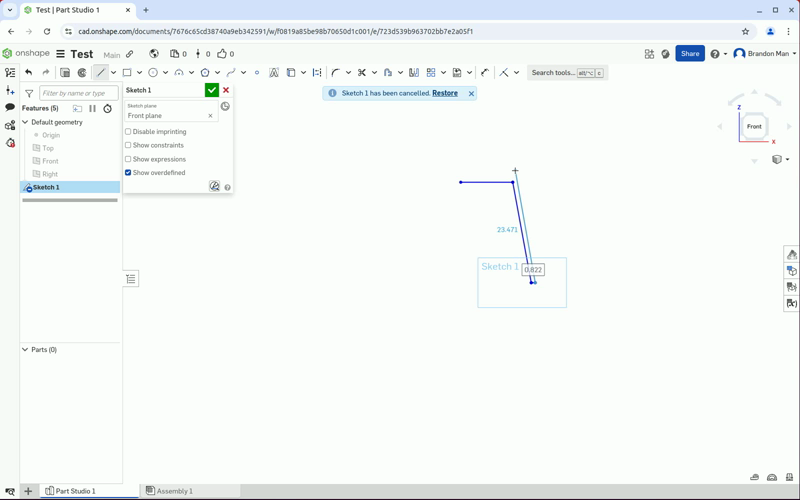
click(515, 170)
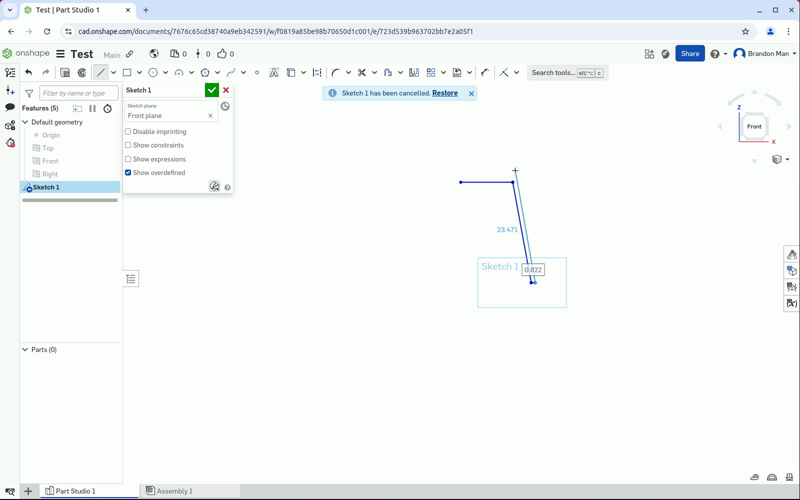
key_up(shift)
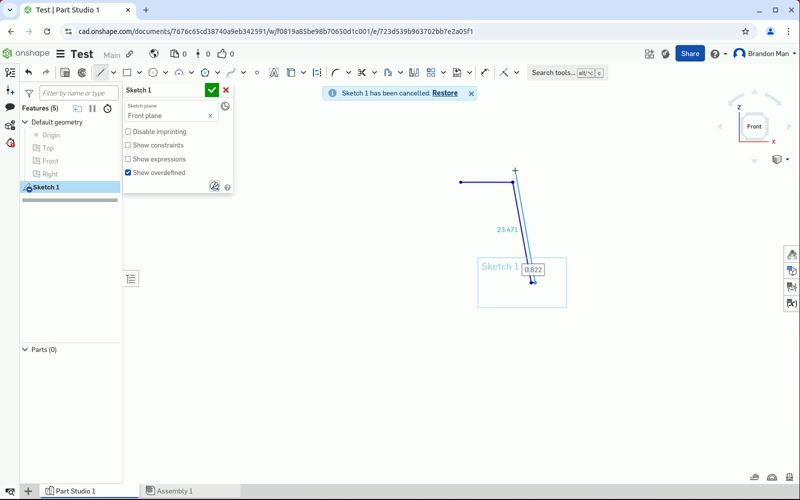
key_down(shift)
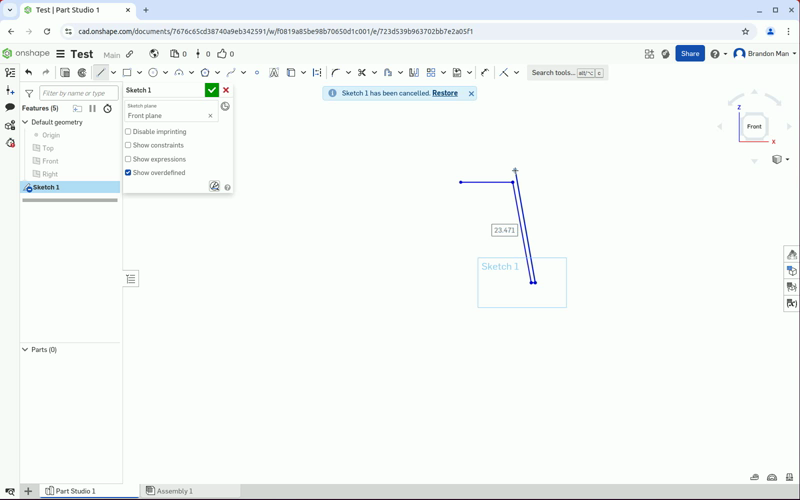
mouse_move(545, 170)
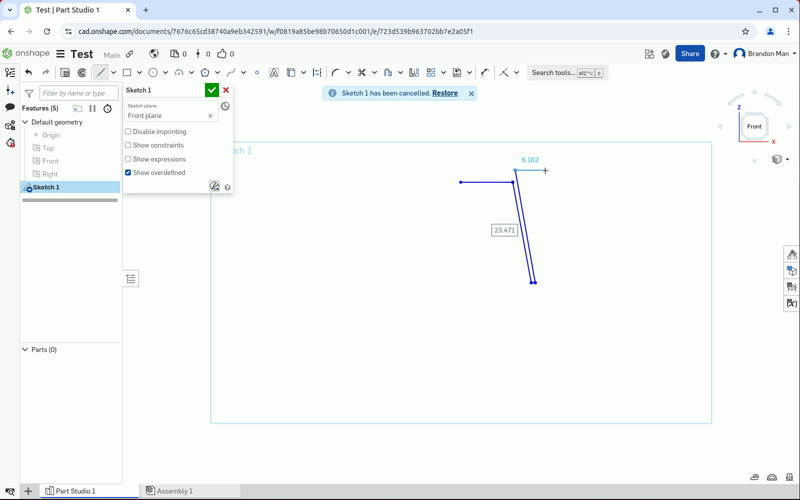
mouse_move(510, 170)
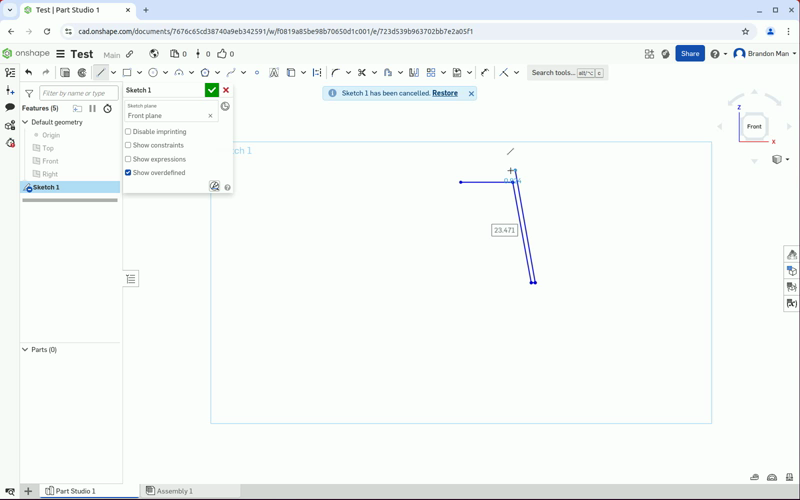
scroll(6)
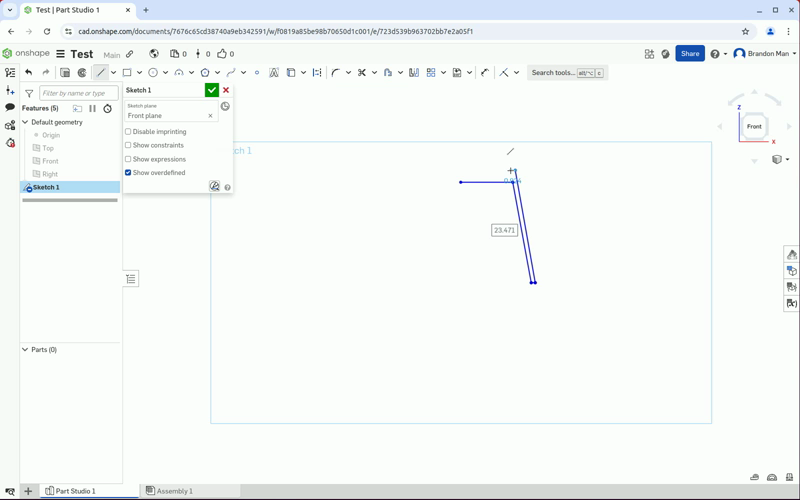
scroll(6)
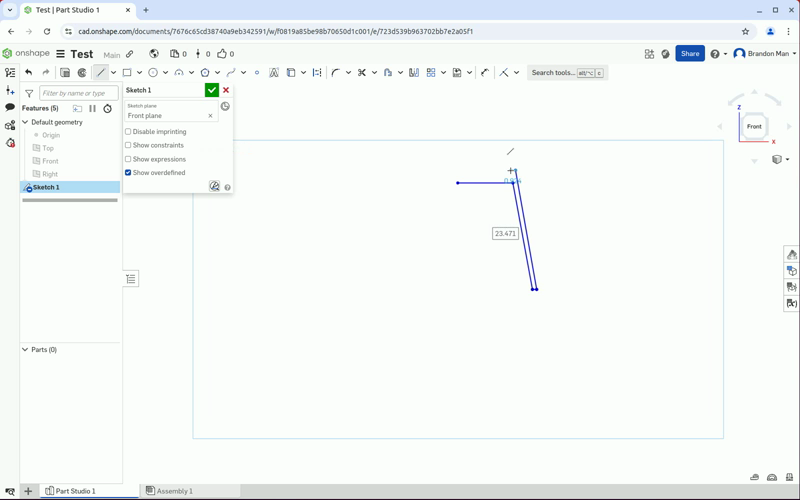
scroll(6)
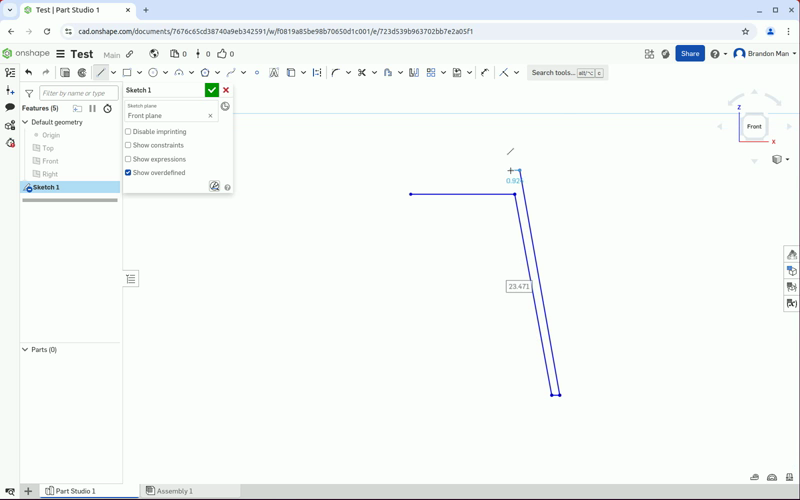
scroll(6)
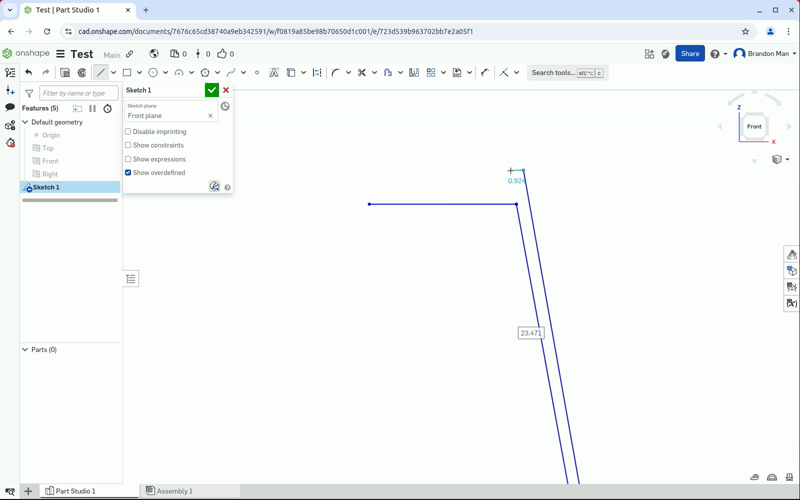
scroll(6)
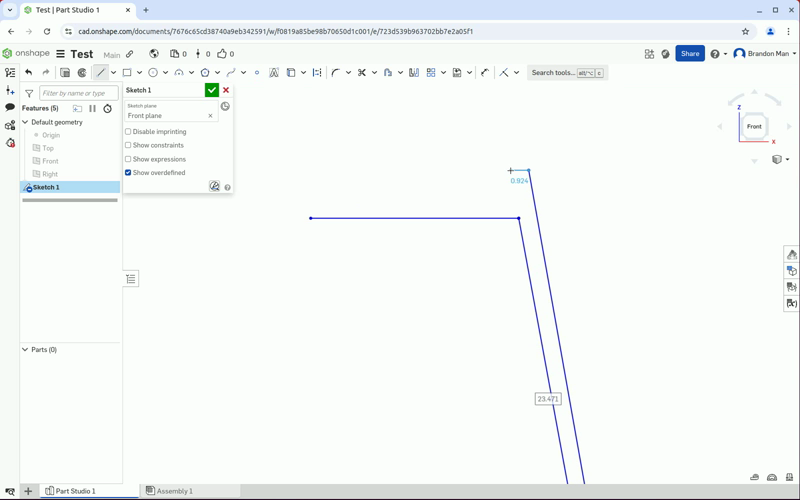
scroll(6)
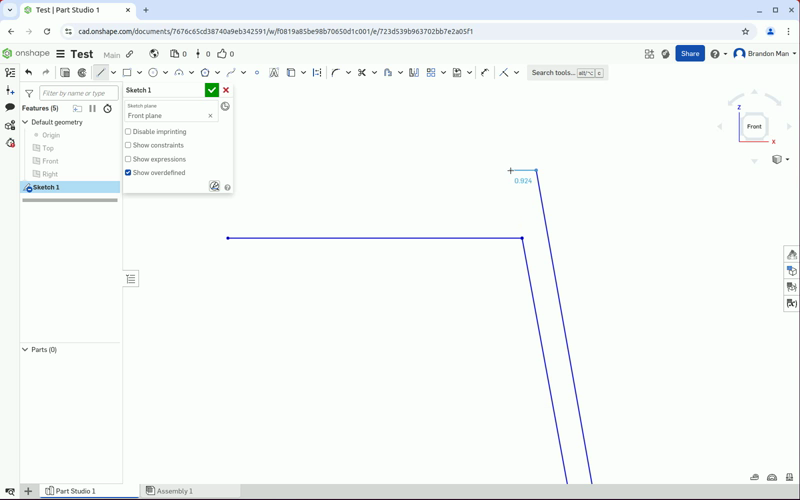
scroll(6)
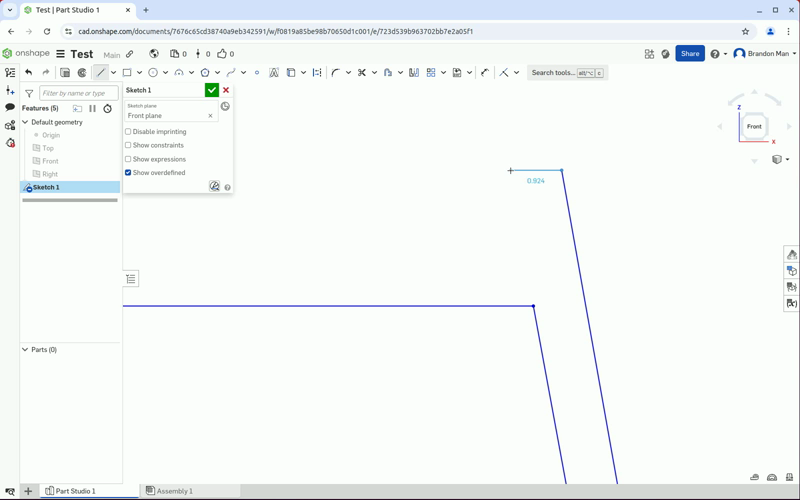
click(510, 170)
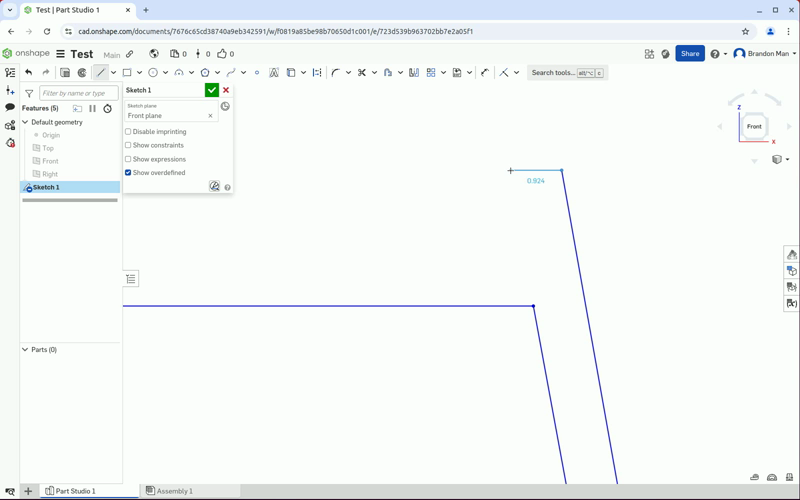
scroll(-6)
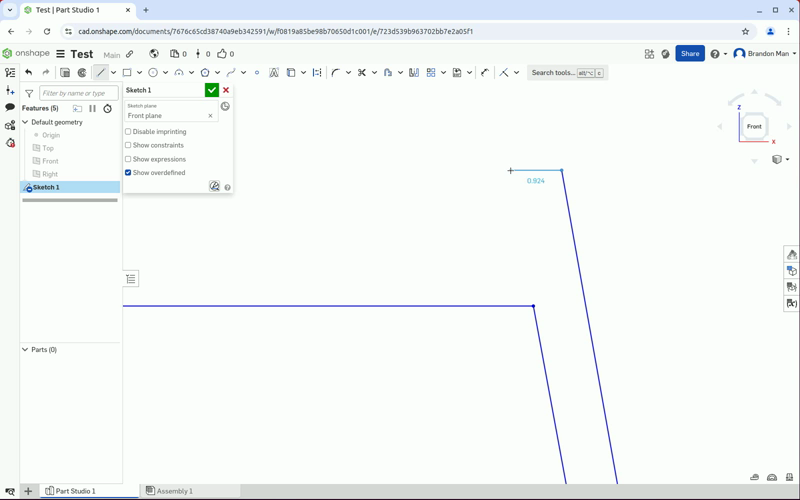
scroll(-6)
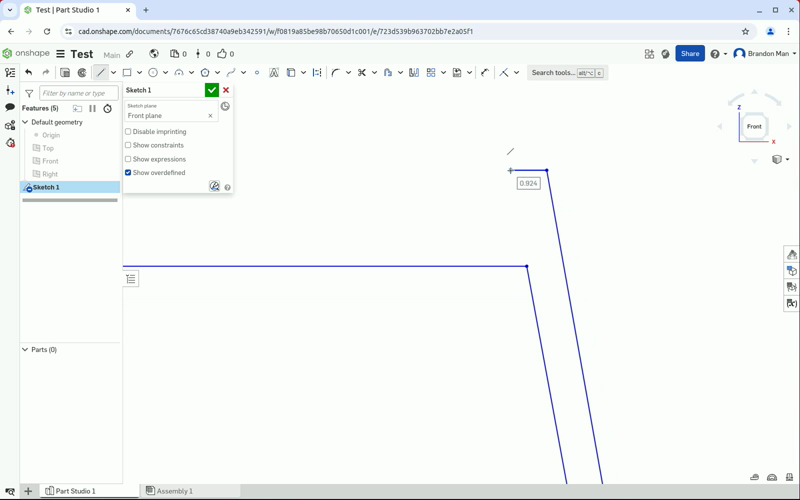
scroll(-6)
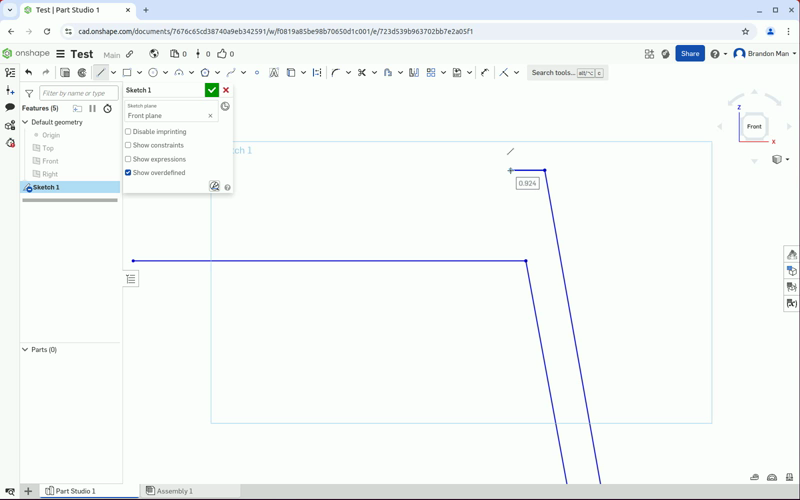
scroll(-6)
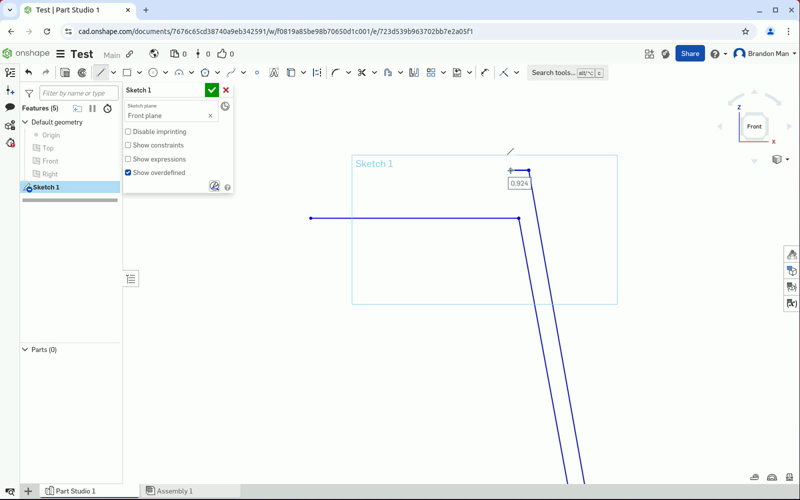
scroll(-6)
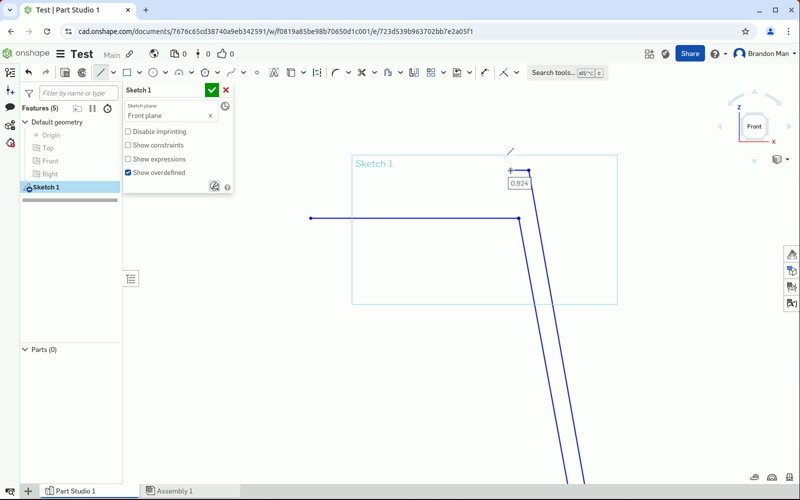
scroll(-6)
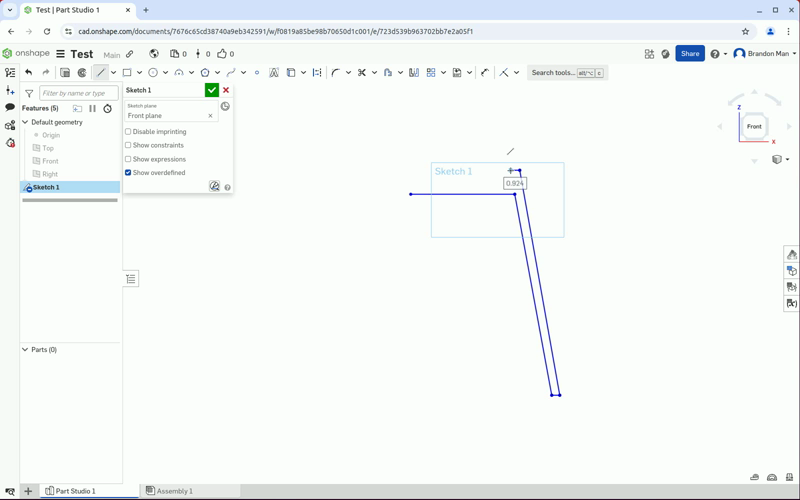
scroll(-6)
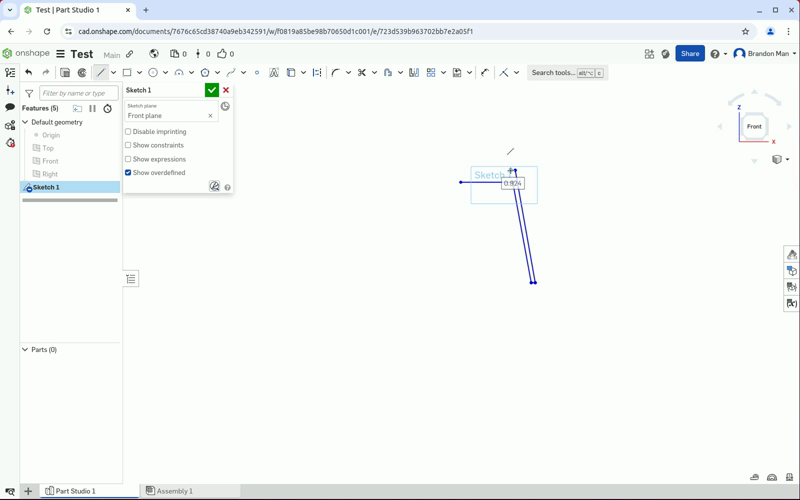
key_up(shift)
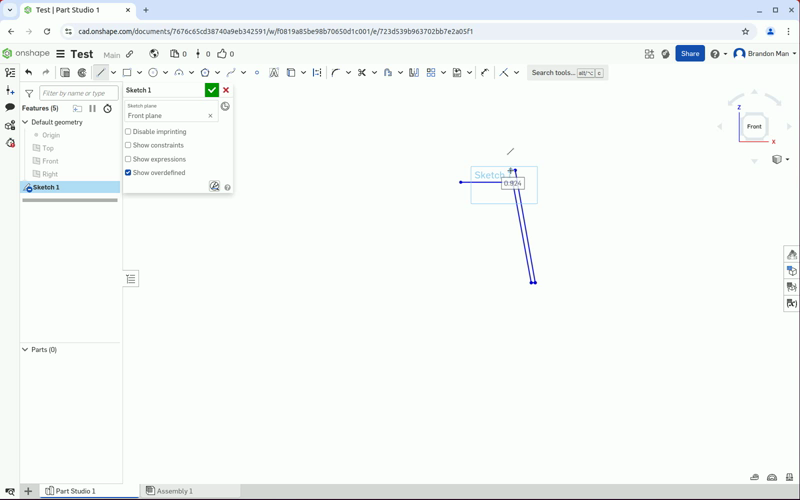
key_down(shift)
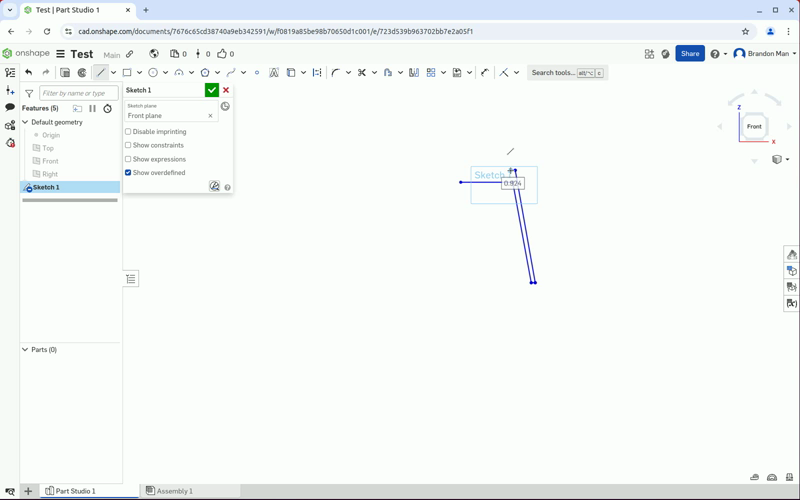
mouse_move(540, 170)
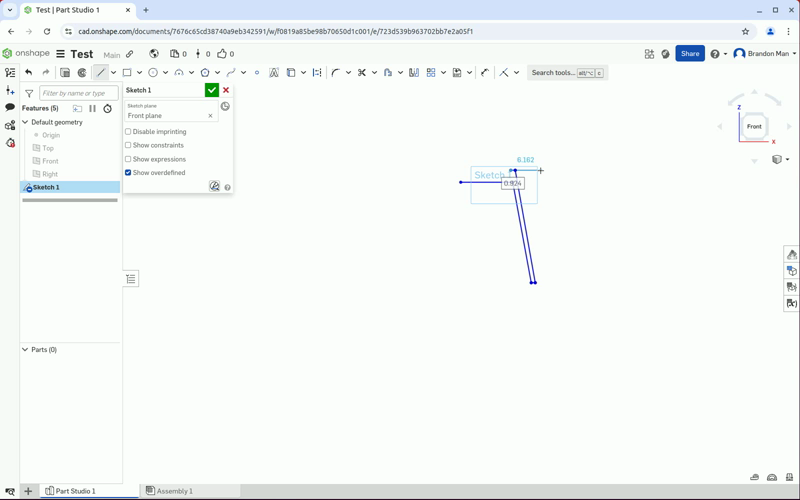
mouse_move(512, 177)
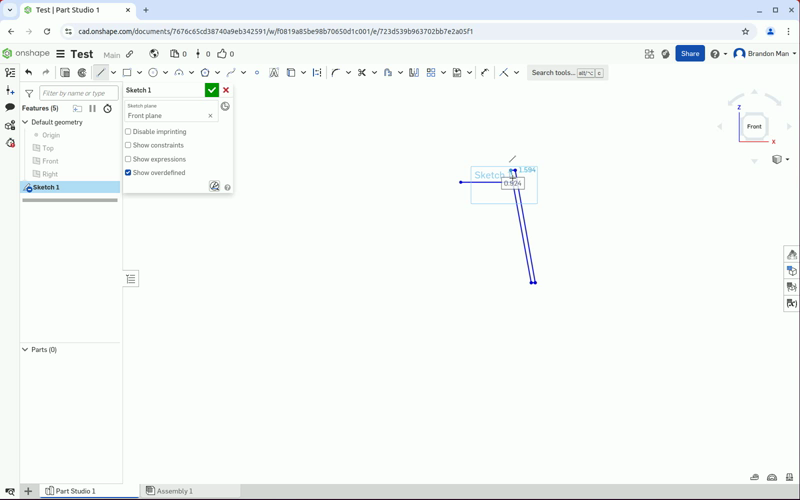
scroll(6)
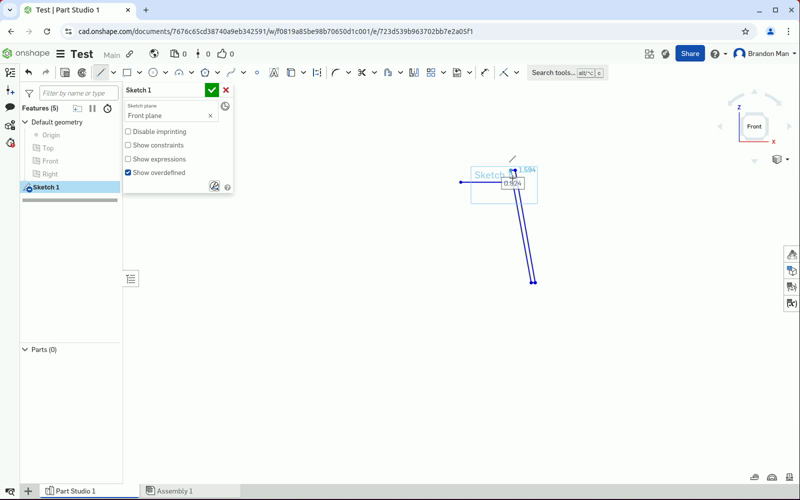
scroll(6)
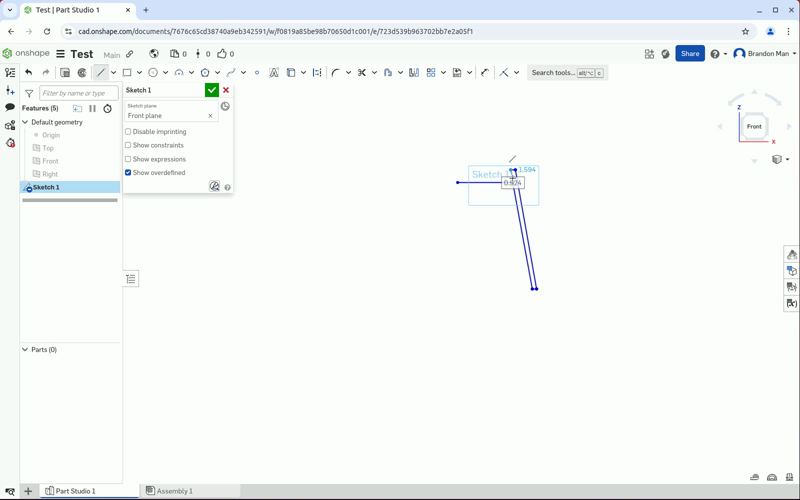
scroll(6)
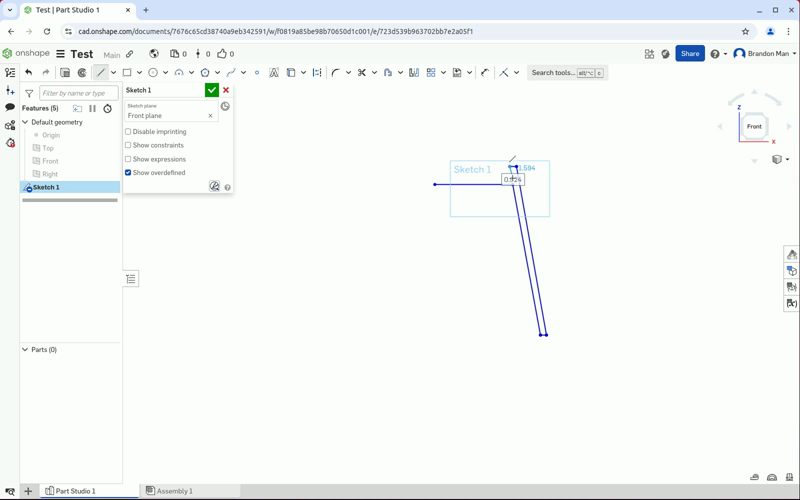
scroll(6)
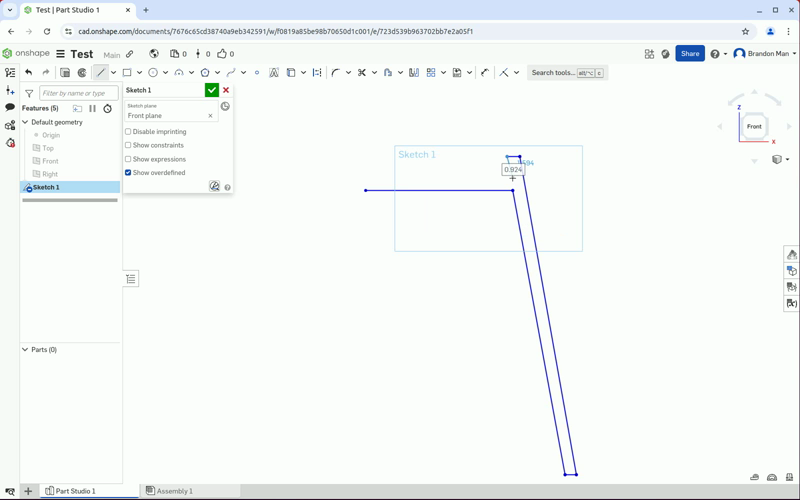
scroll(6)
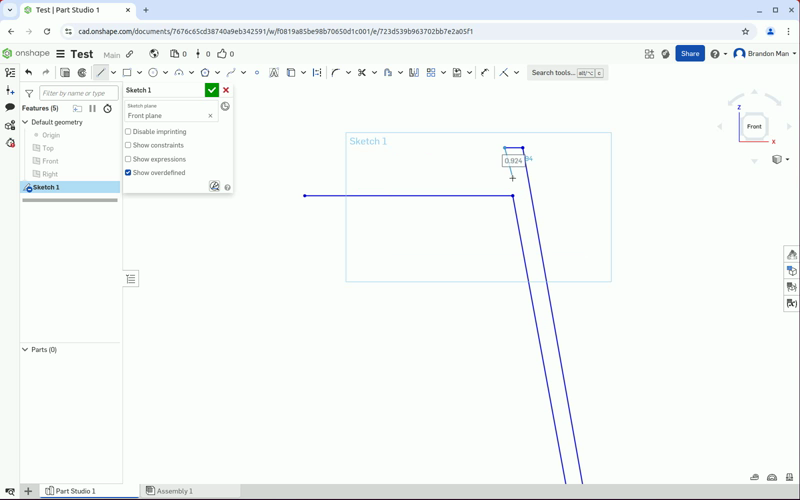
scroll(6)
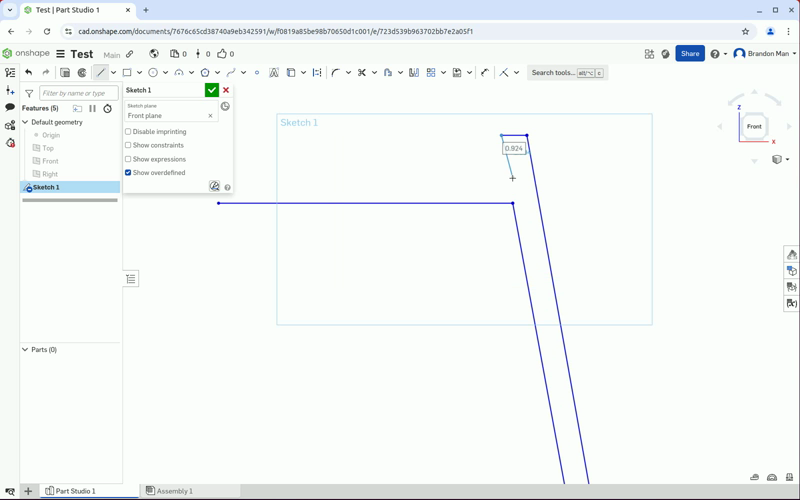
scroll(6)
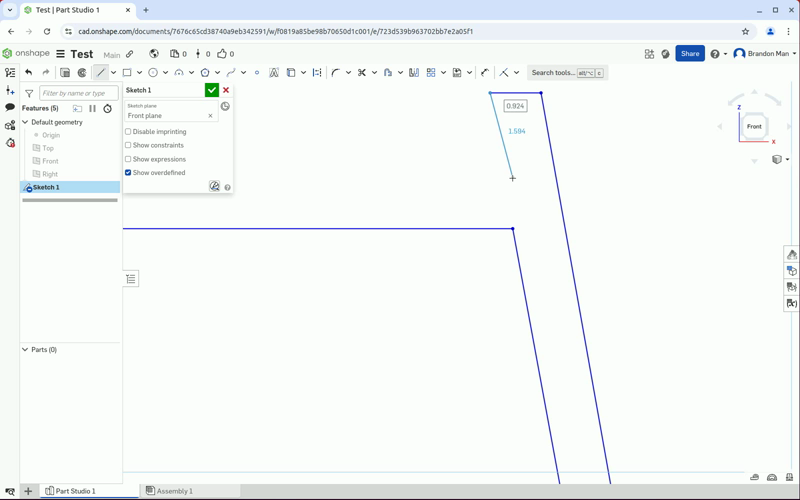
click(512, 177)
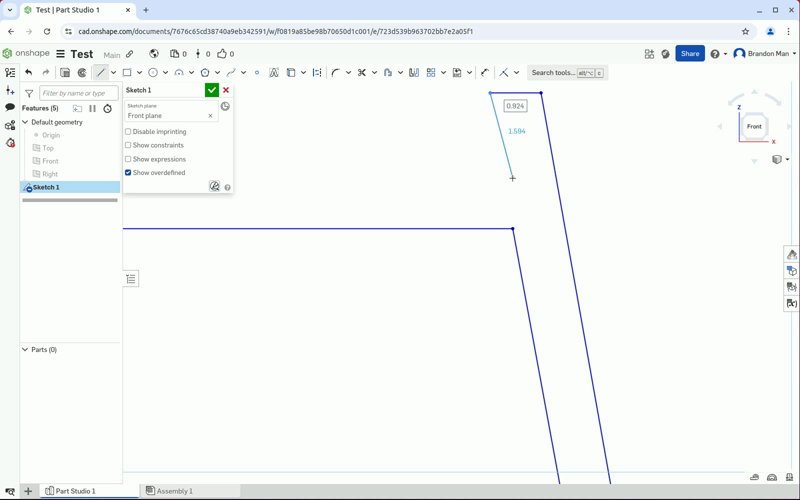
scroll(-6)
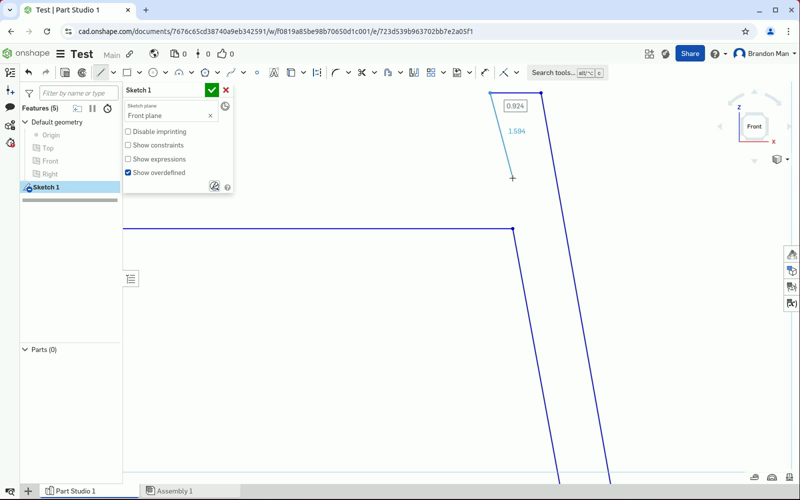
scroll(-6)
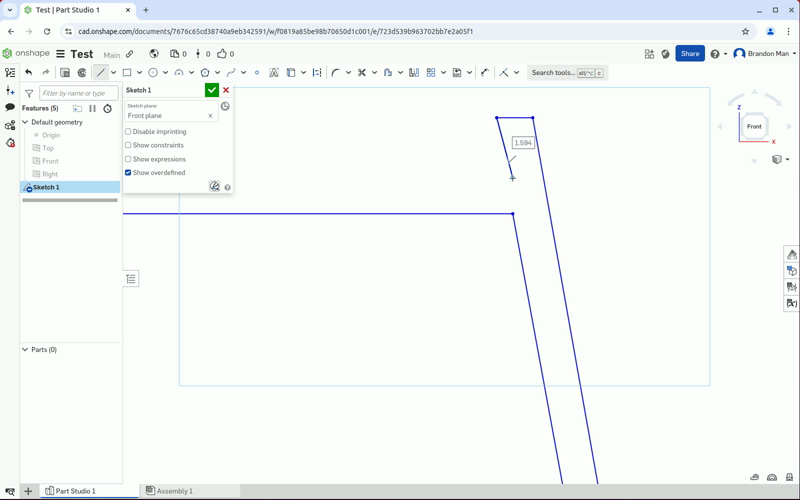
scroll(-6)
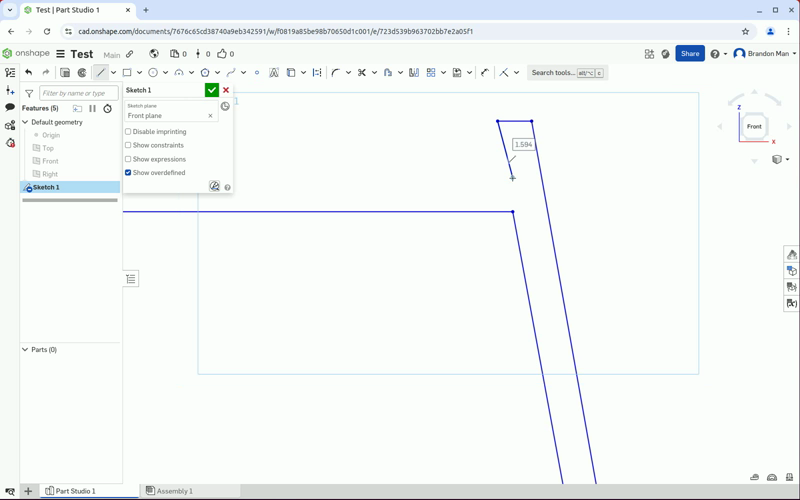
scroll(-6)
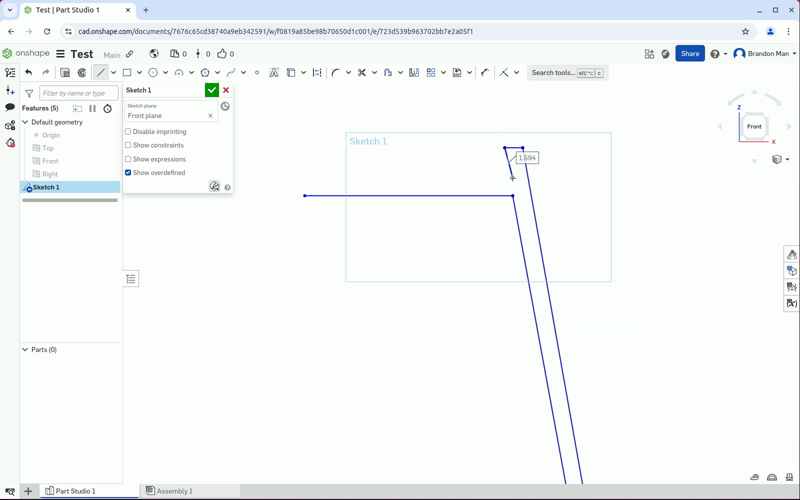
scroll(-6)
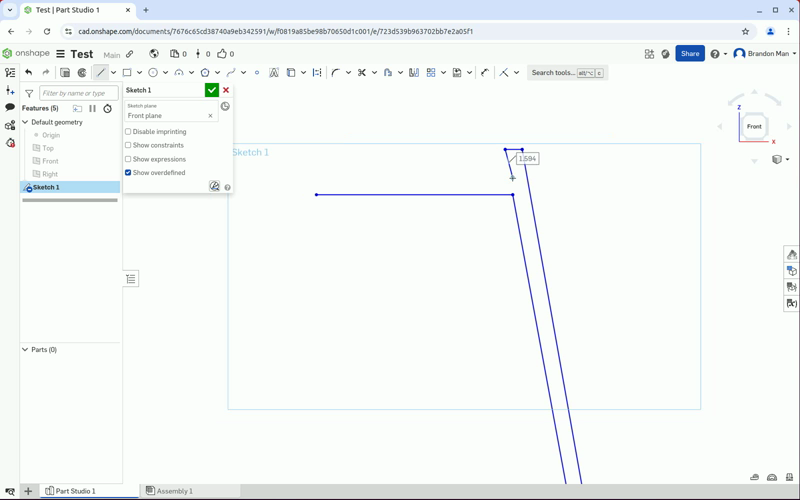
scroll(-6)
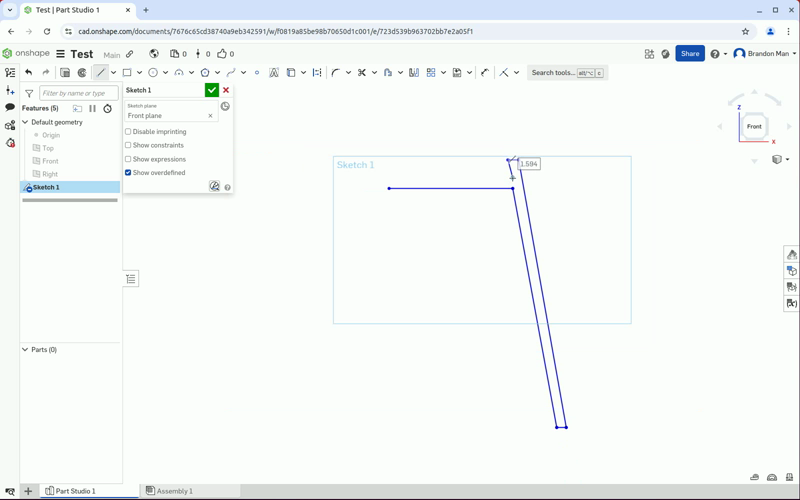
scroll(-6)
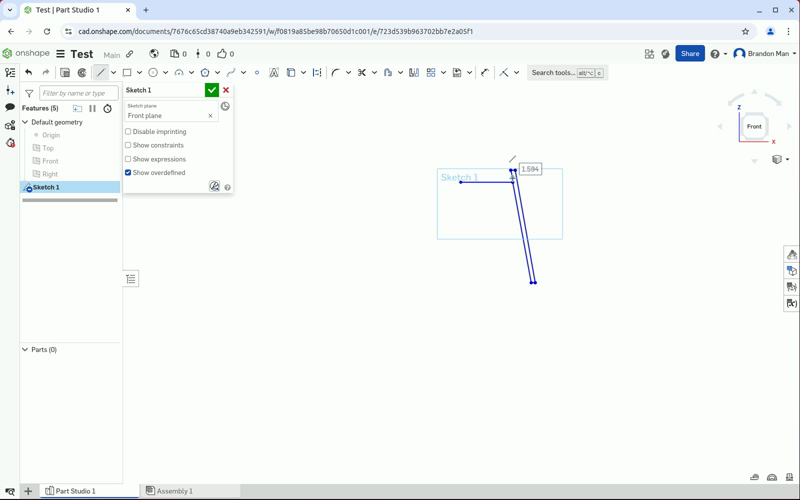
key_up(shift)
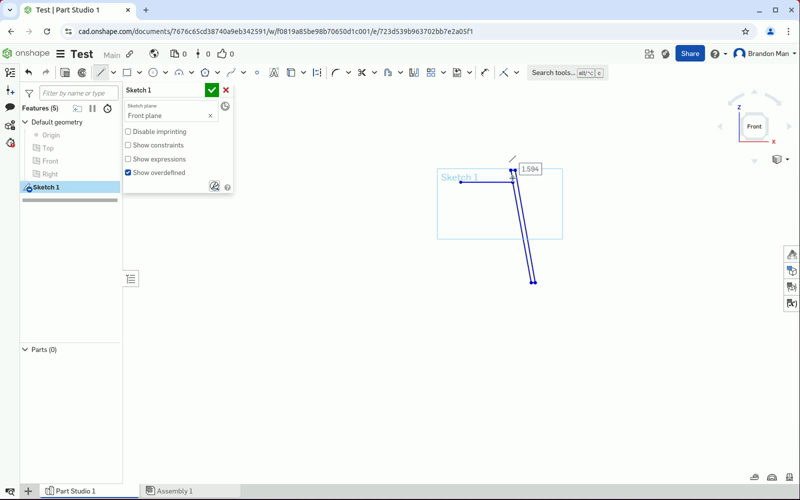
key_down(shift)
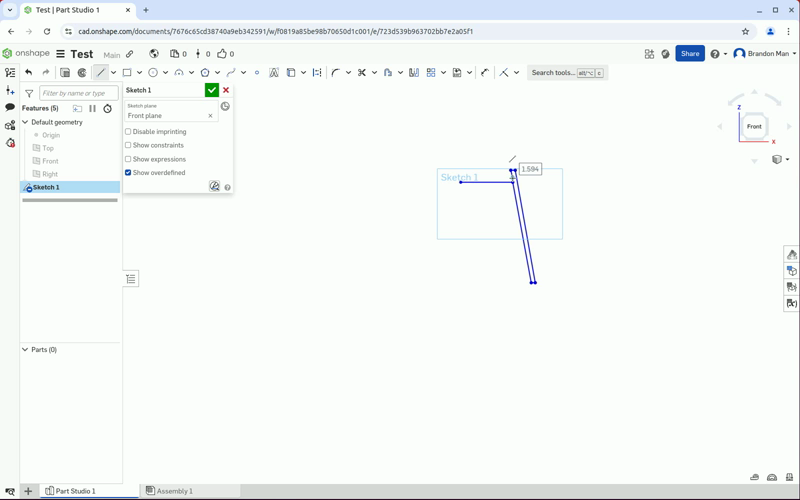
mouse_move(542, 177)
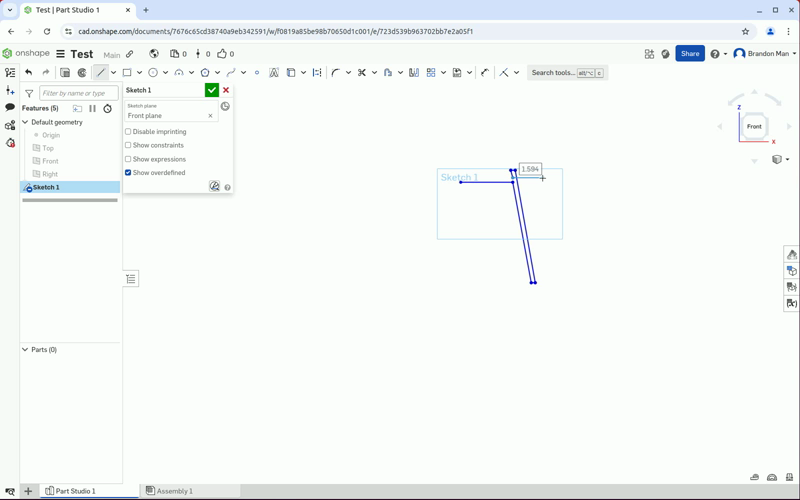
mouse_move(460, 177)
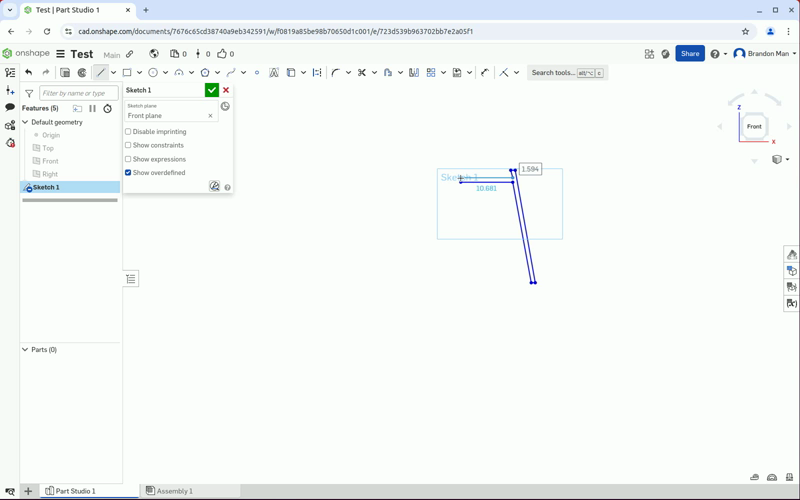
scroll(6)
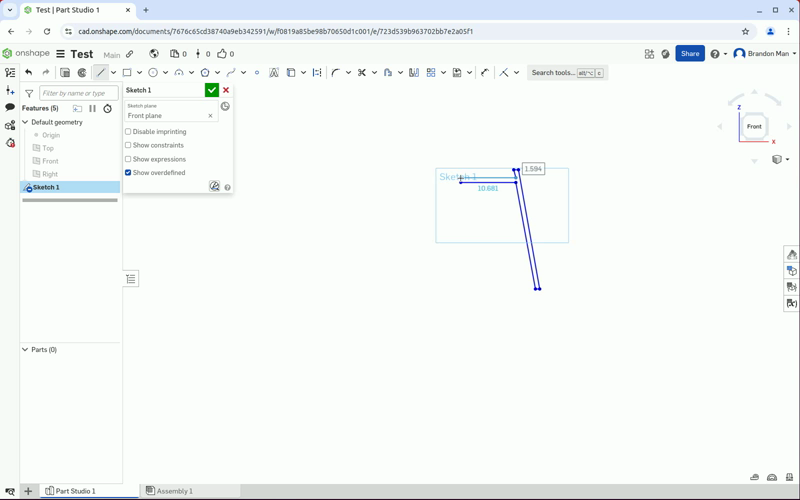
scroll(6)
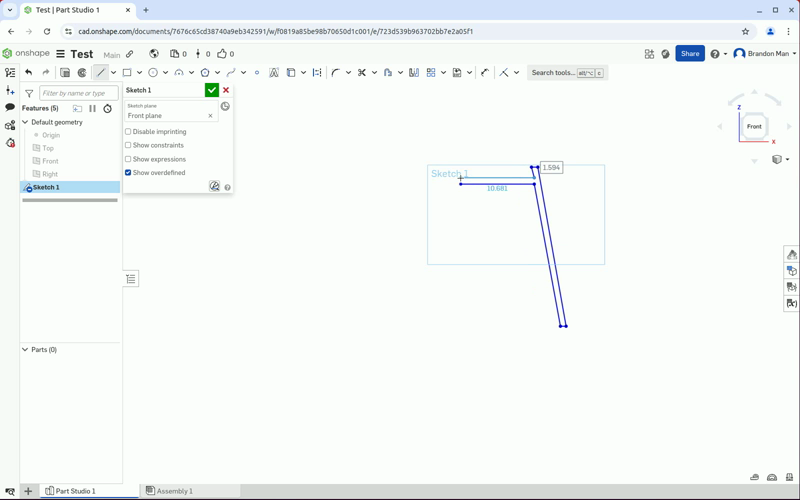
scroll(6)
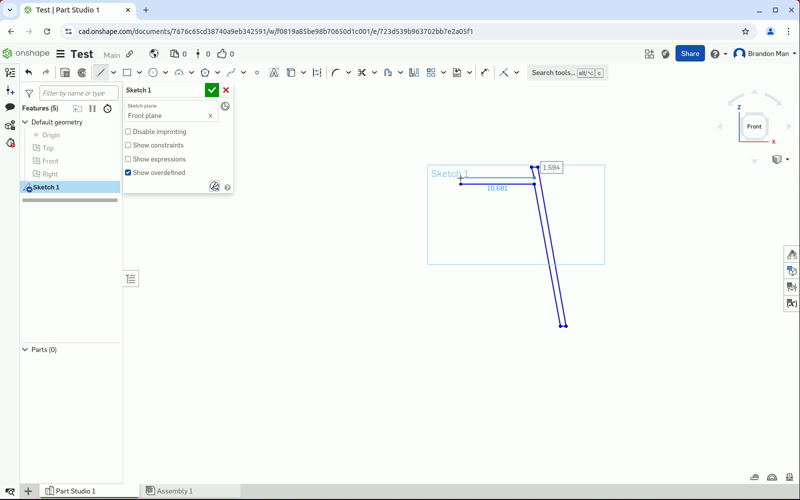
scroll(6)
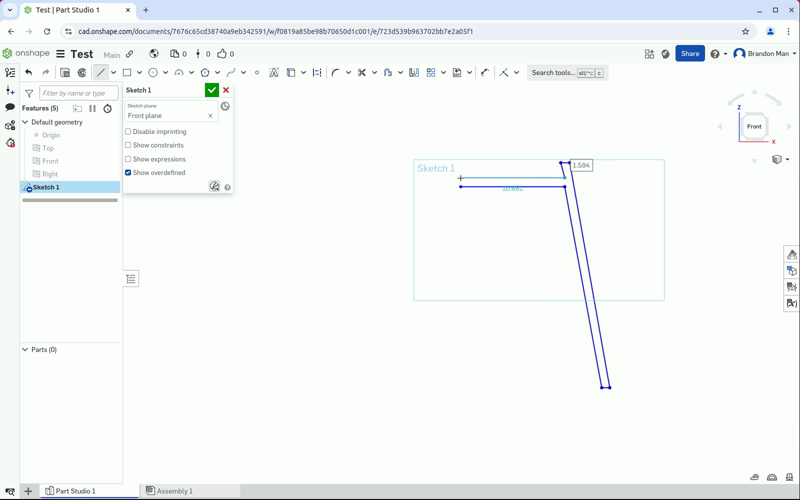
scroll(6)
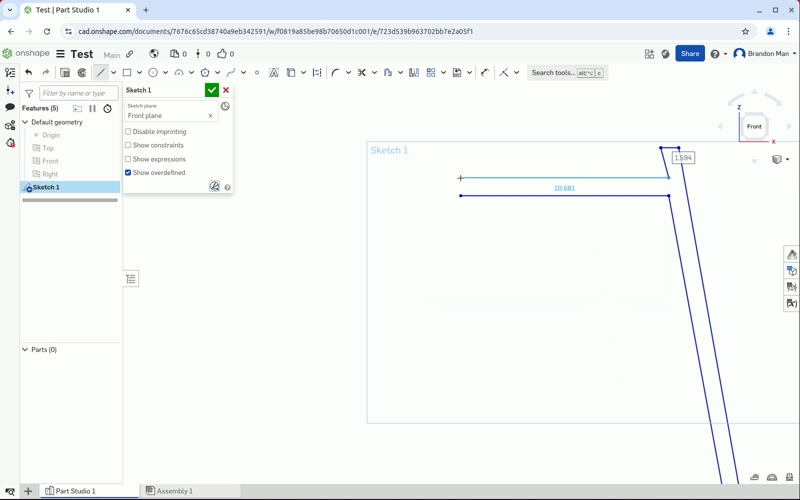
scroll(6)
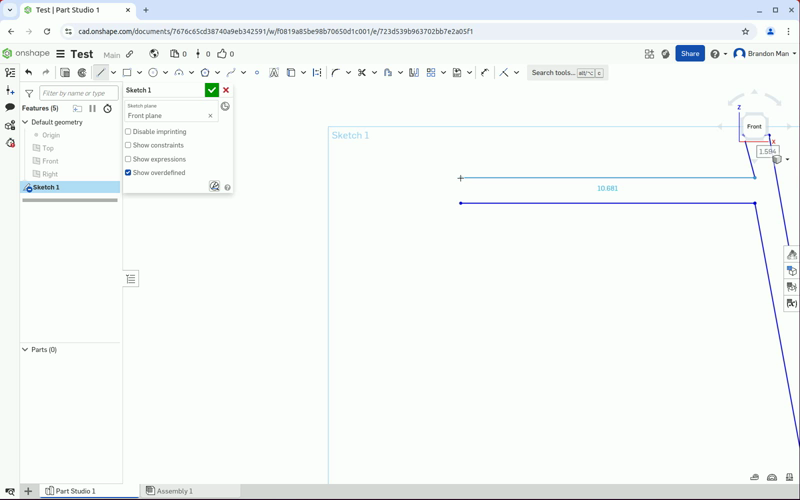
scroll(6)
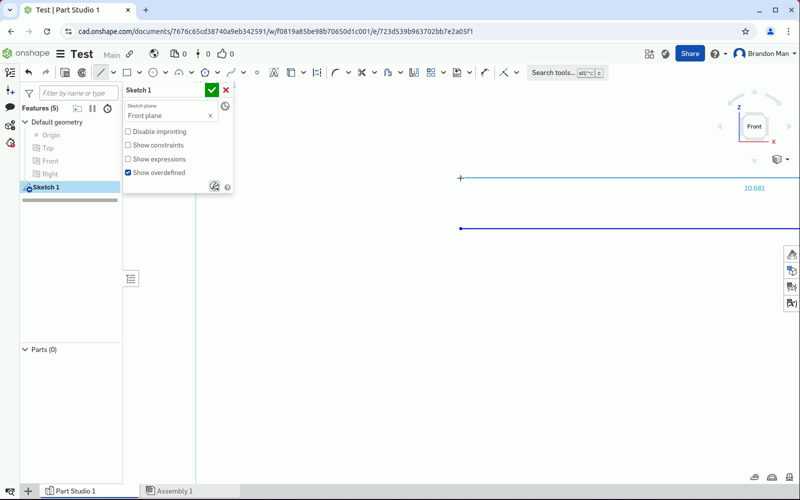
click(460, 177)
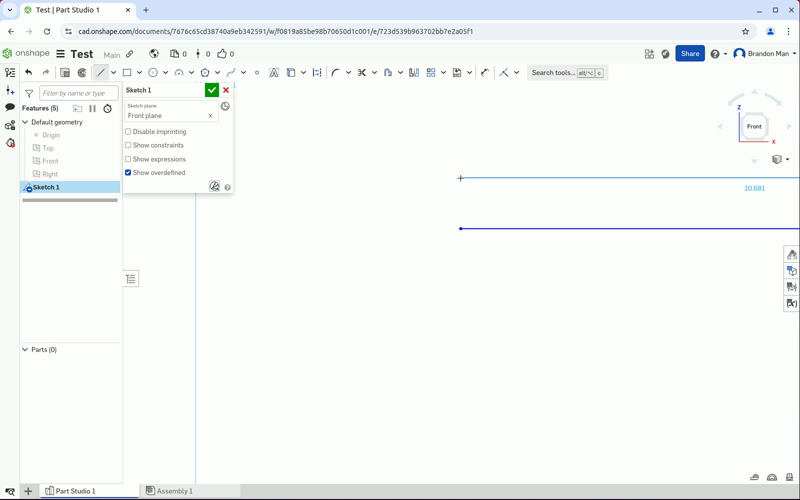
scroll(-6)
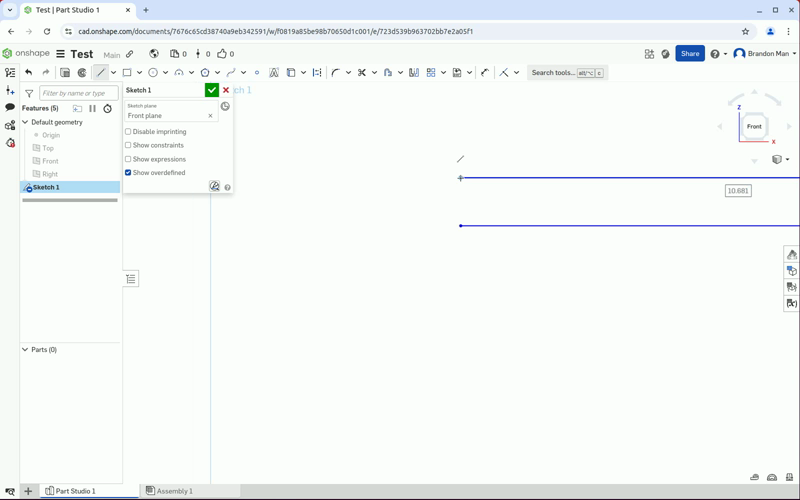
scroll(-6)
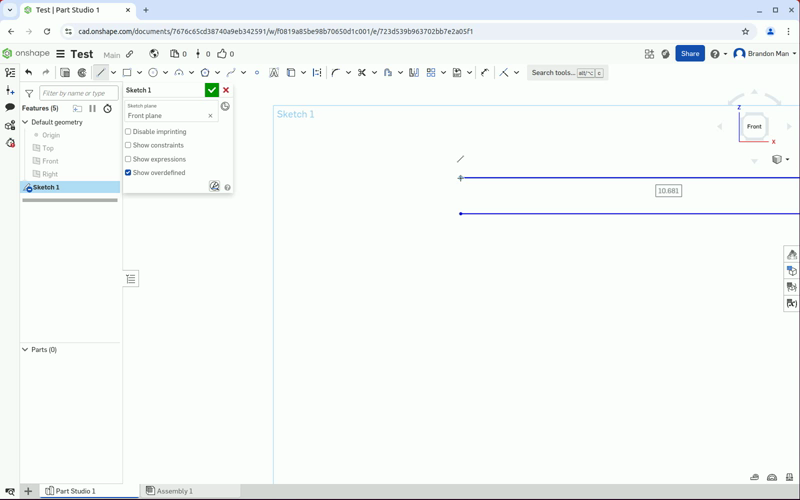
scroll(-6)
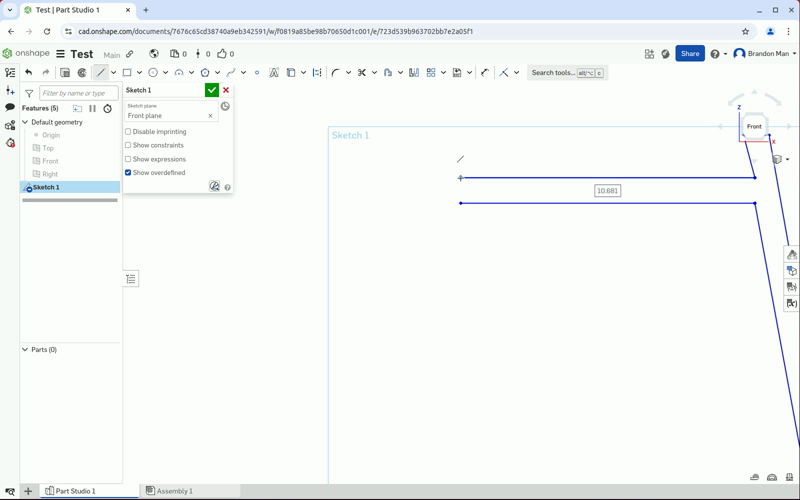
scroll(-6)
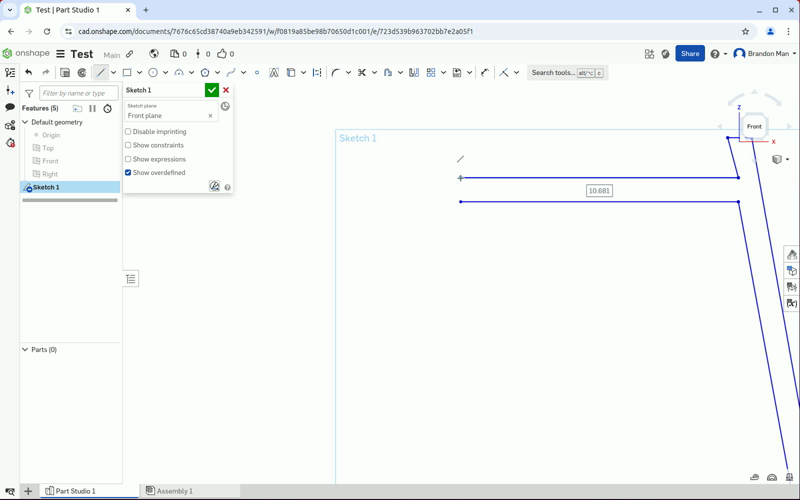
scroll(-6)
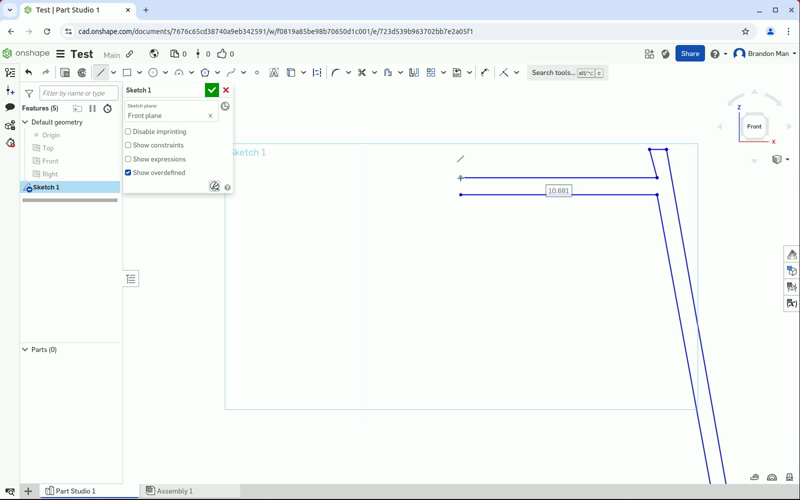
scroll(-6)
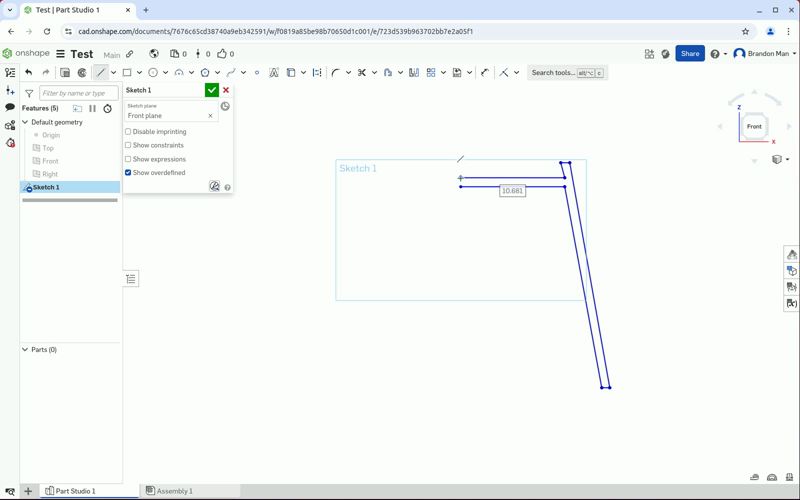
scroll(-6)
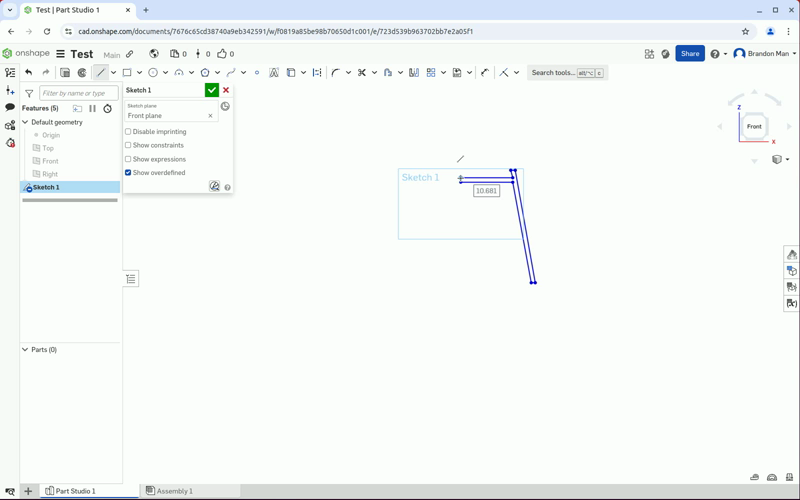
key_up(shift)
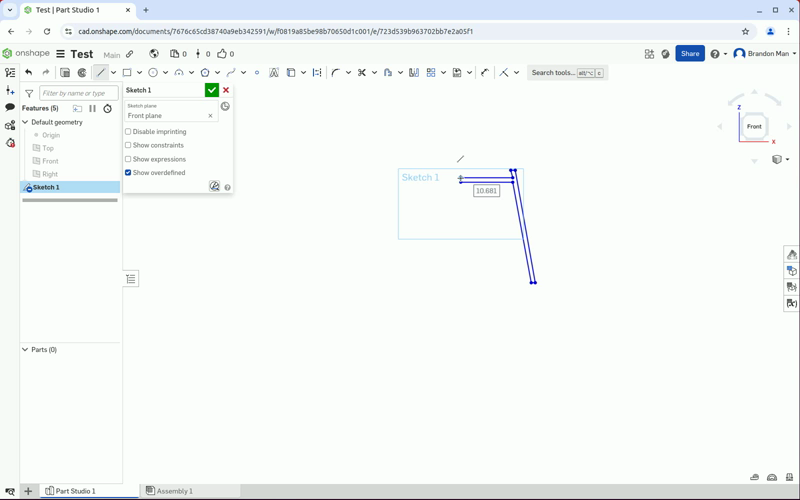
mouse_move(490, 177)
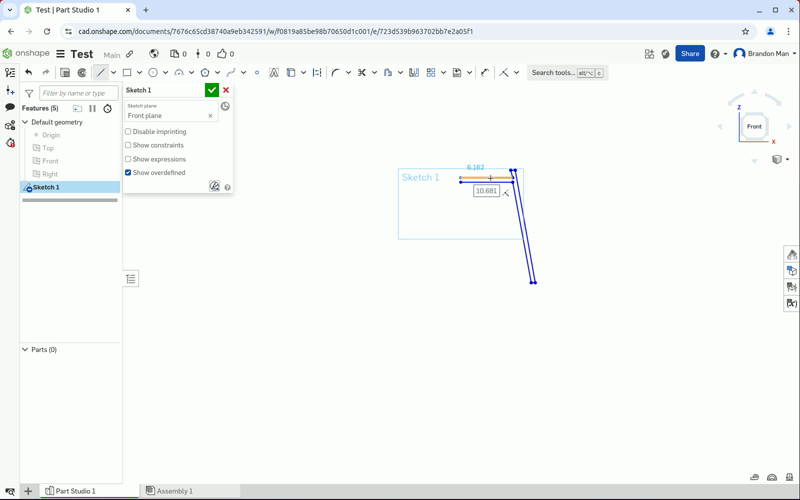
key_down(shift)
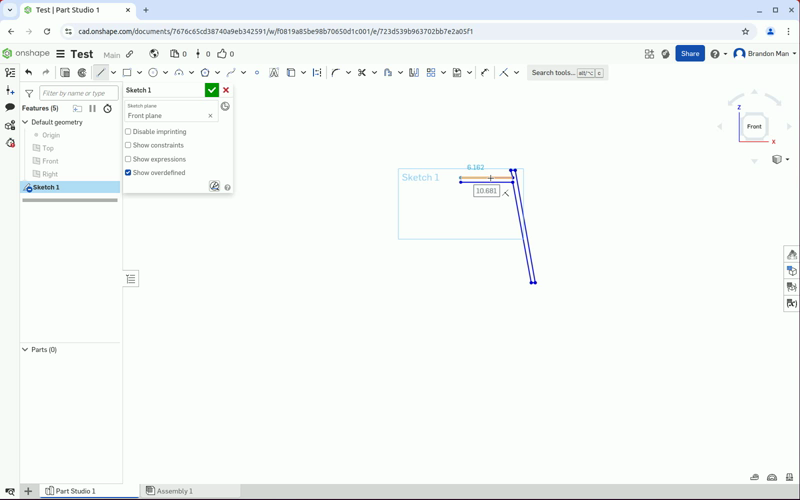
mouse_move(460, 182)
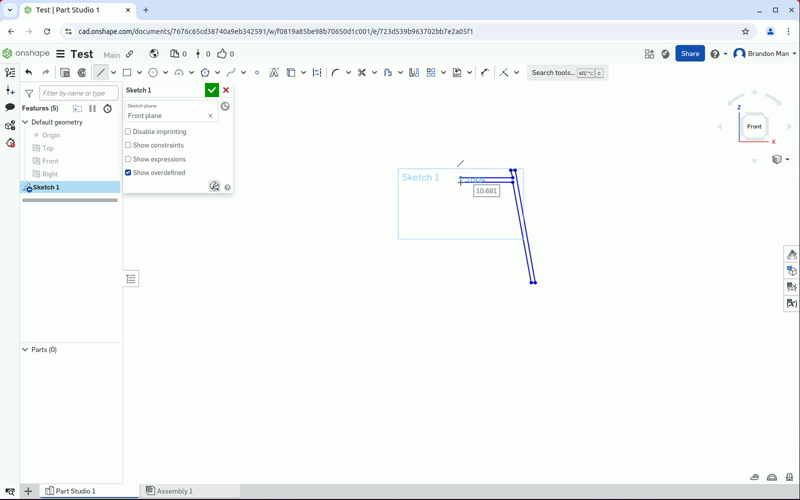
scroll(6)
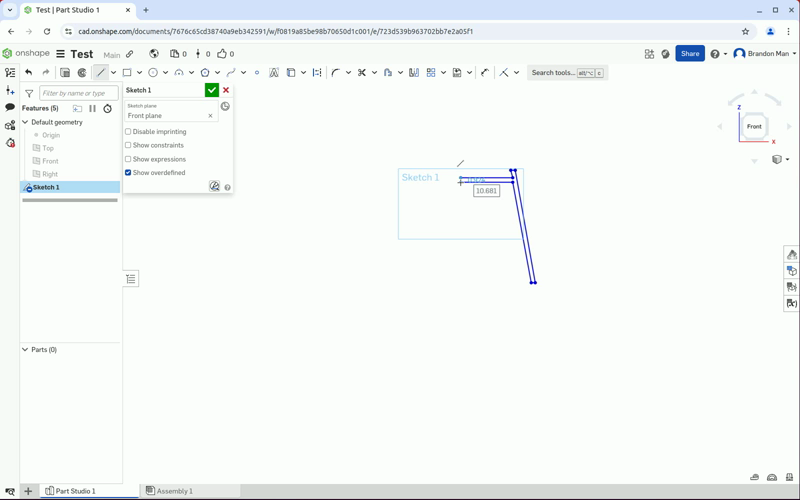
scroll(6)
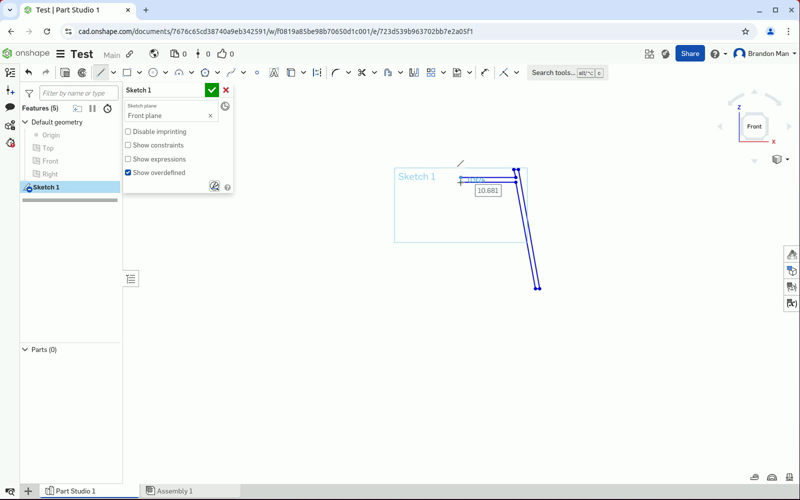
scroll(6)
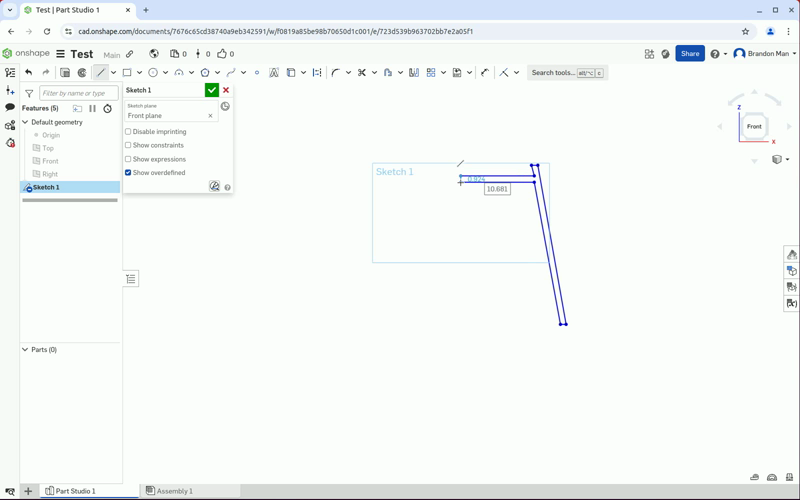
scroll(6)
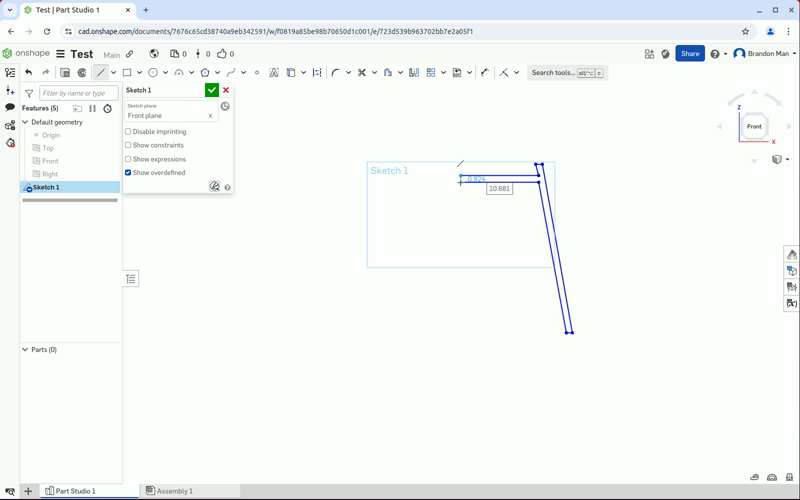
scroll(6)
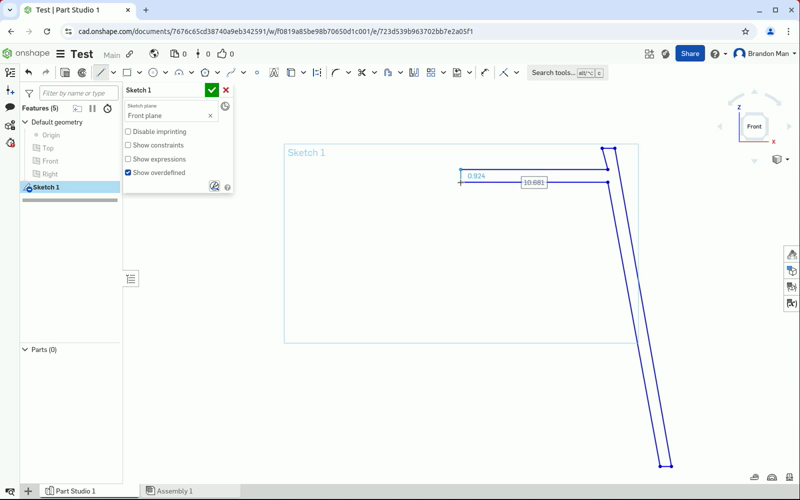
scroll(6)
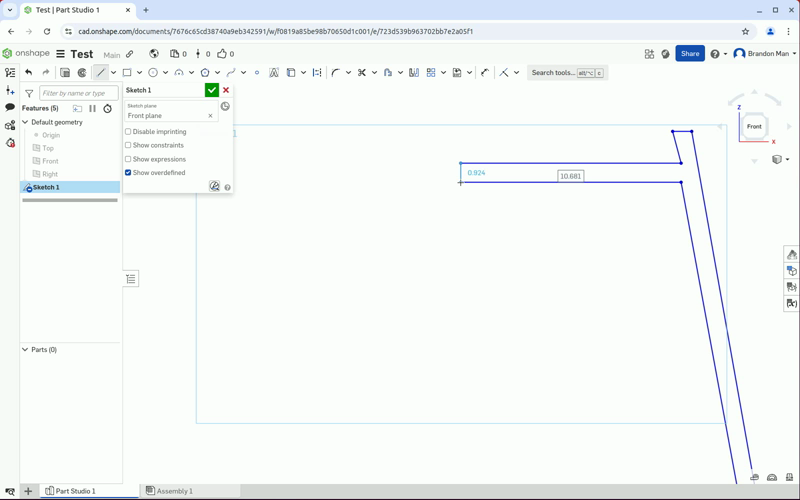
scroll(6)
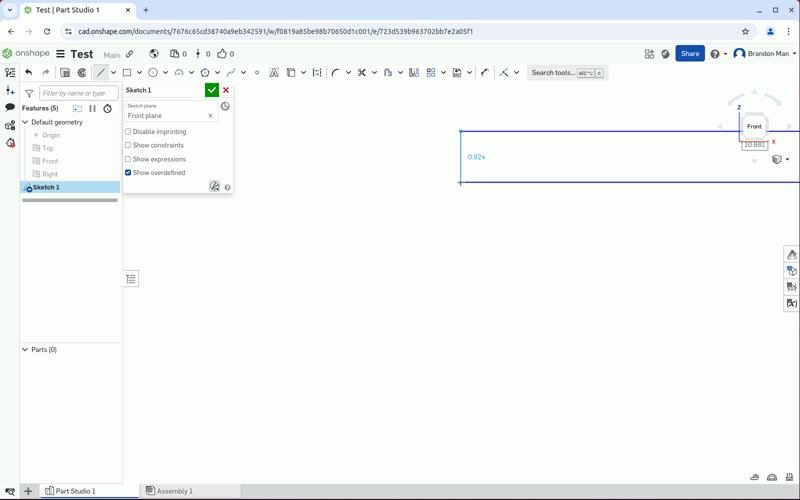
key_up(shift)
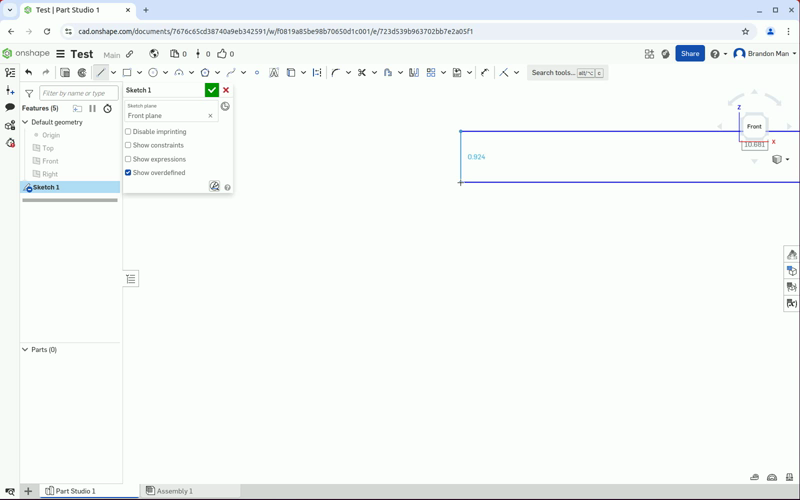
click(460, 182)
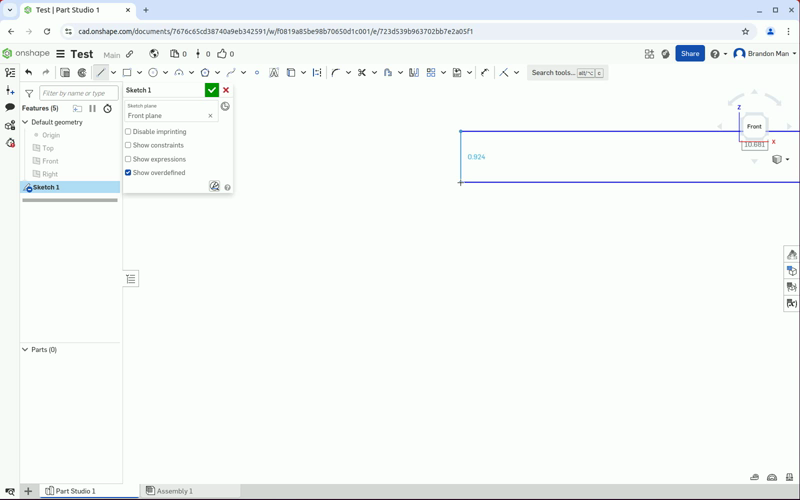
scroll(-6)
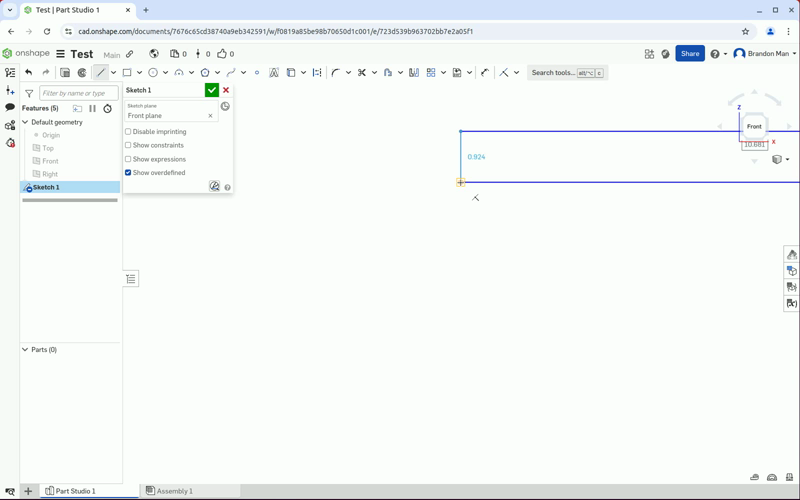
scroll(-6)
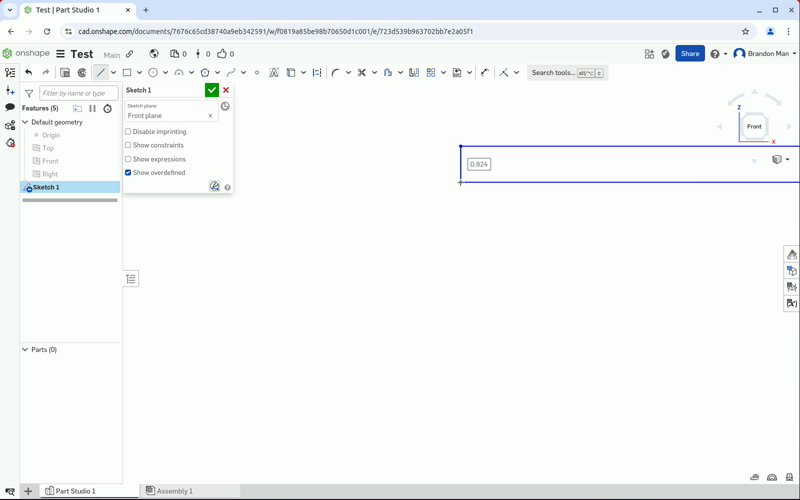
scroll(-6)
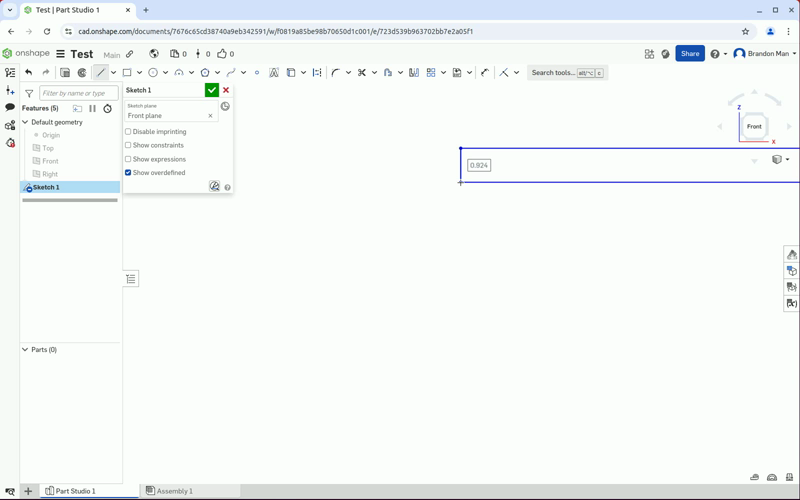
scroll(-6)
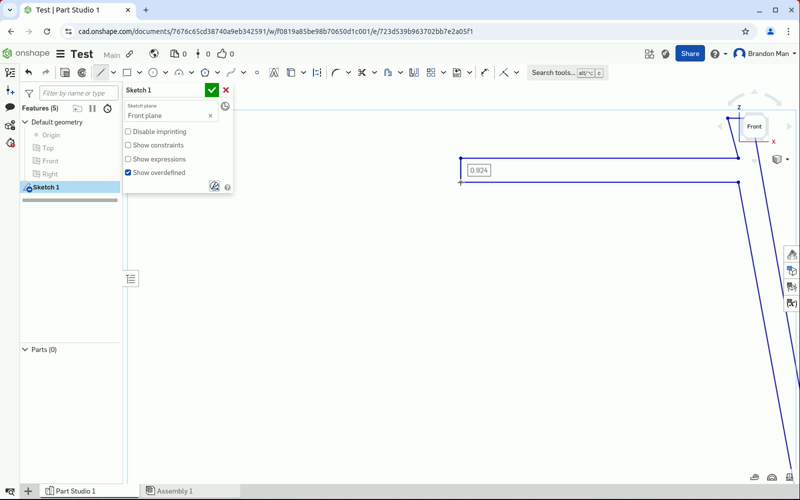
scroll(-6)
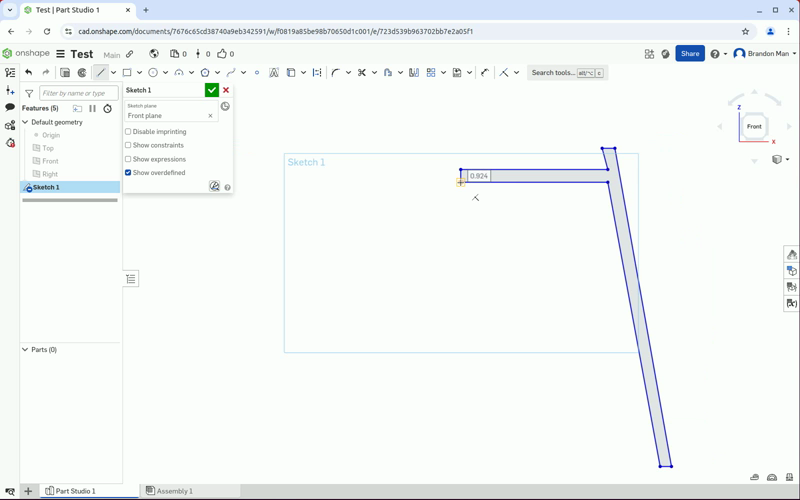
scroll(-6)
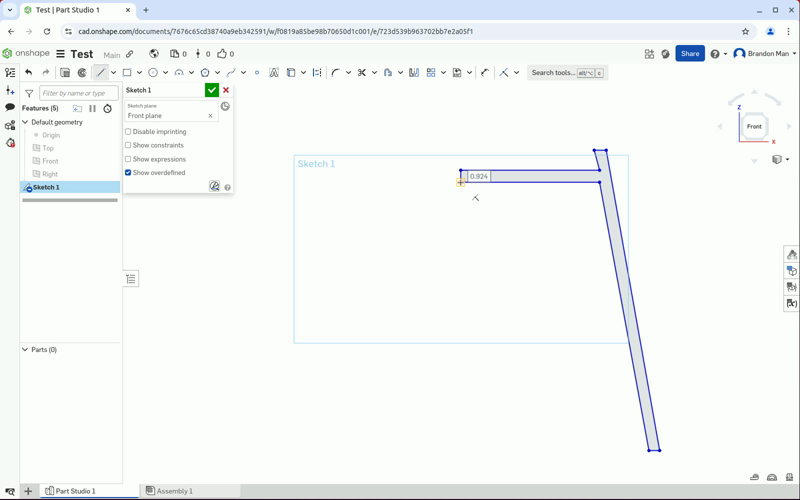
scroll(-6)
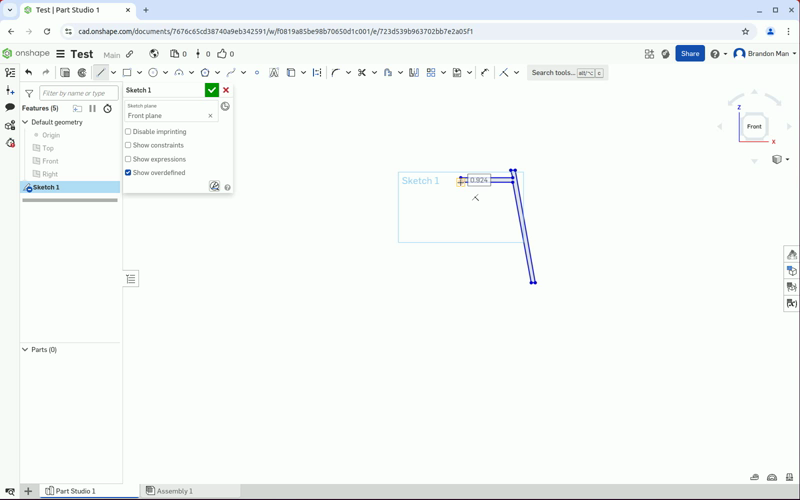
key(esc)
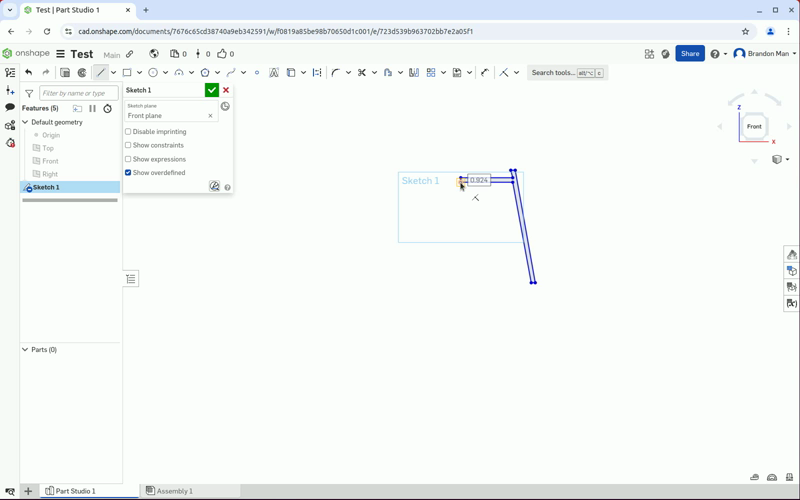
mouse_move(519, 204)
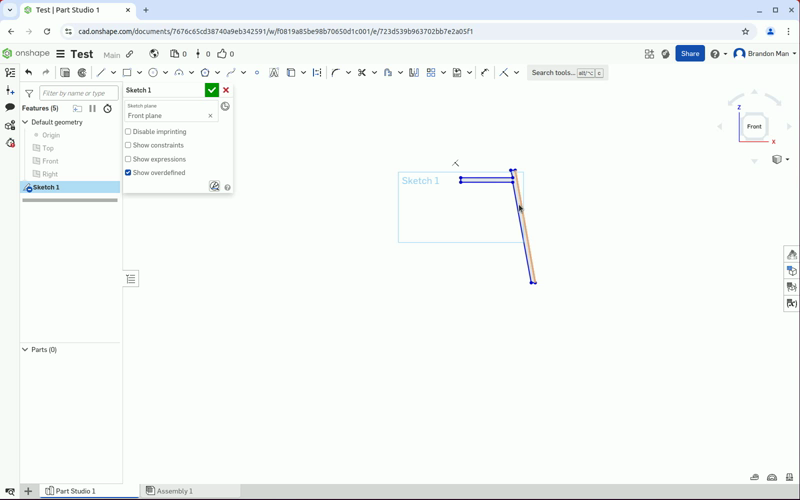
scroll(6)
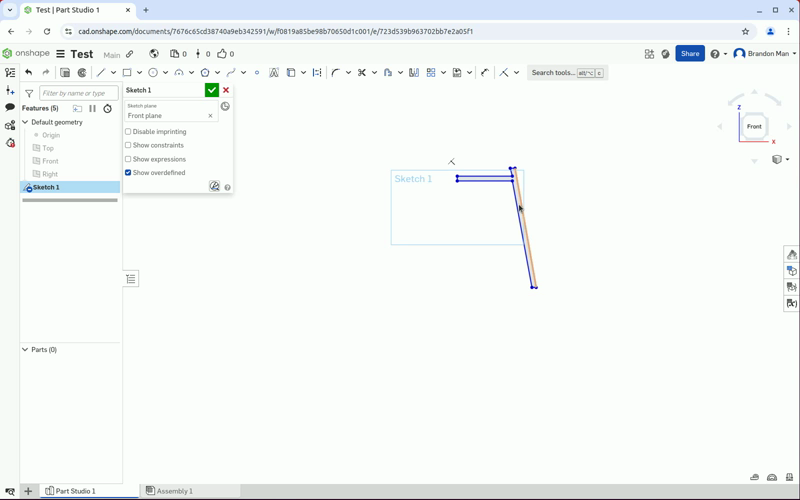
scroll(6)
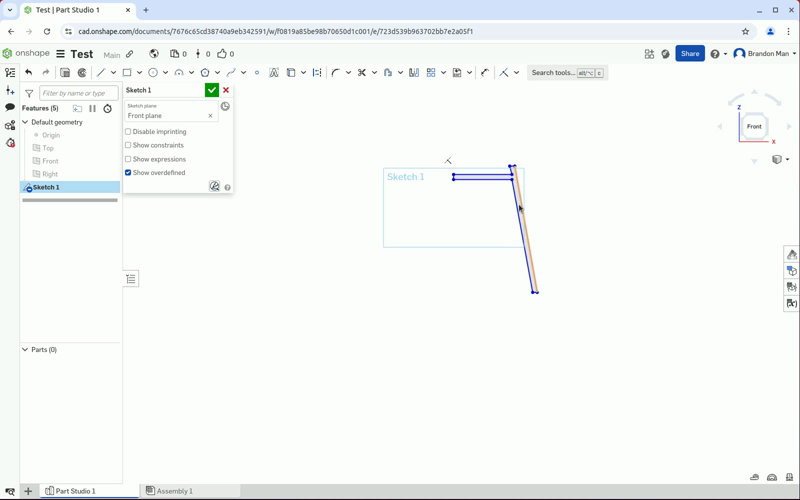
scroll(6)
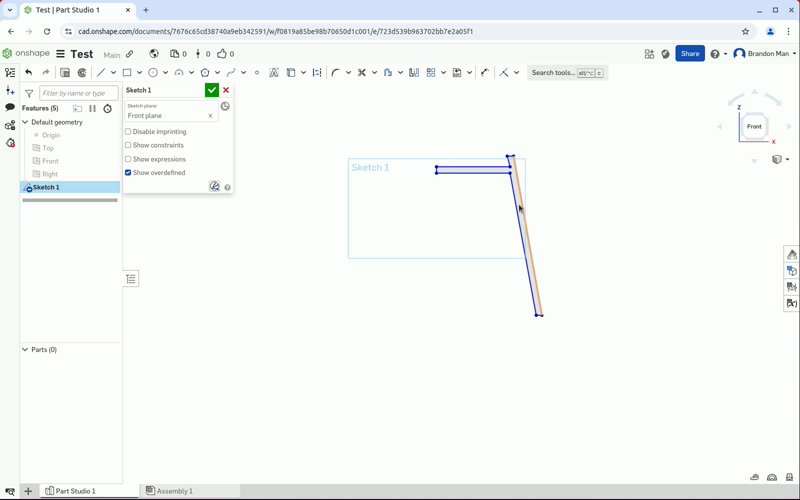
scroll(6)
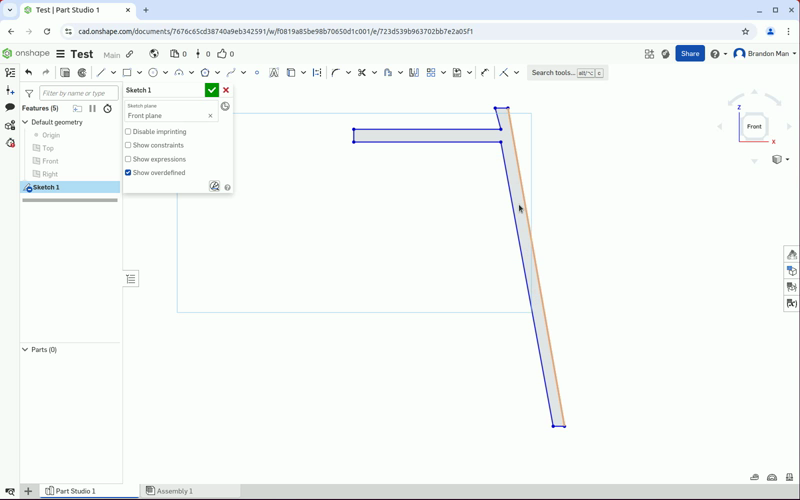
scroll(6)
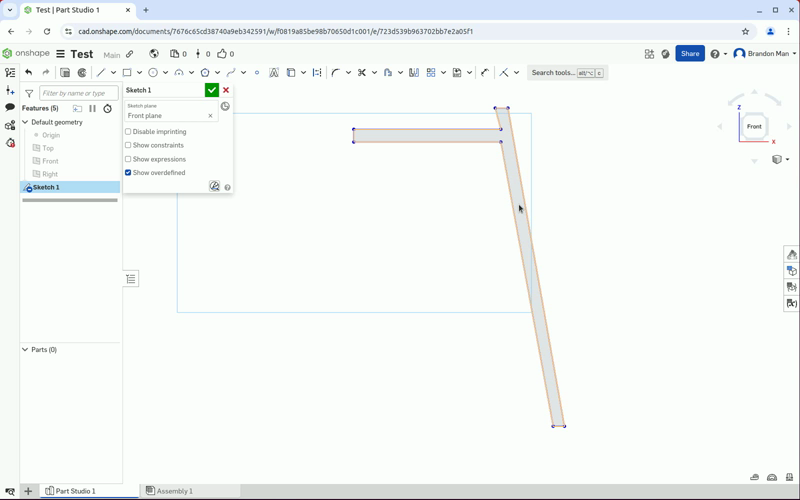
scroll(6)
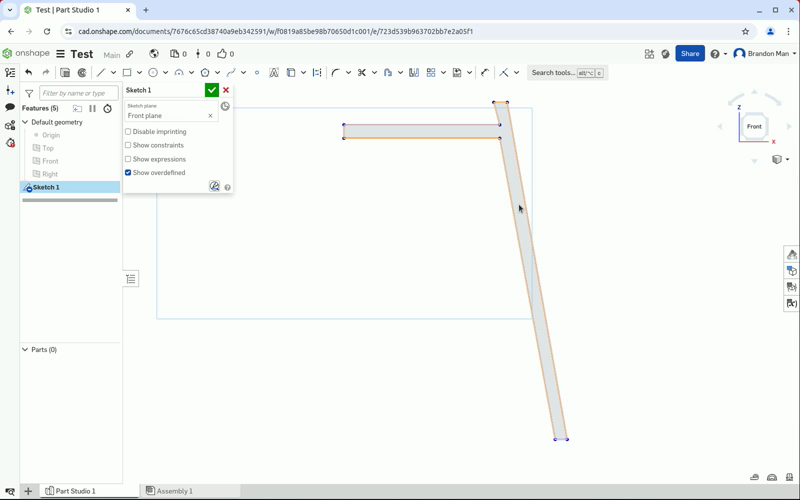
scroll(6)
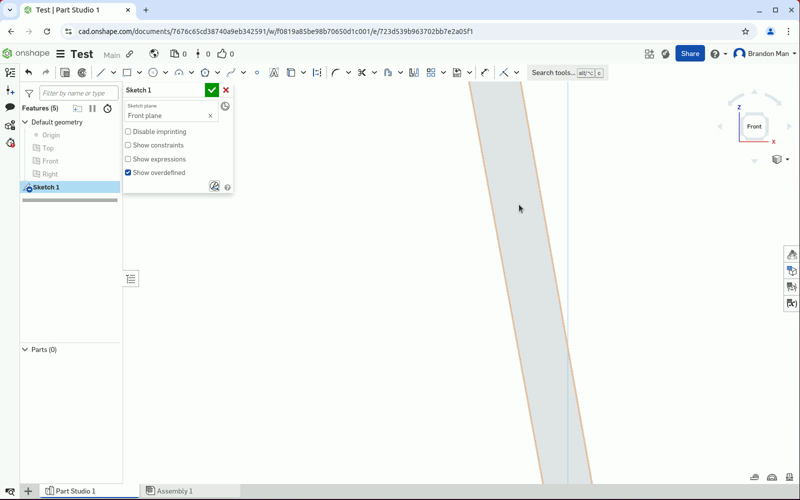
click(519, 204)
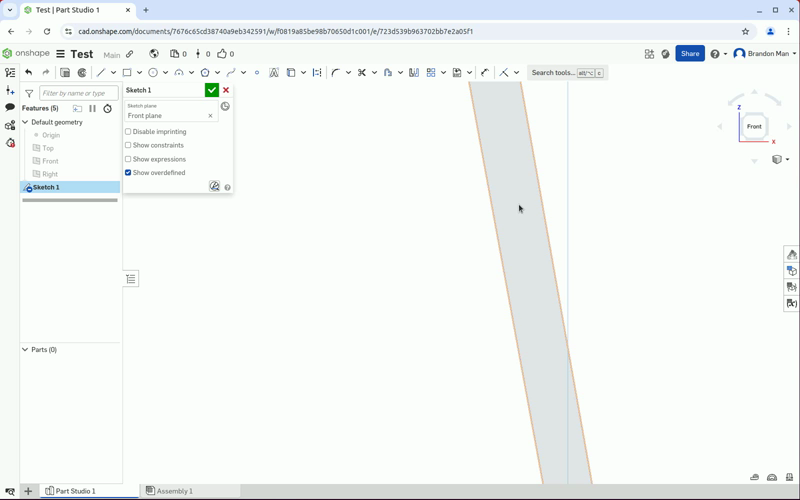
scroll(-6)
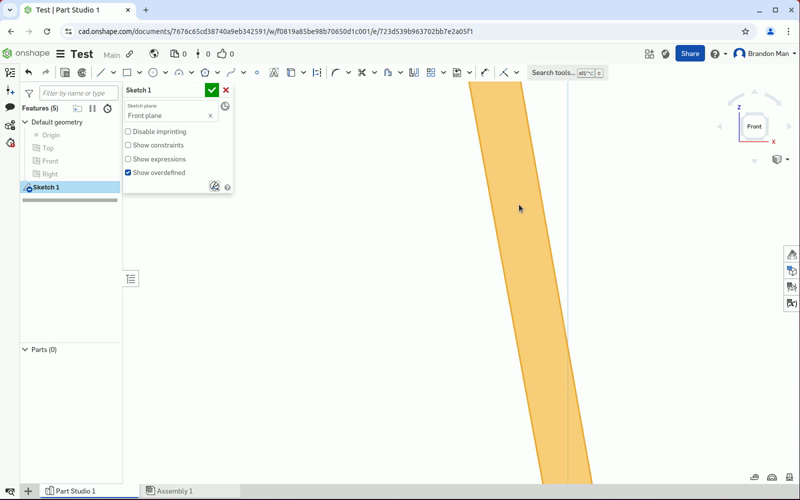
scroll(-6)
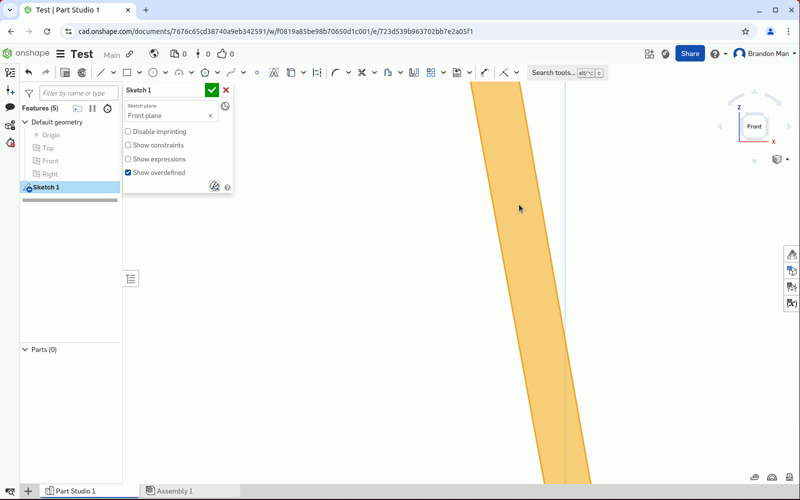
scroll(-6)
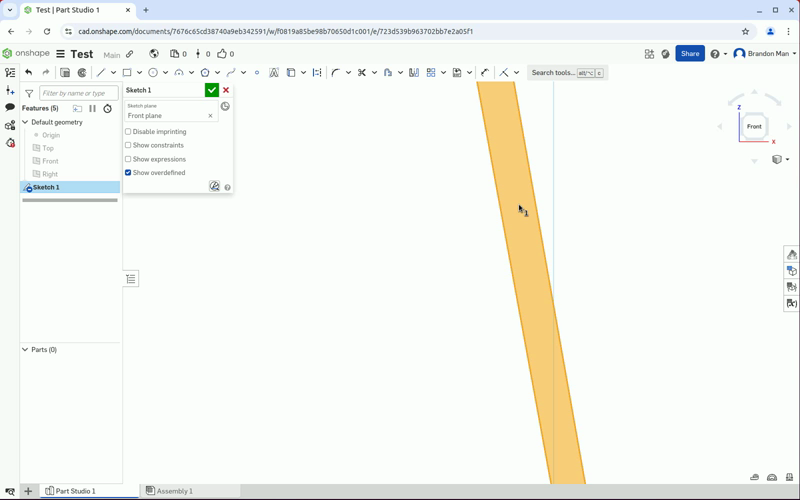
scroll(-6)
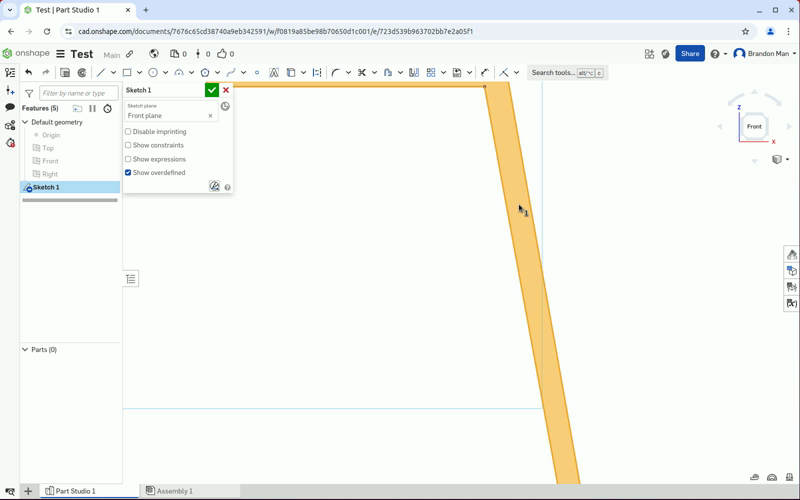
scroll(-6)
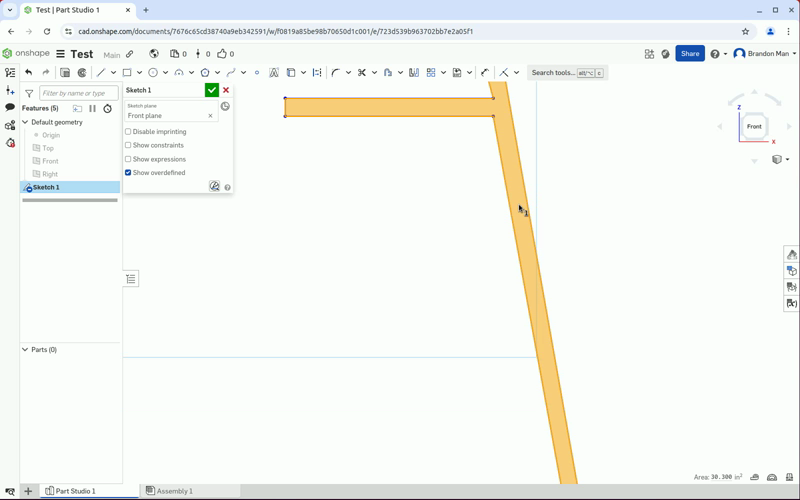
scroll(-6)
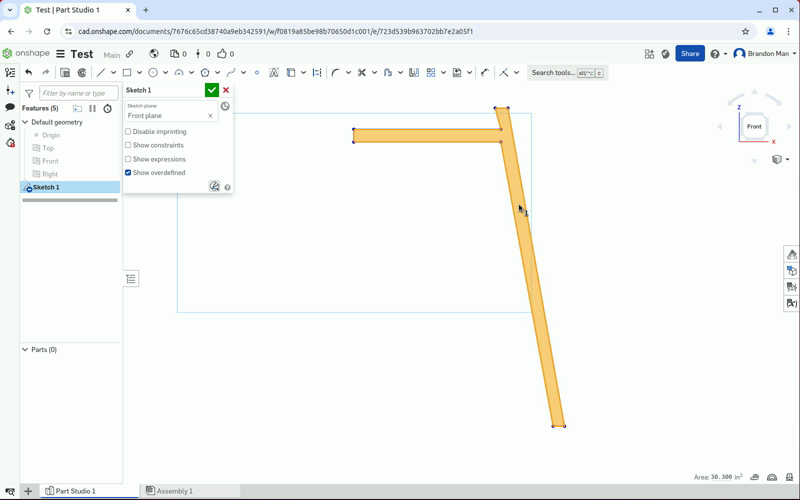
scroll(-6)
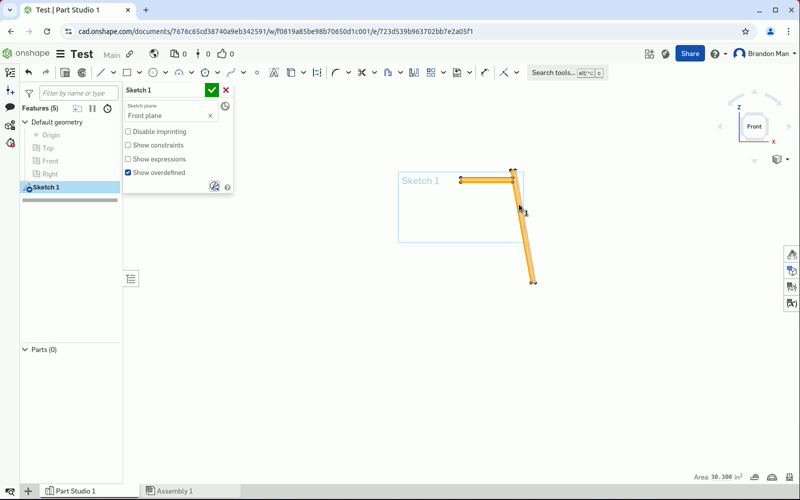
mouse_move(73, 352)
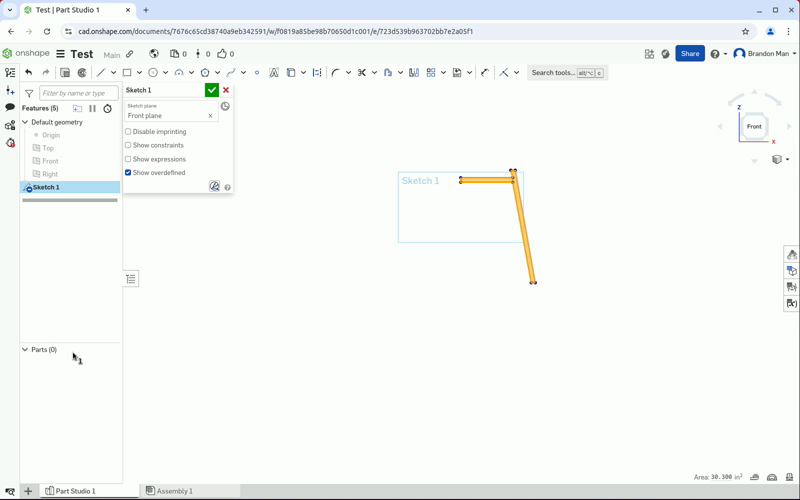
key(shift+y)
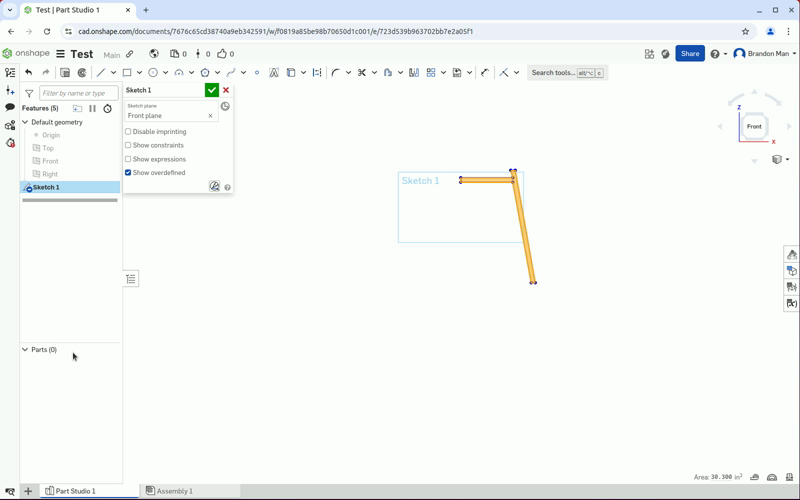
key(shift+e)
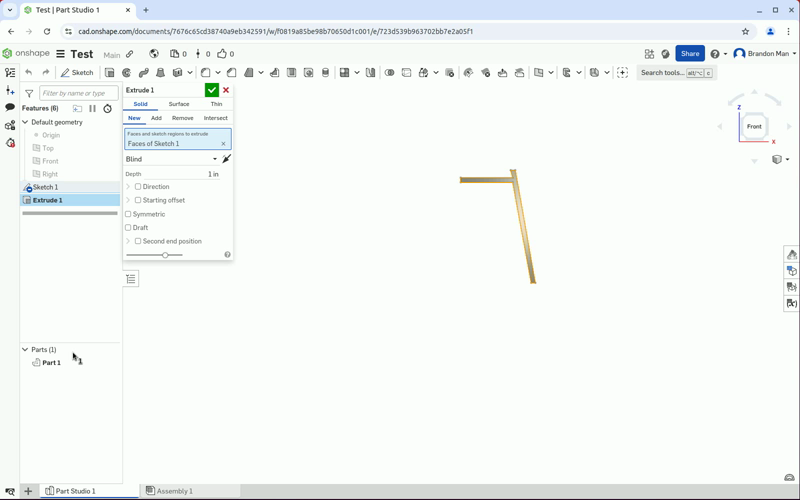
mouse_move(143, 106)
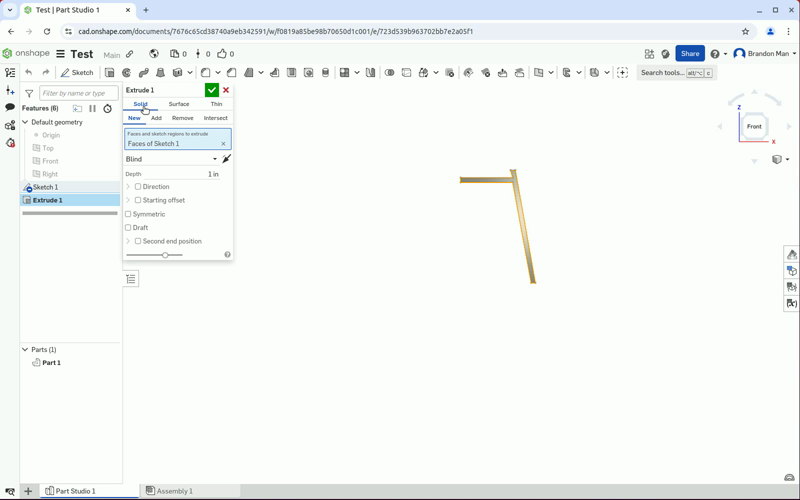
click(143, 106)
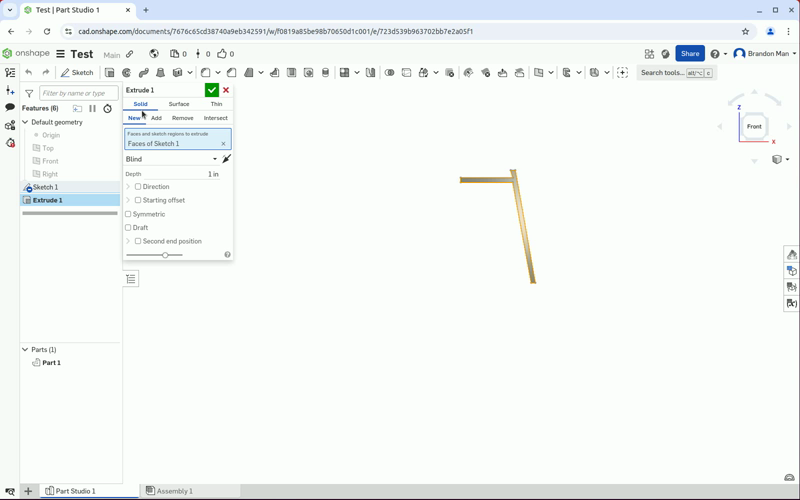
mouse_move(137, 120)
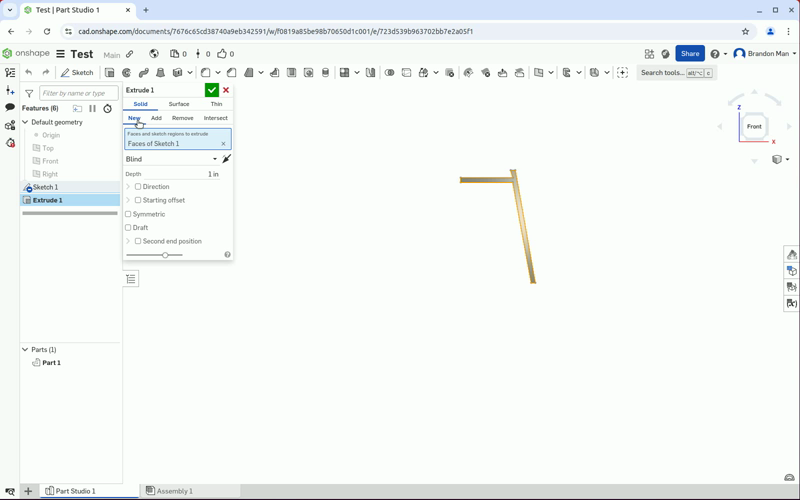
click(137, 120)
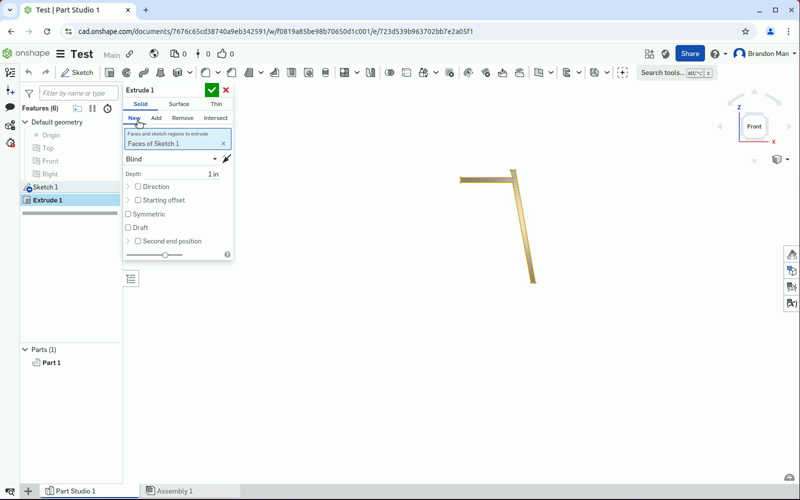
key(tab, 4)
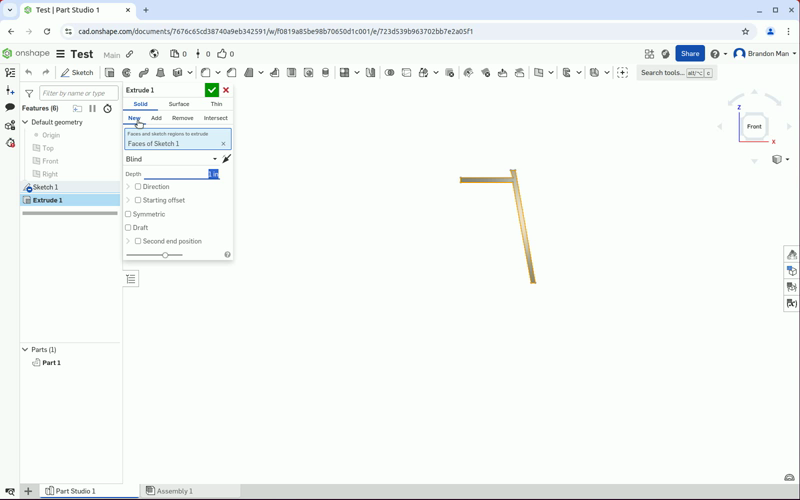
text(1.444)
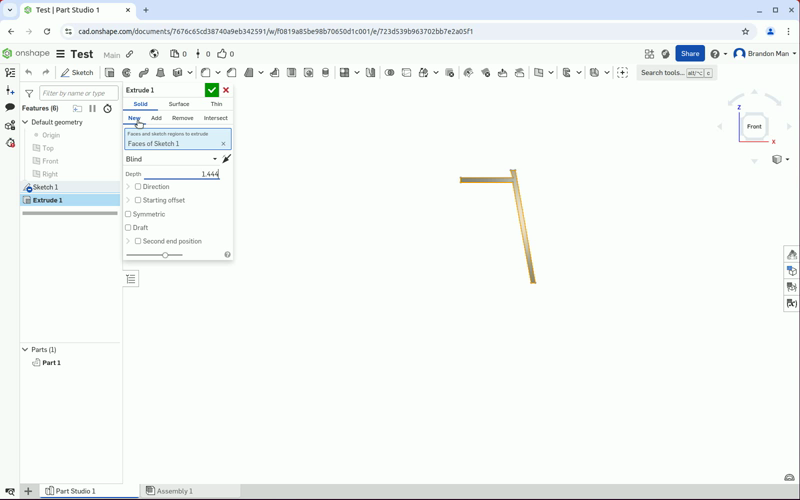
key(enter)
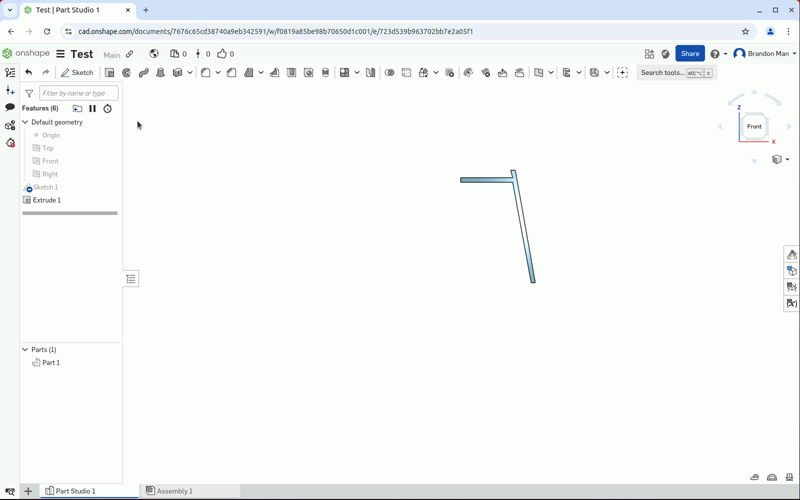
key(shift+h)
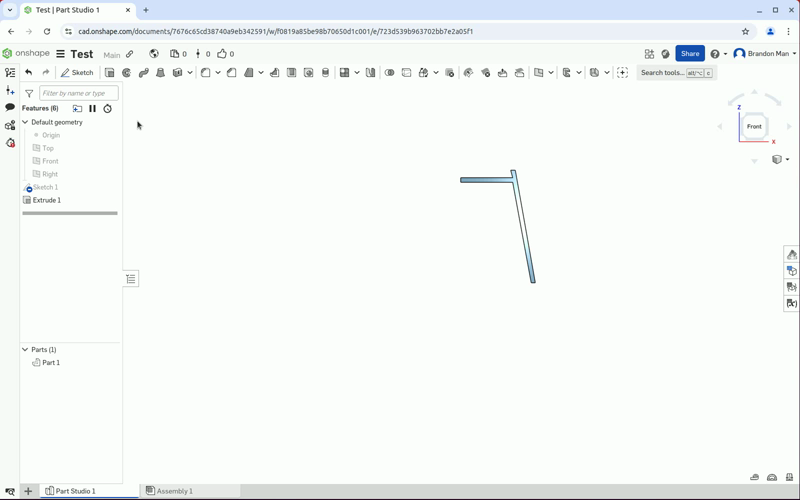
key(shift+h)
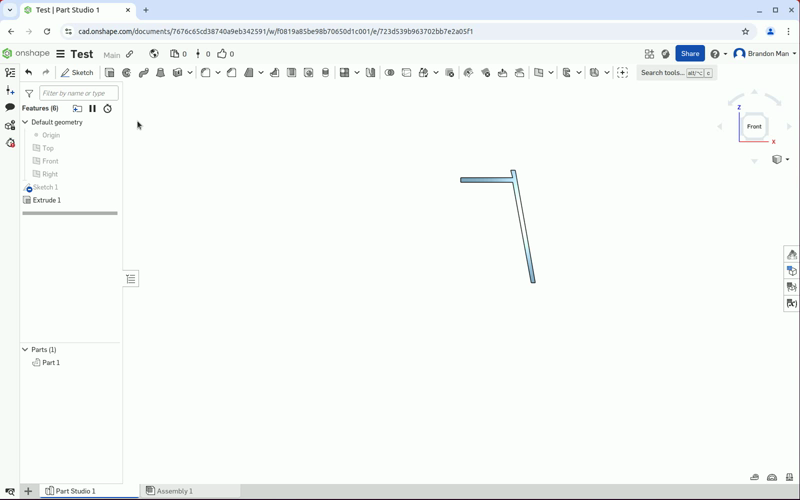
mouse_move(73, 189)
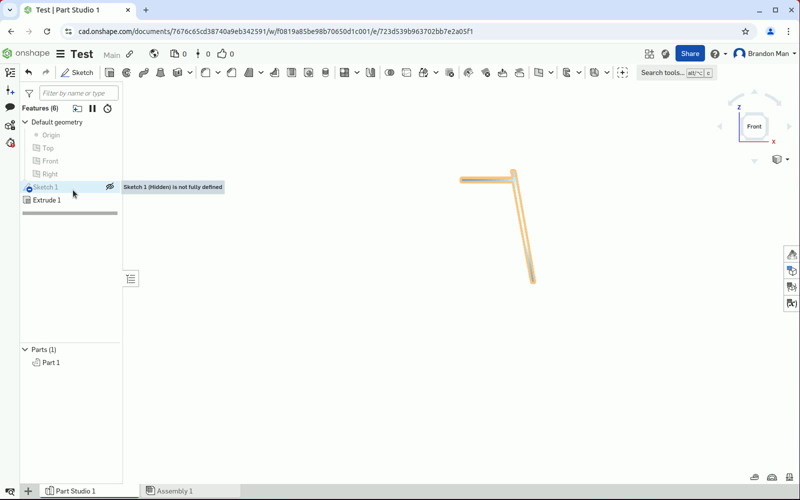
click(73, 189)
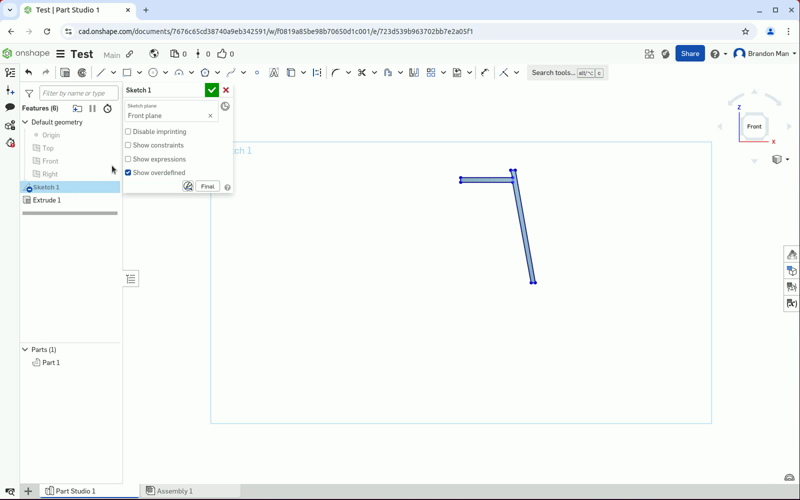
mouse_move(229, 92)
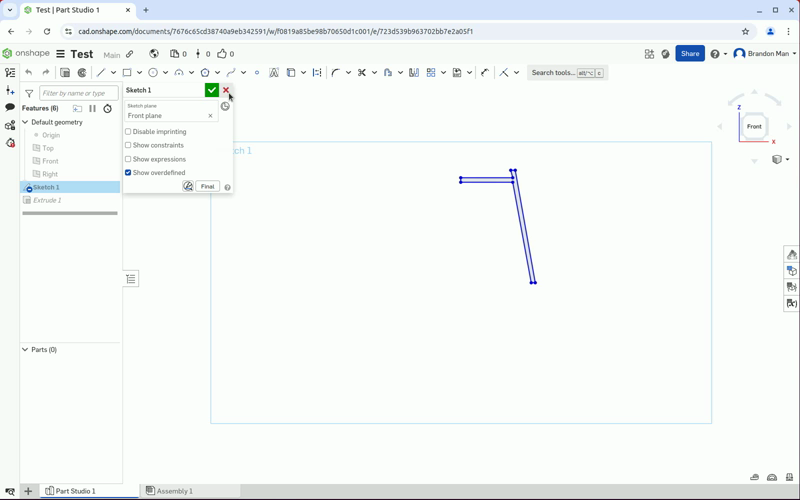
click(229, 92)
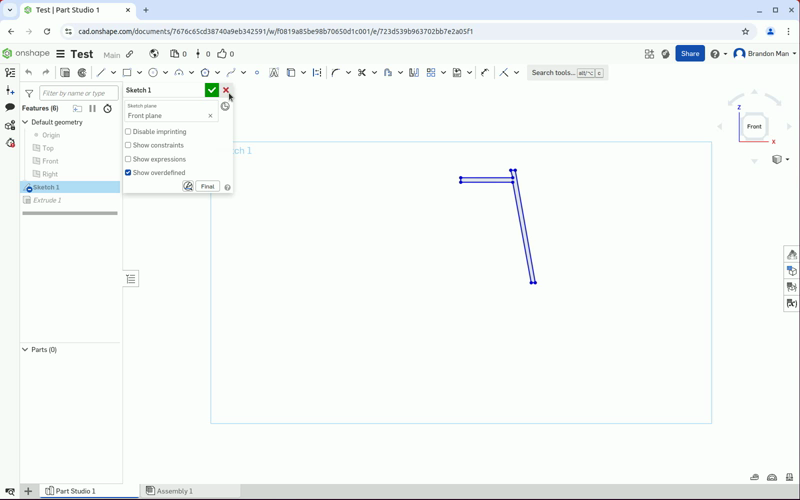
key(shift+s)
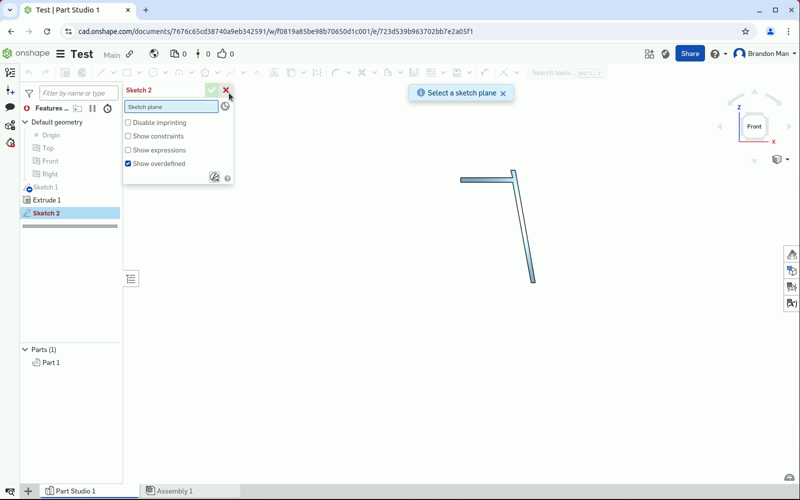
mouse_move(73, 163)
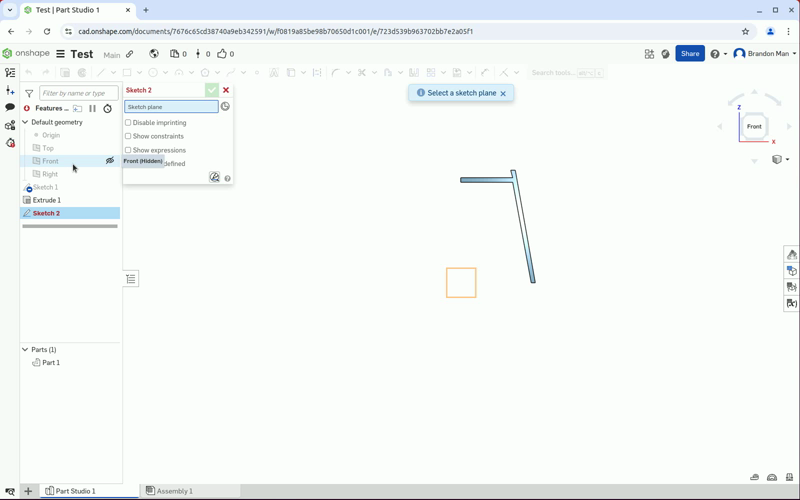
click(73, 163)
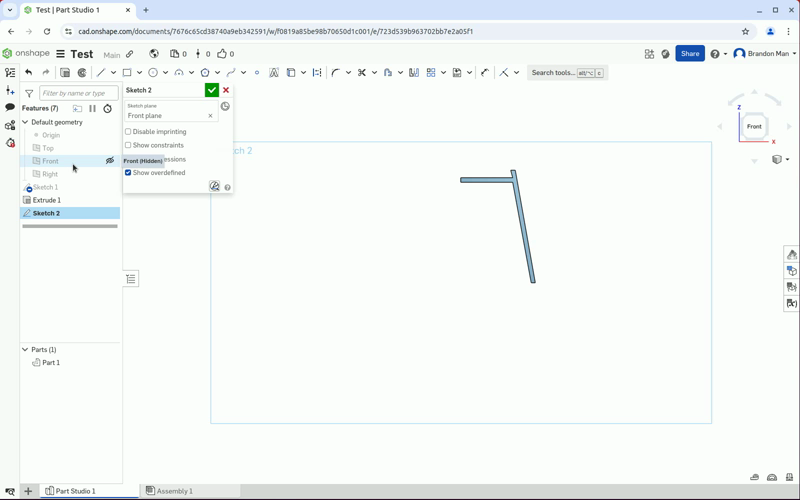
mouse_move(73, 352)
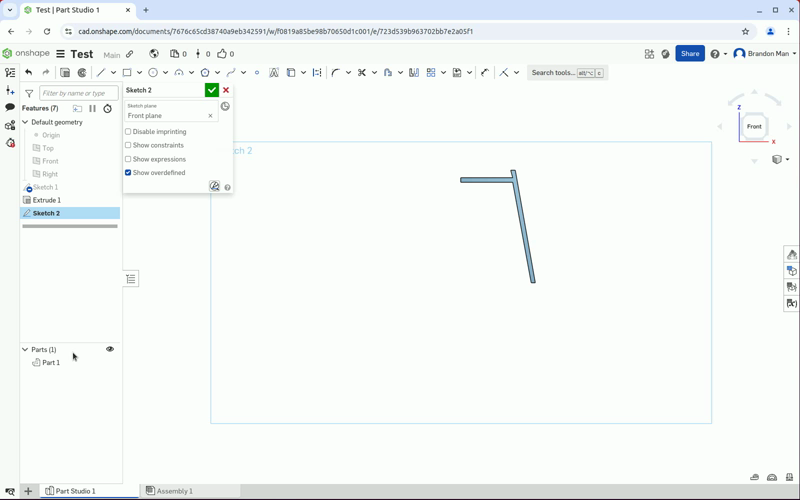
key(y)
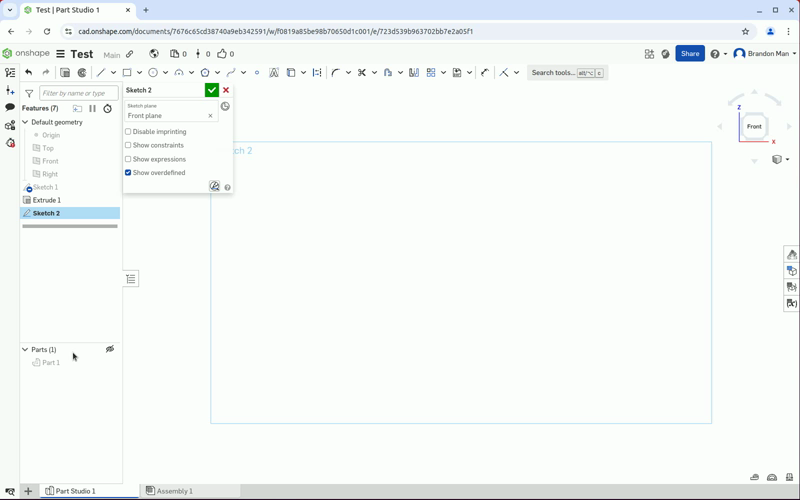
key(l)
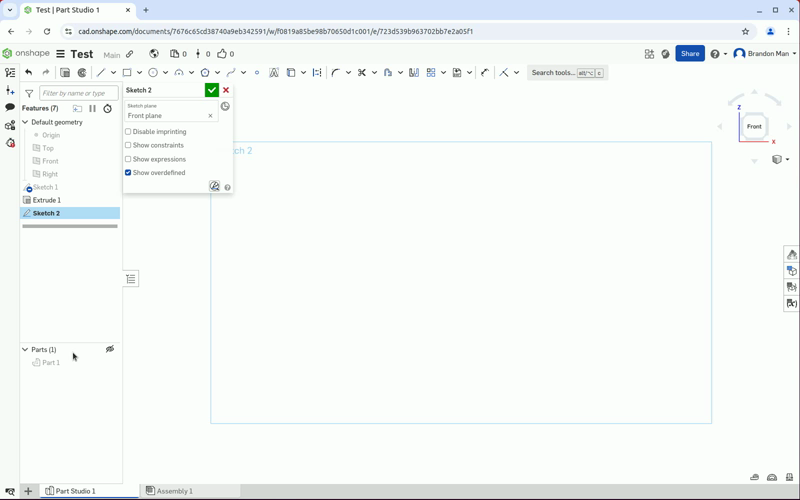
key_down(shift)
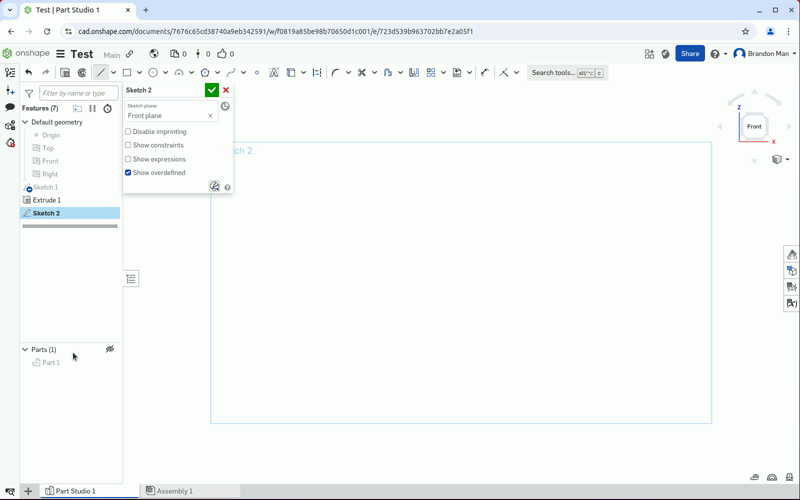
mouse_move(386, 282)
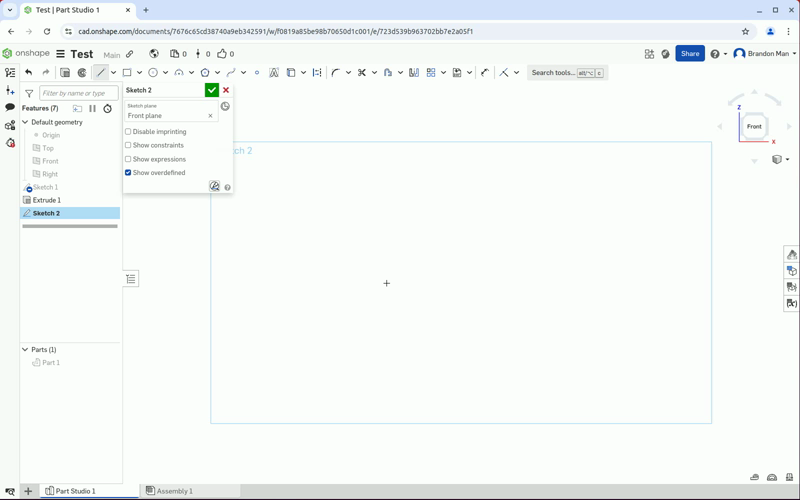
click(386, 282)
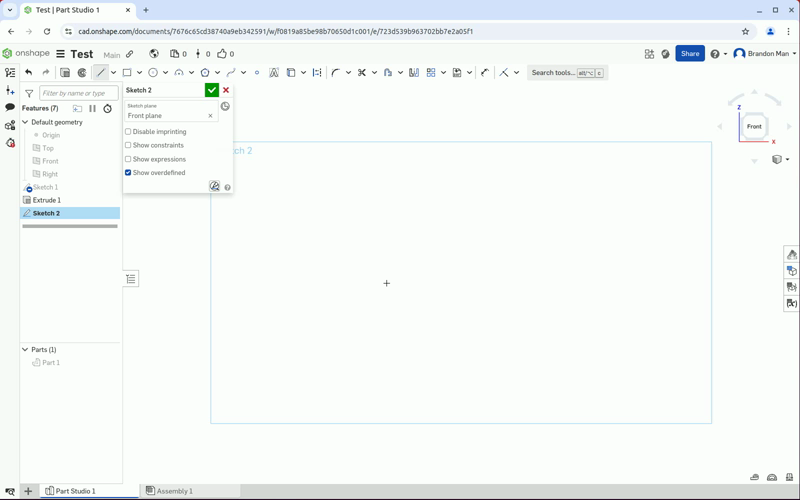
key_up(shift)
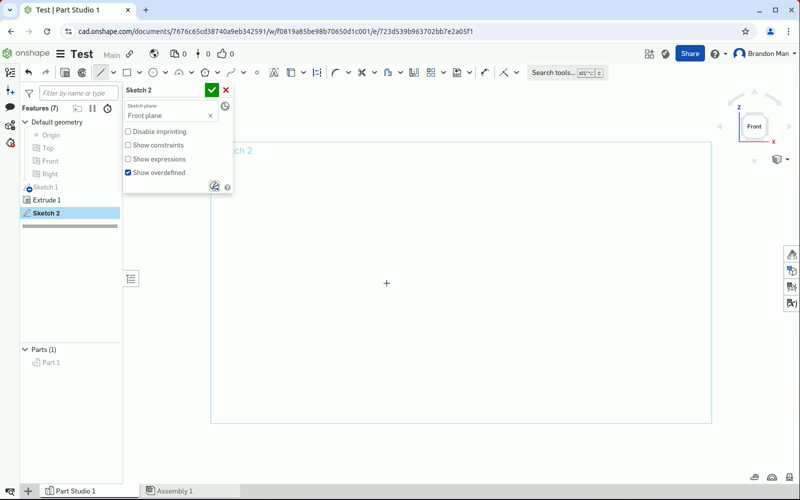
key_down(shift)
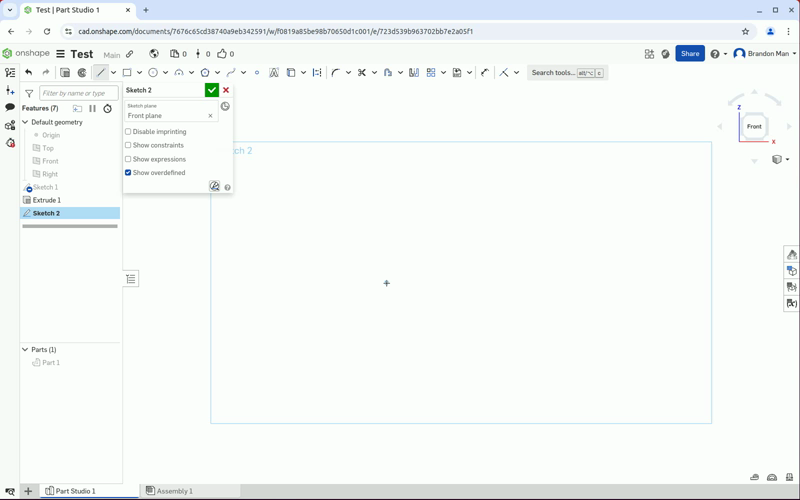
mouse_move(417, 282)
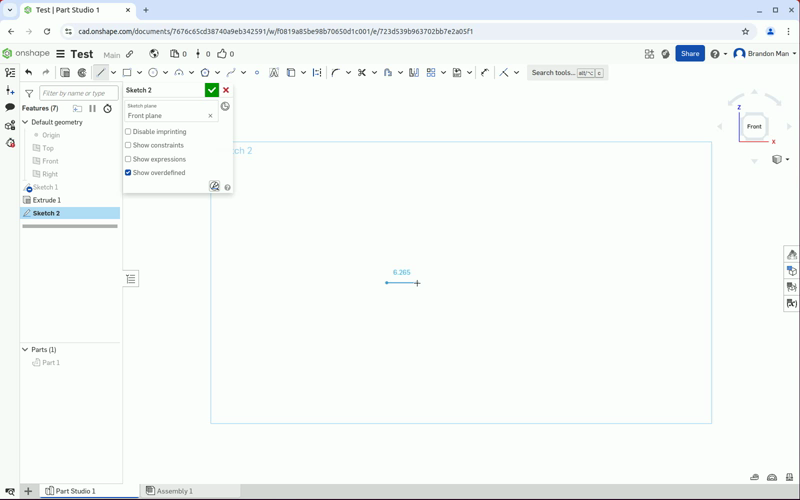
mouse_move(390, 282)
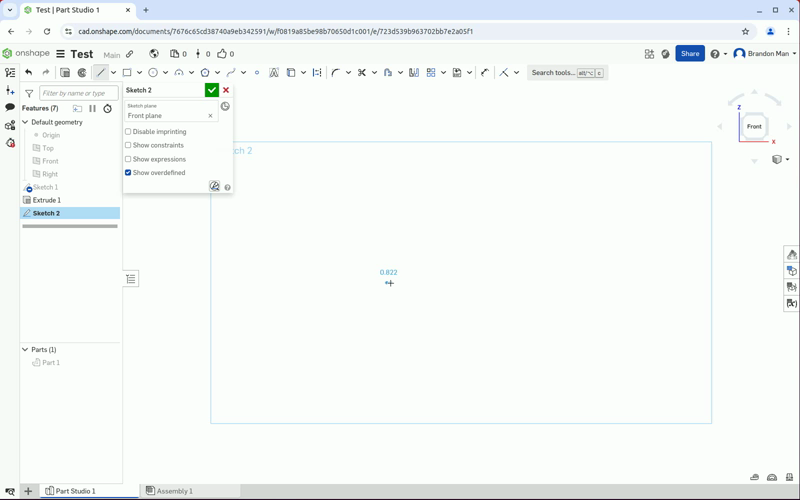
scroll(6)
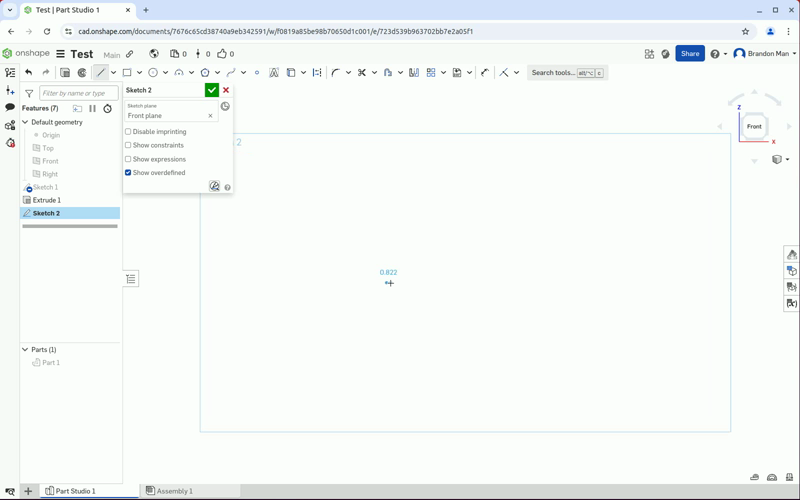
scroll(6)
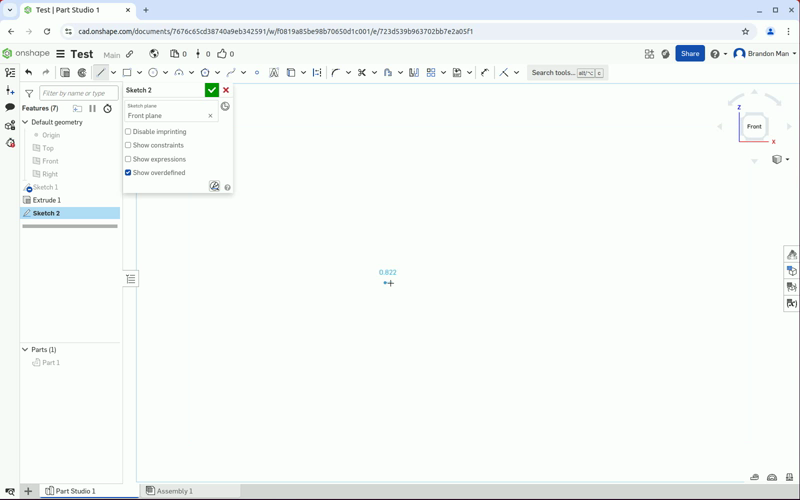
scroll(6)
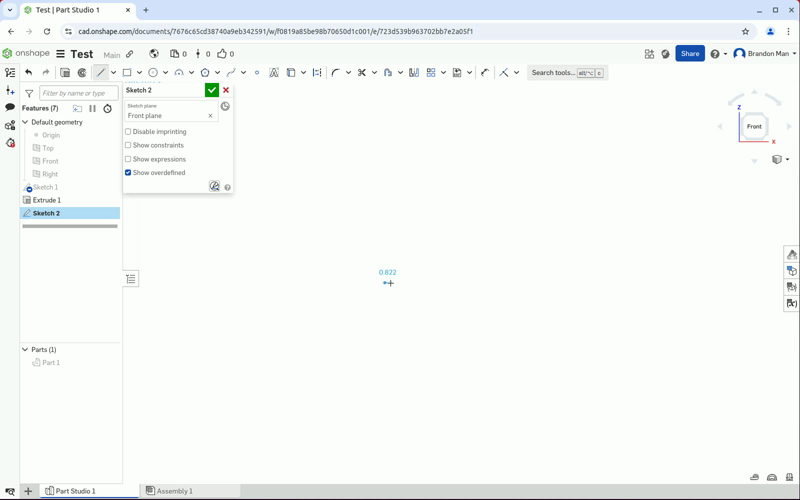
scroll(6)
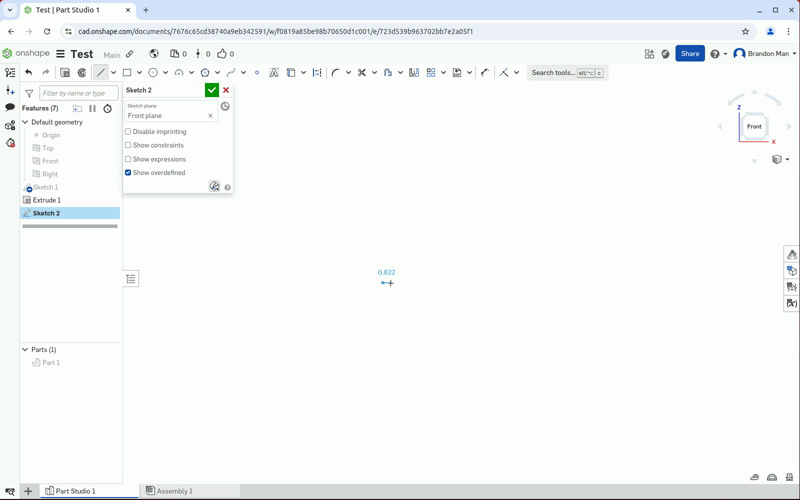
scroll(6)
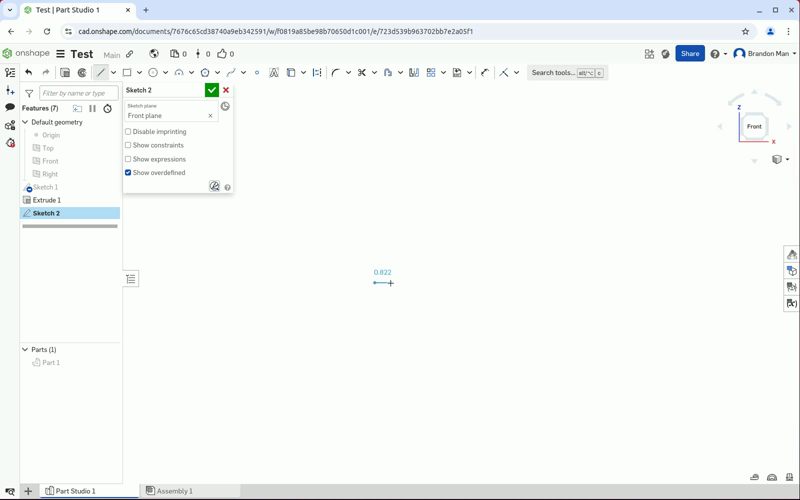
scroll(6)
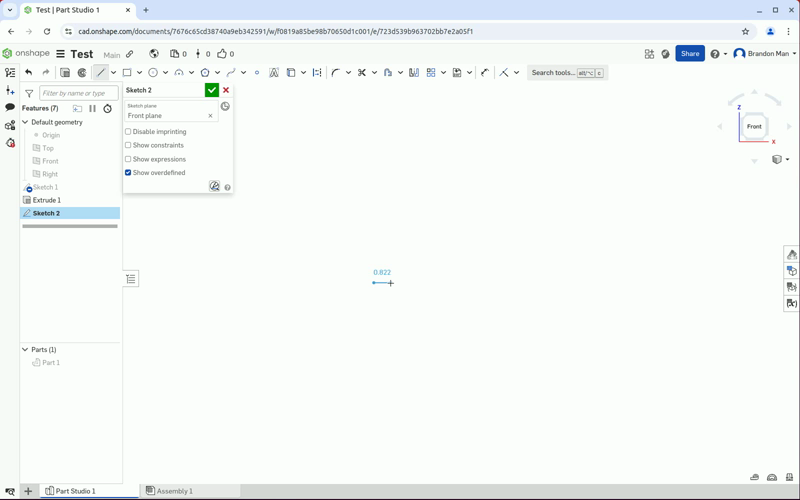
scroll(6)
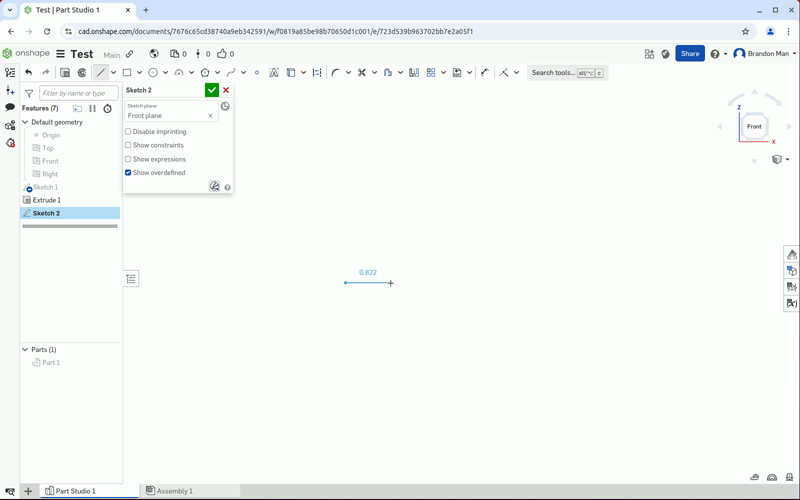
click(390, 282)
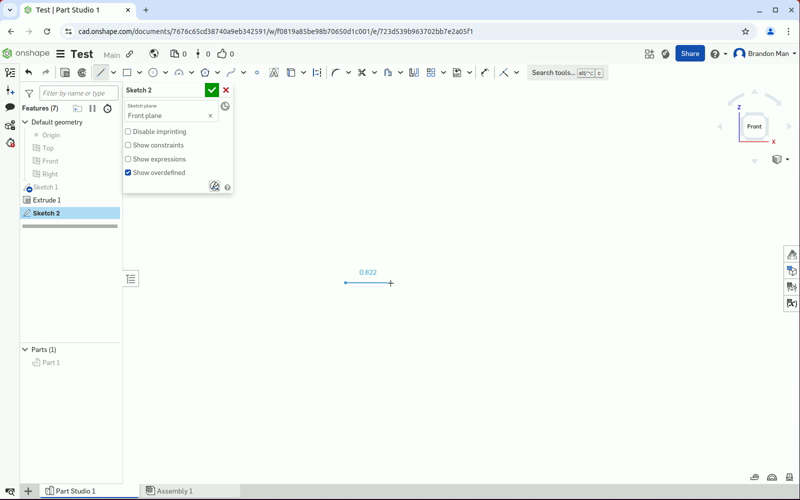
scroll(-6)
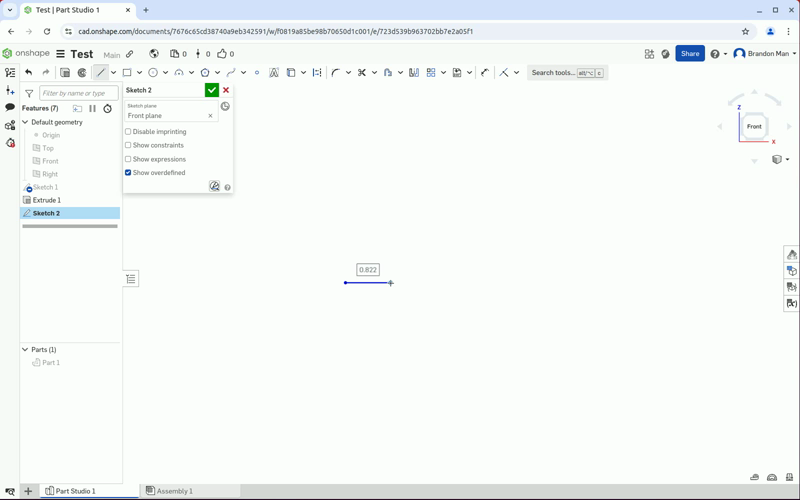
scroll(-6)
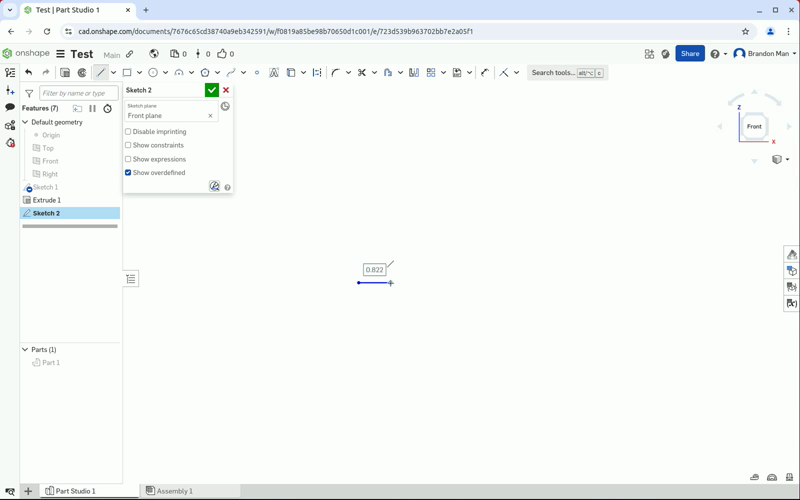
scroll(-6)
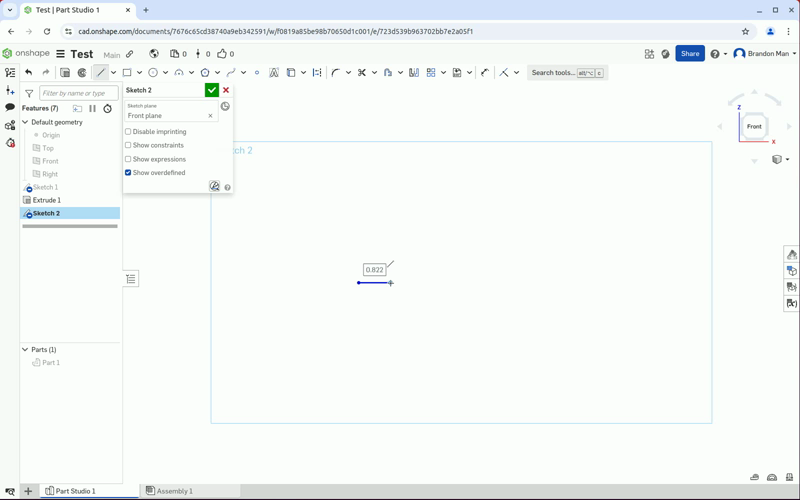
scroll(-6)
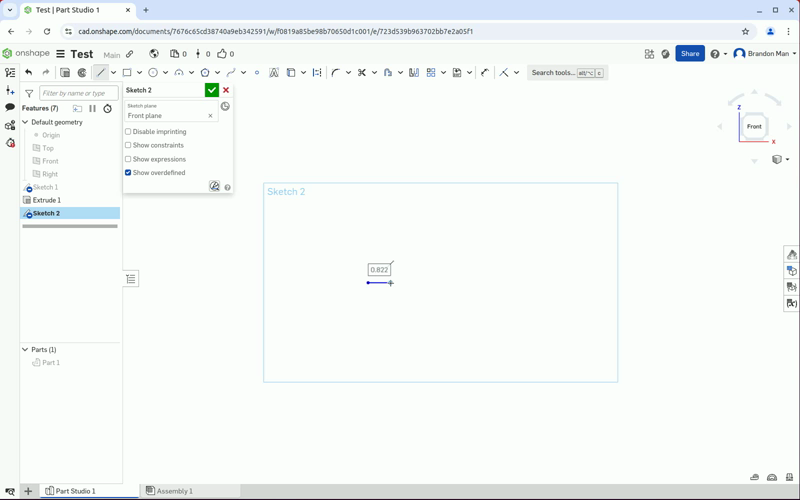
scroll(-6)
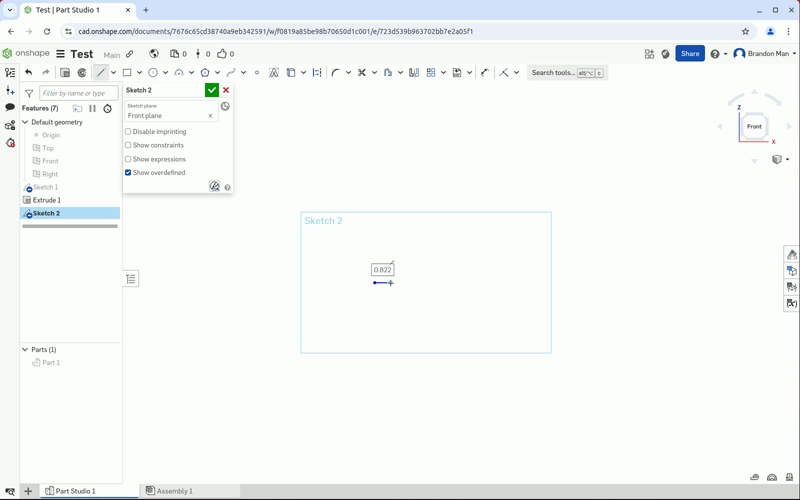
scroll(-6)
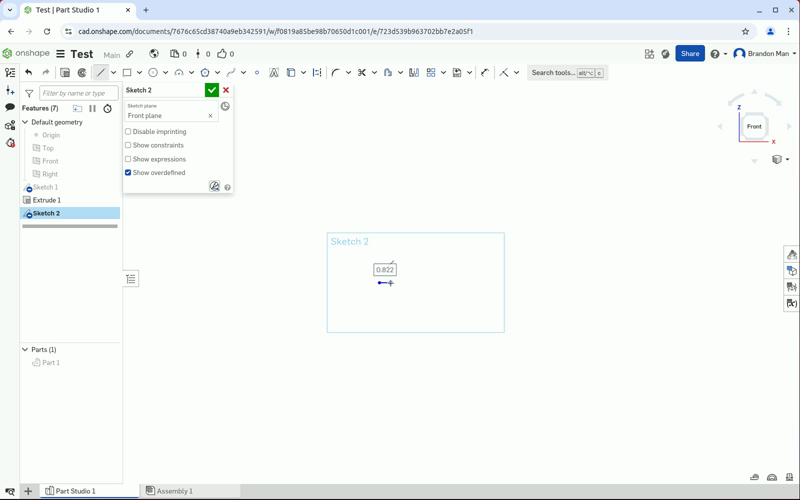
scroll(-6)
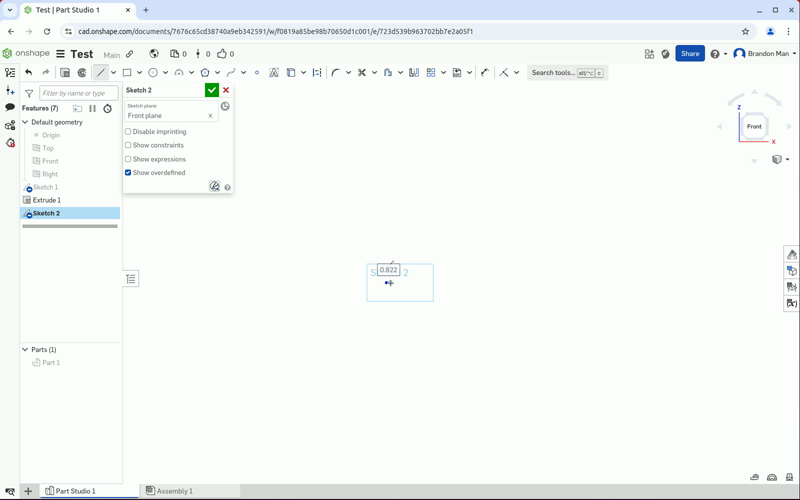
key_up(shift)
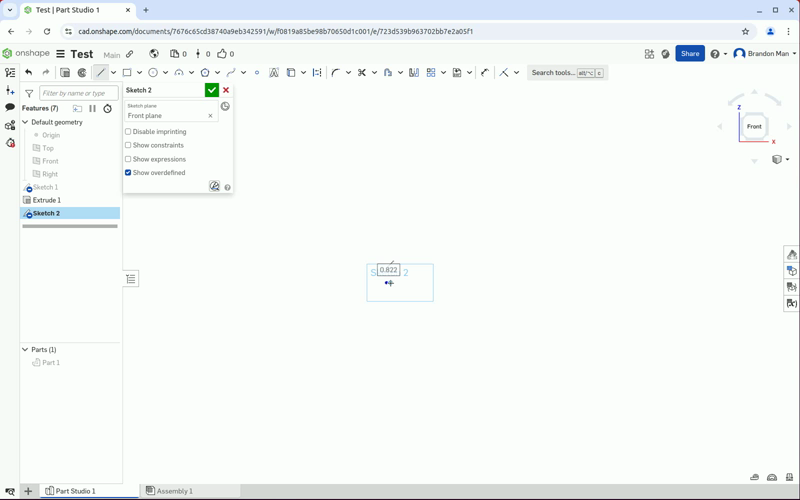
key_down(shift)
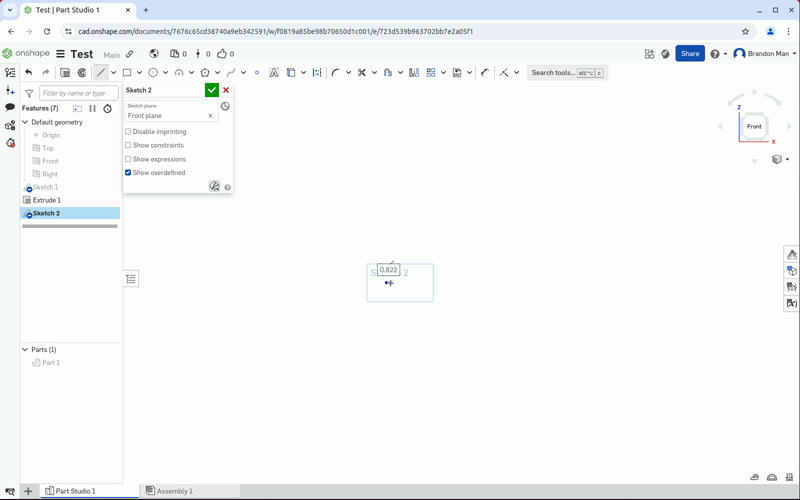
mouse_move(408, 182)
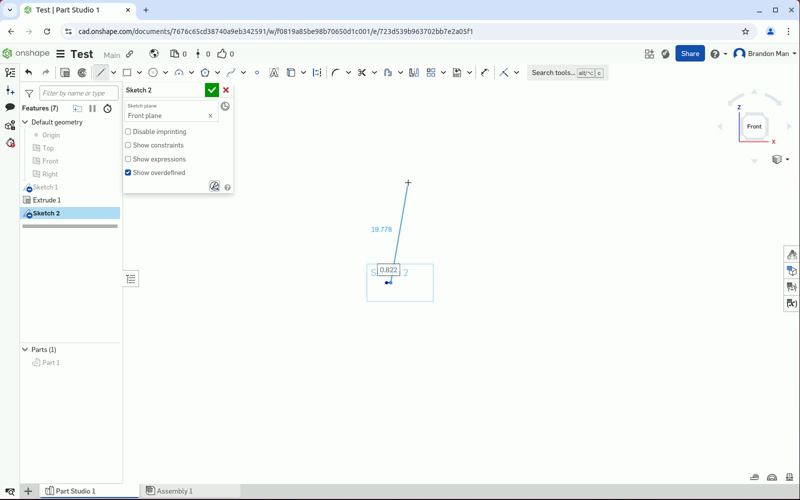
click(408, 182)
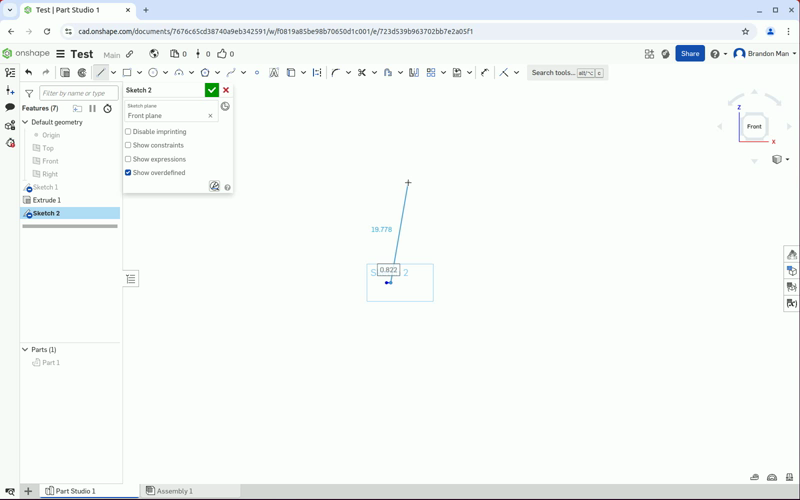
key_up(shift)
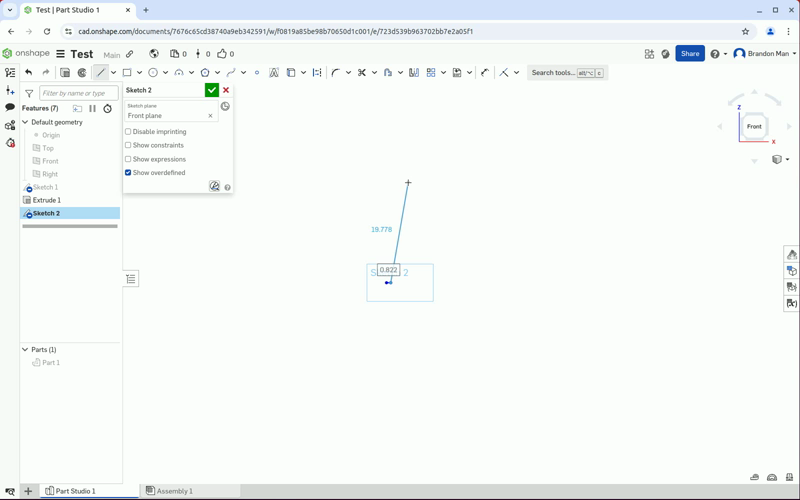
key_down(shift)
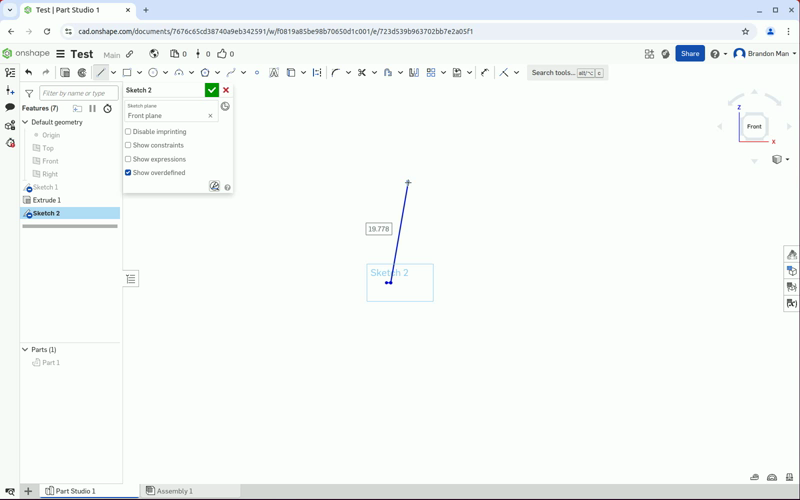
mouse_move(438, 182)
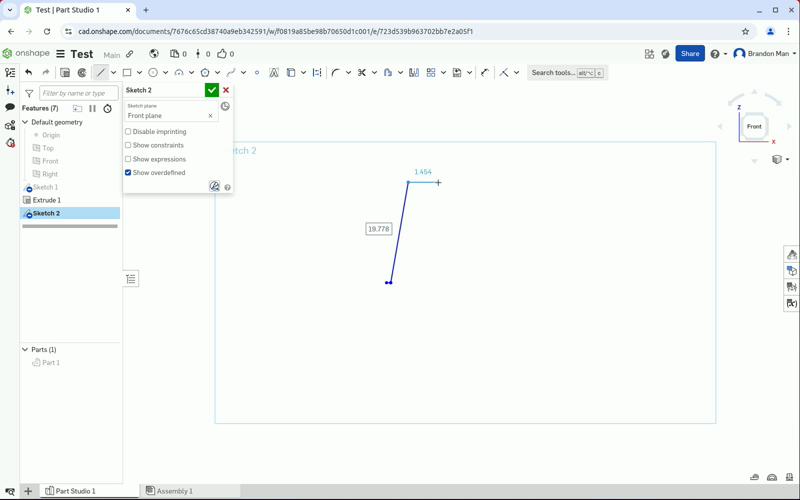
mouse_move(460, 182)
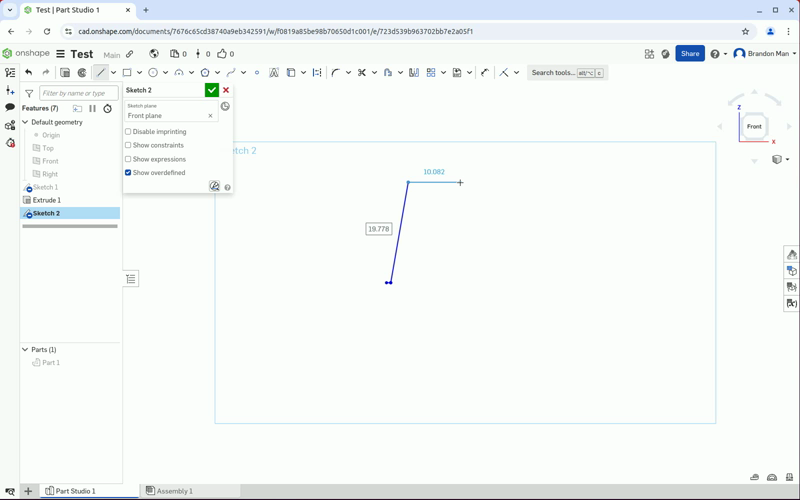
click(460, 182)
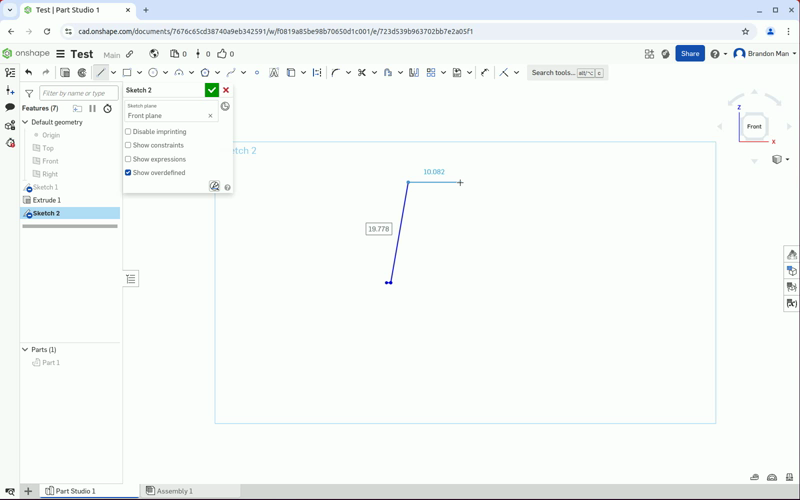
key_up(shift)
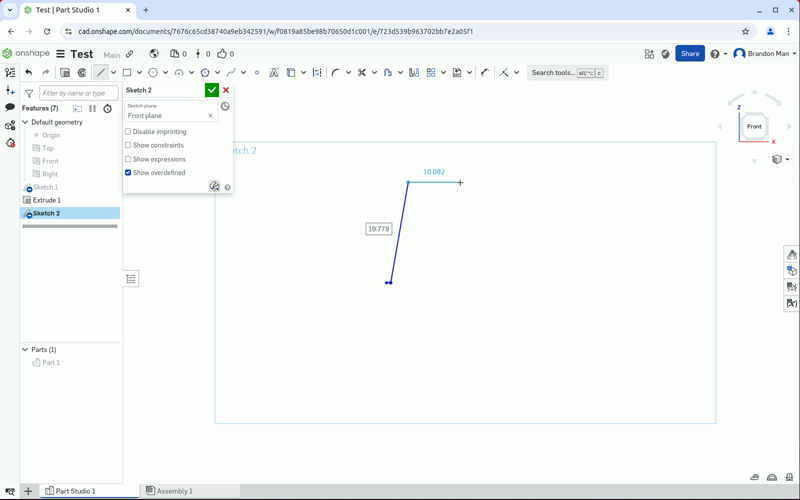
key_down(shift)
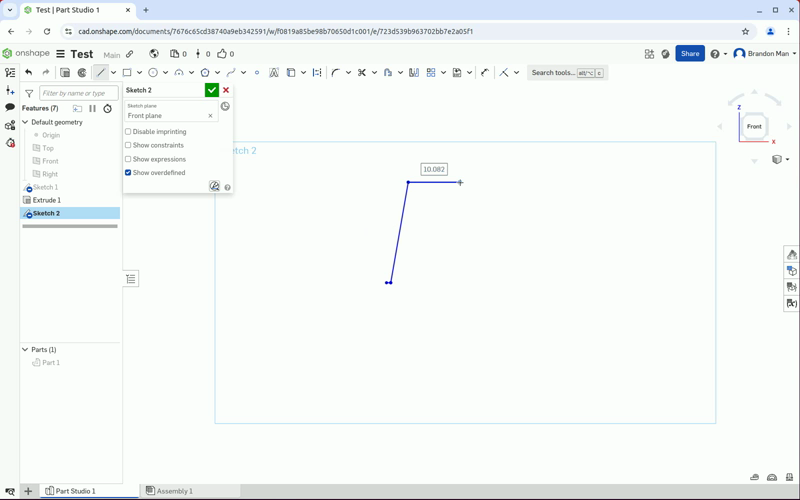
mouse_move(490, 182)
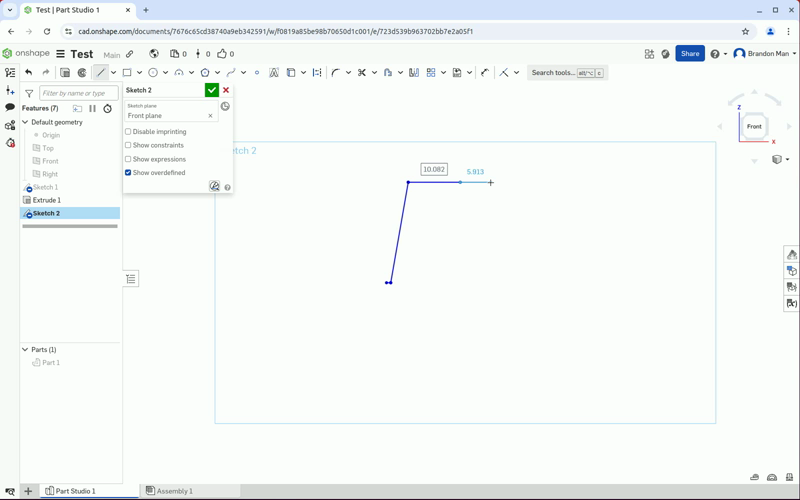
mouse_move(460, 178)
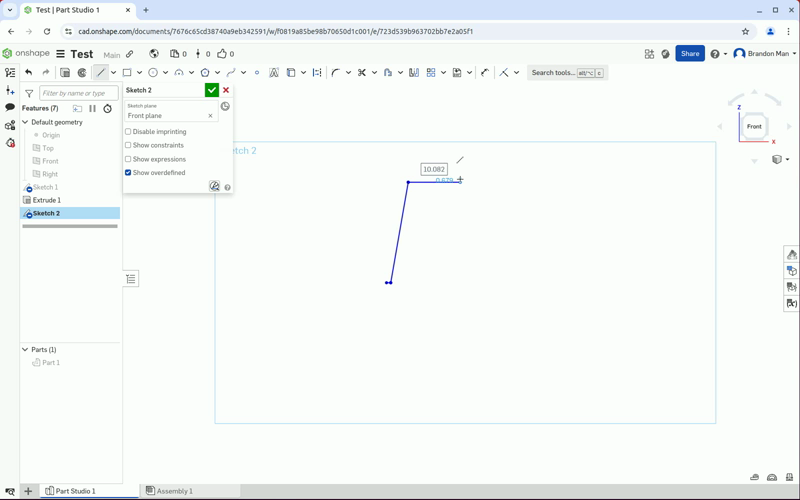
scroll(6)
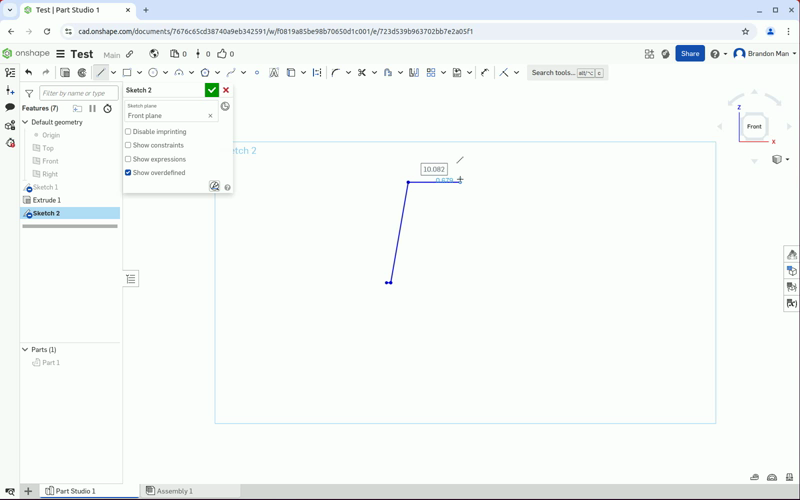
scroll(6)
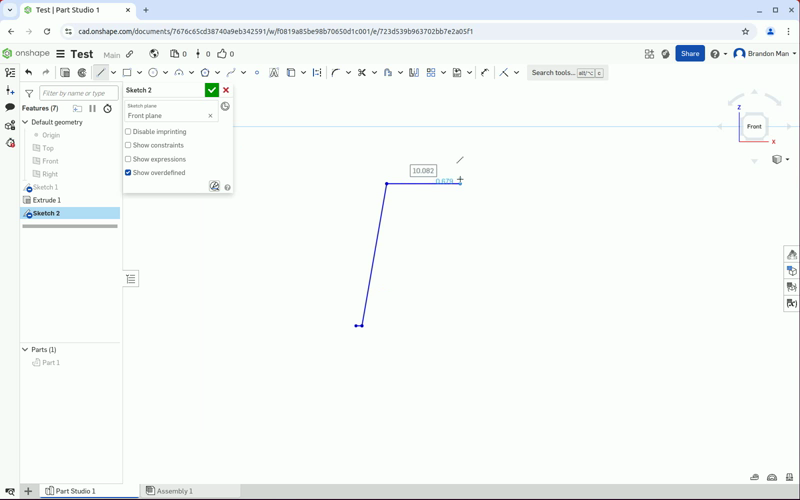
scroll(6)
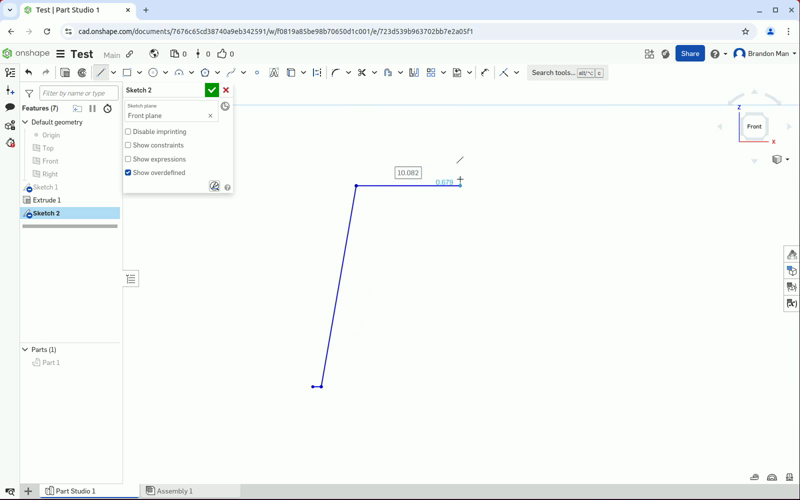
scroll(6)
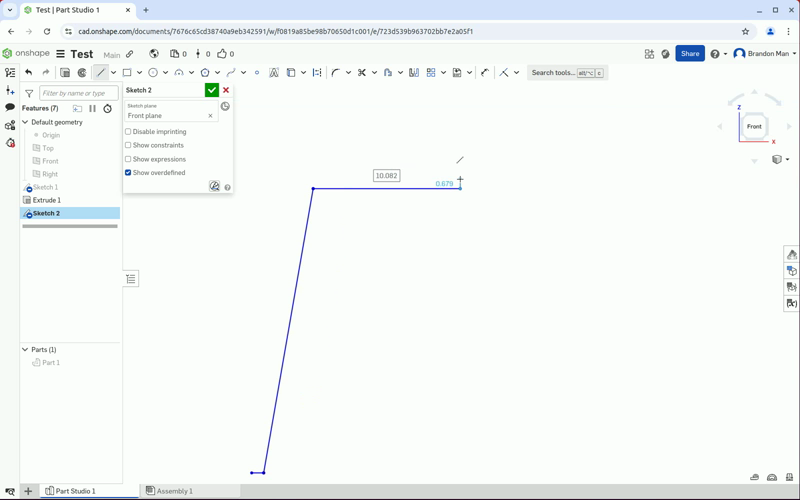
scroll(6)
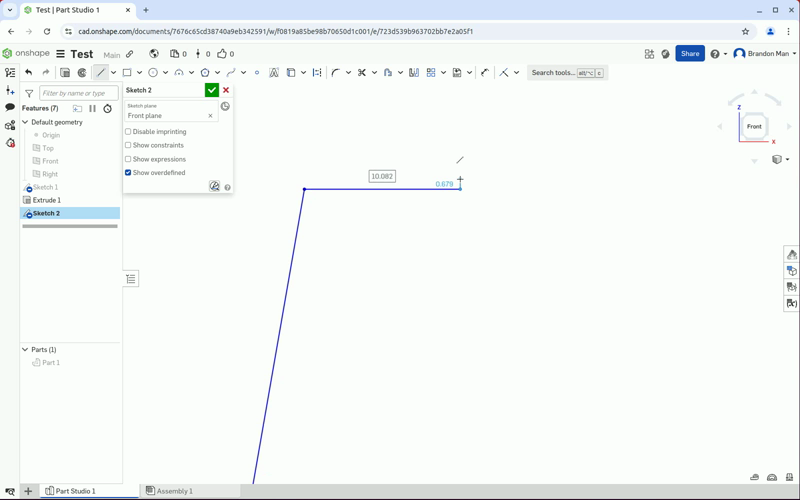
scroll(6)
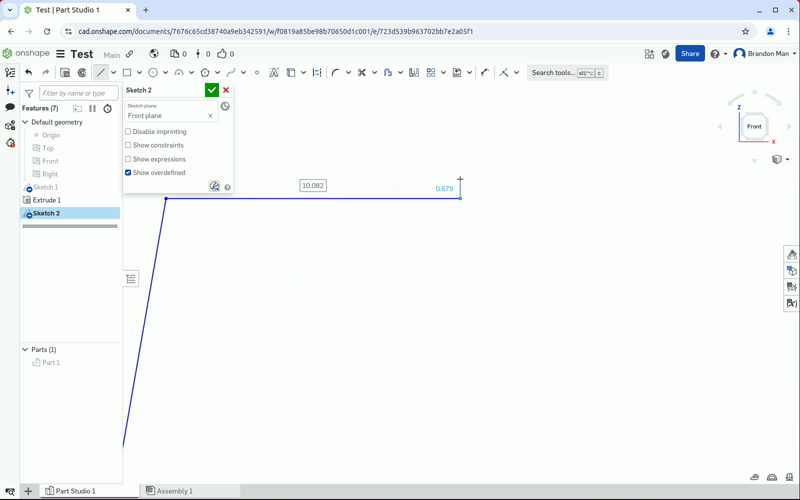
scroll(6)
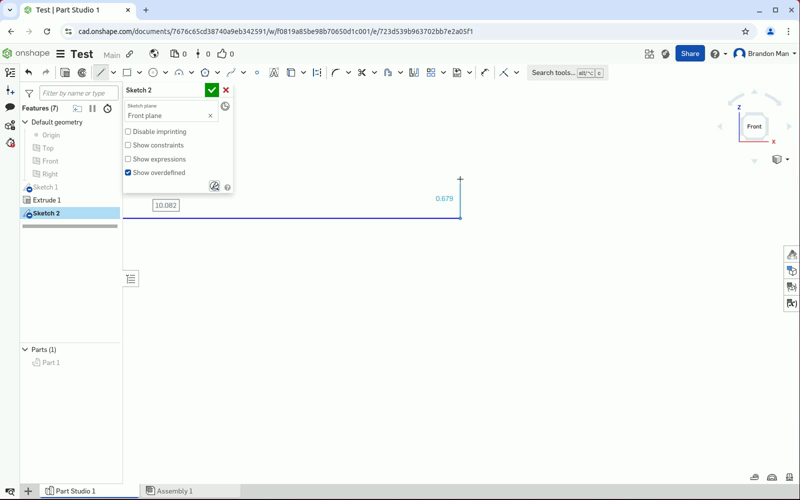
click(460, 178)
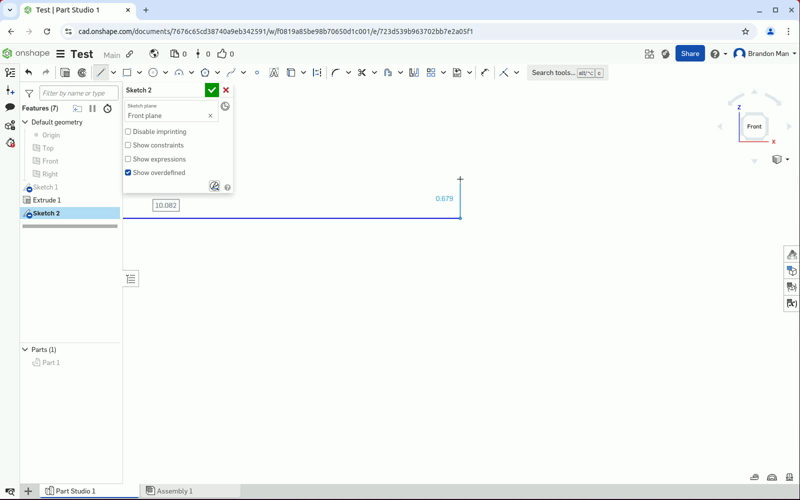
scroll(-6)
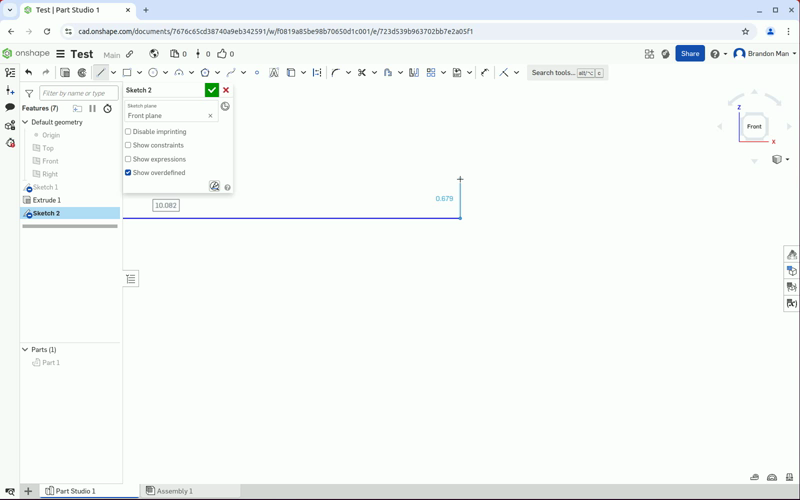
scroll(-6)
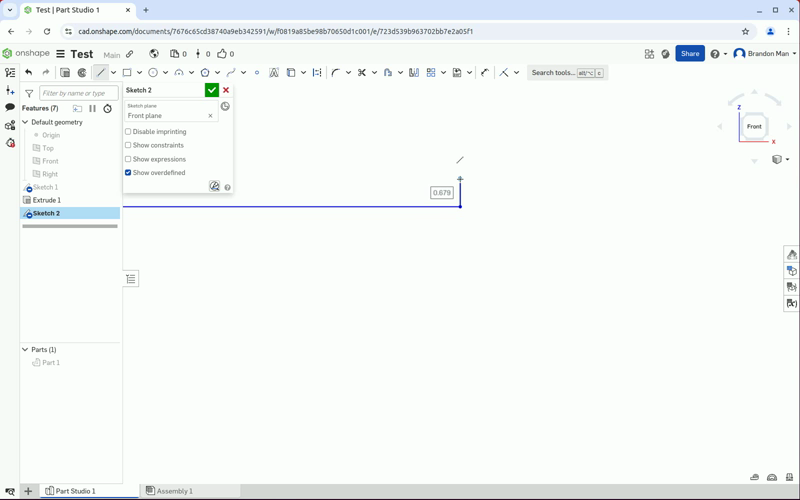
scroll(-6)
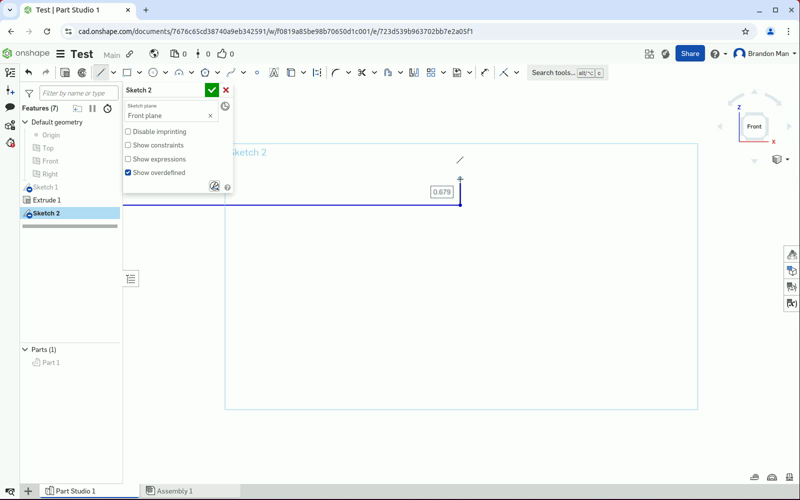
scroll(-6)
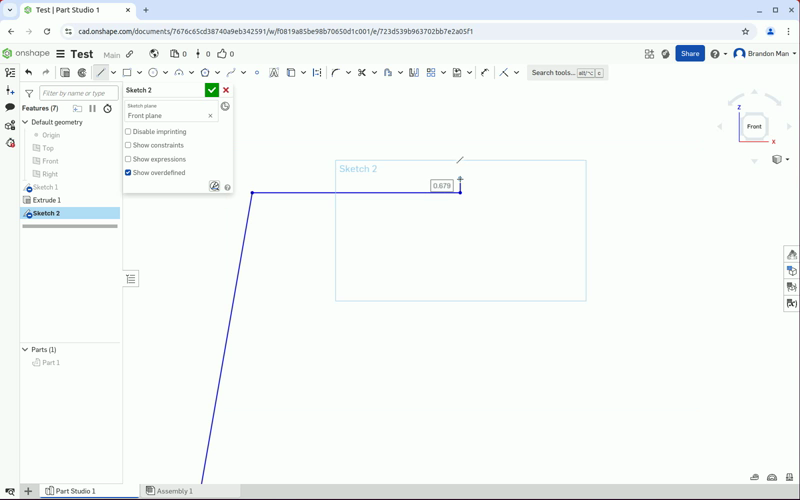
scroll(-6)
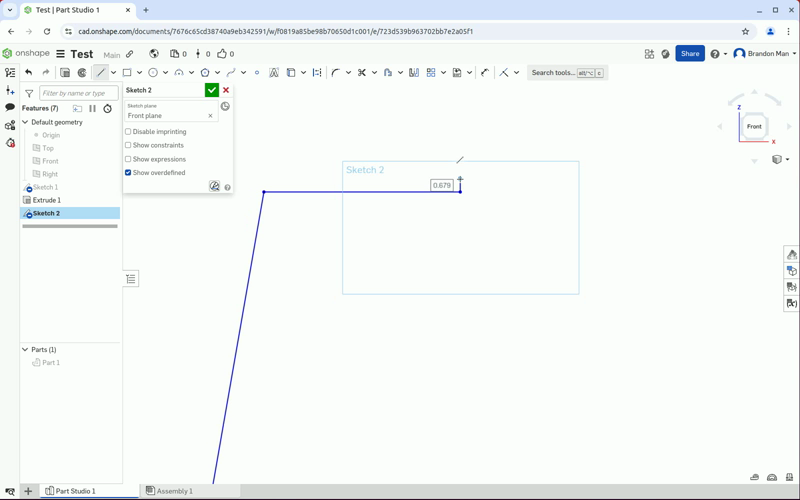
scroll(-6)
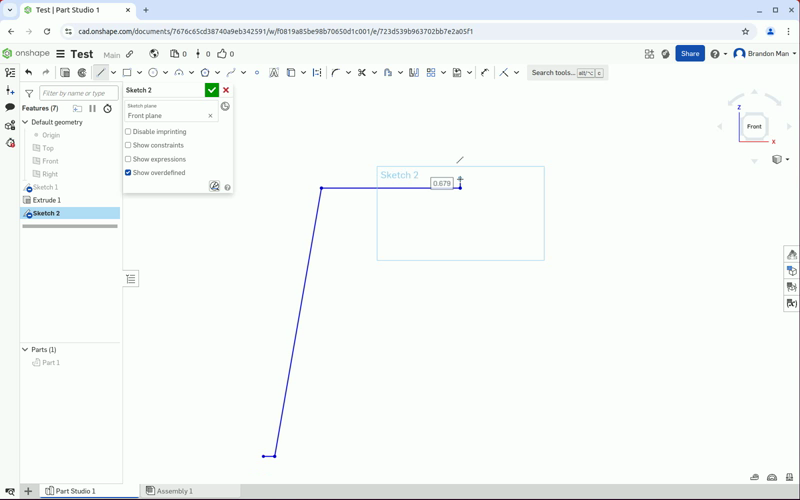
scroll(-6)
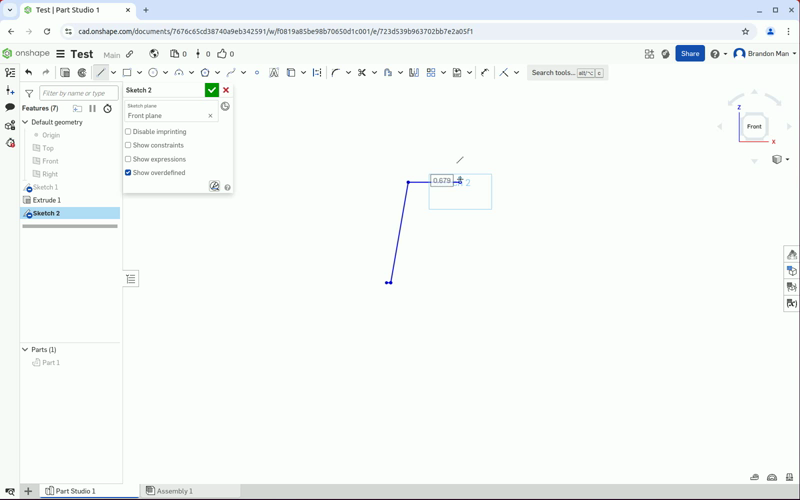
key_up(shift)
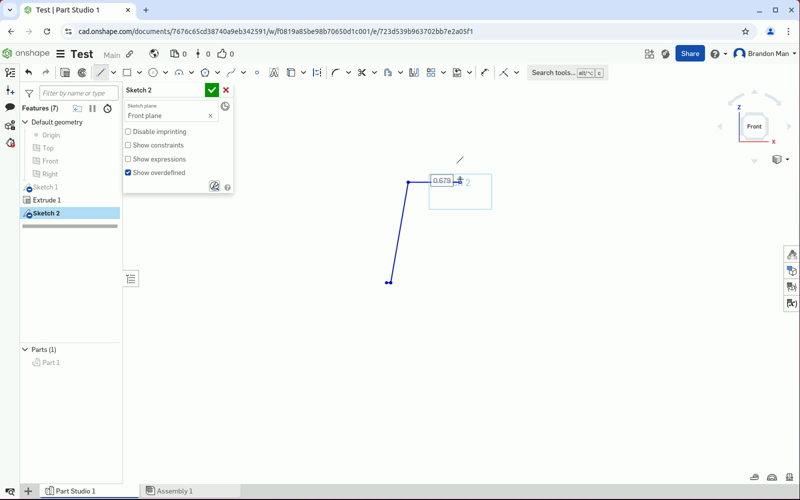
key_down(shift)
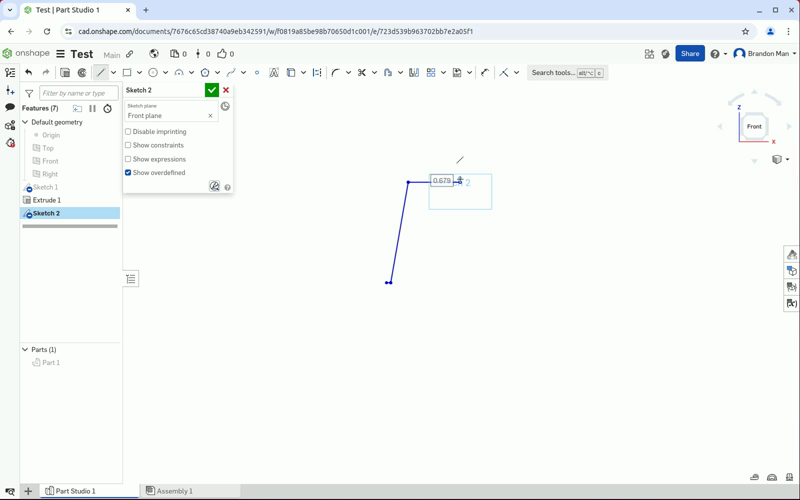
mouse_move(490, 178)
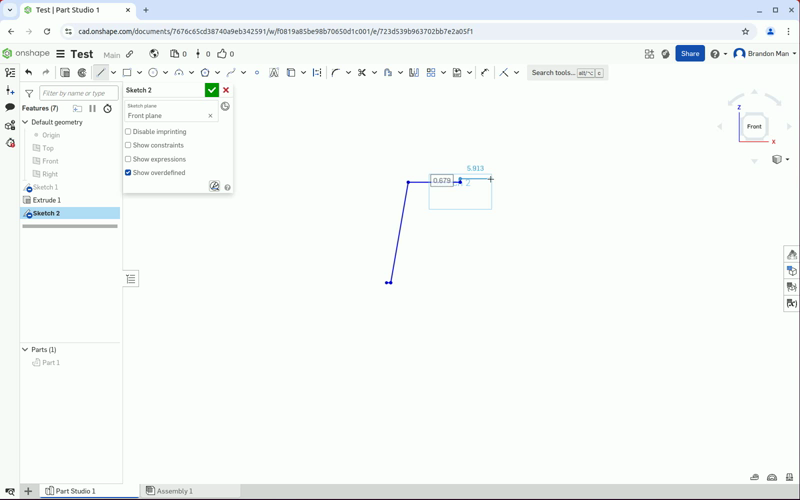
mouse_move(409, 178)
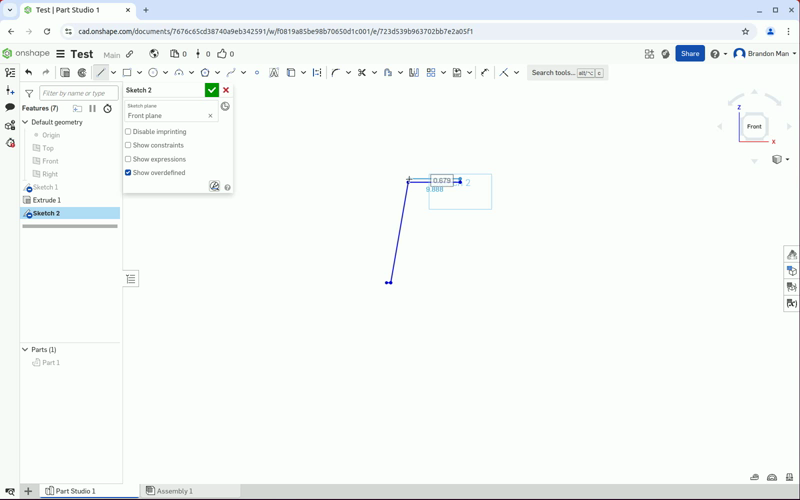
scroll(6)
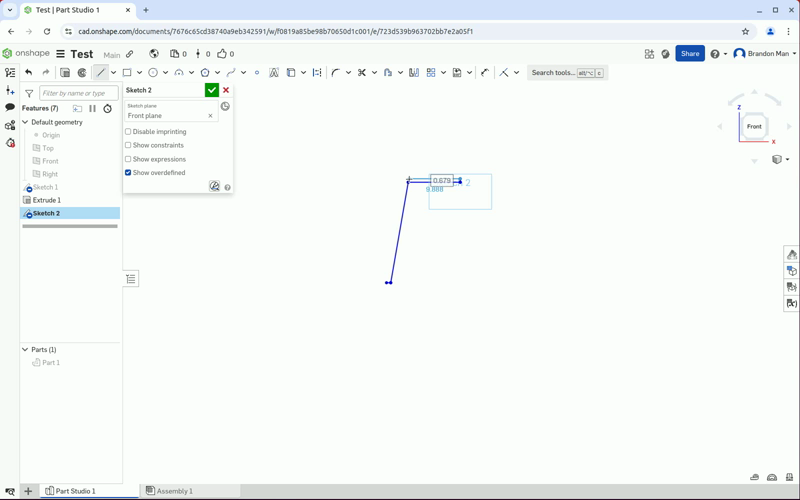
scroll(6)
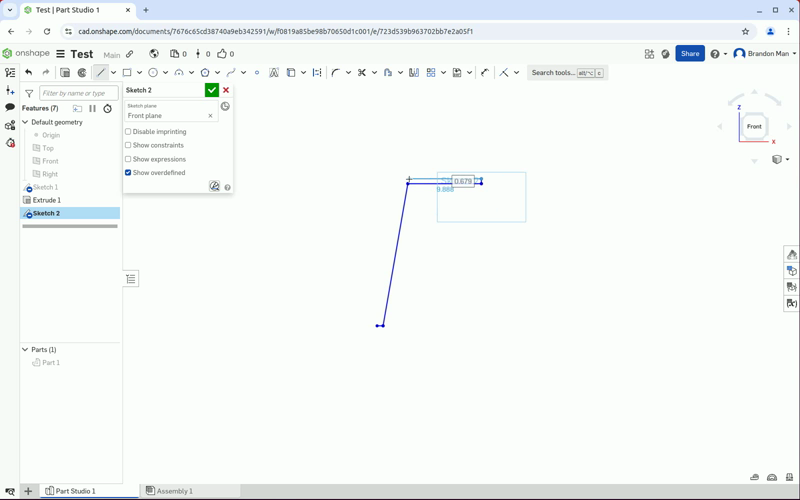
scroll(6)
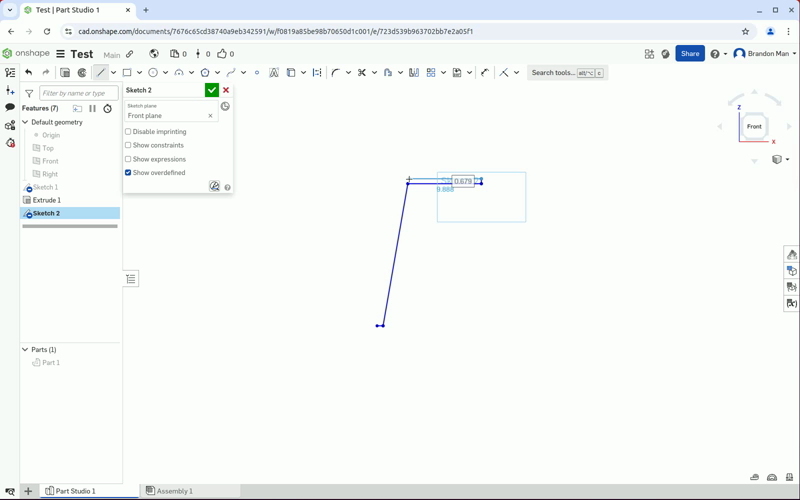
scroll(6)
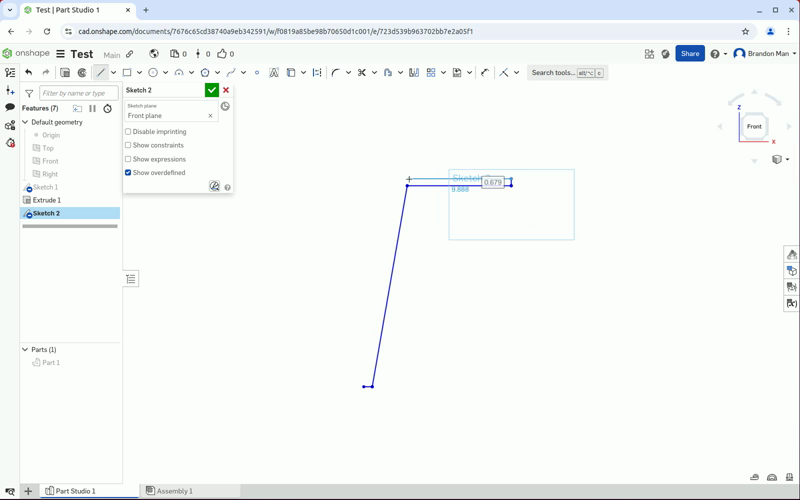
scroll(6)
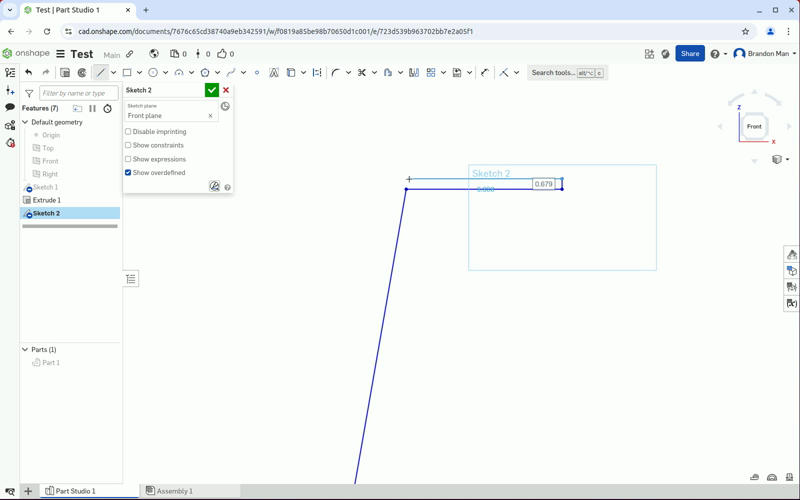
scroll(6)
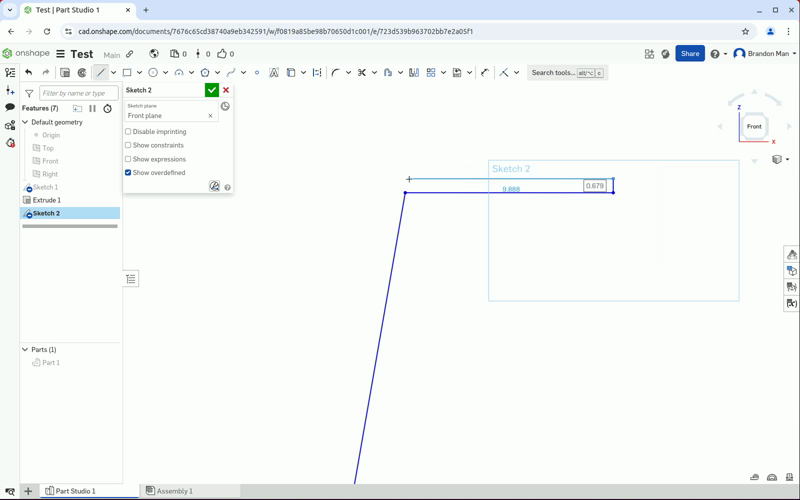
scroll(6)
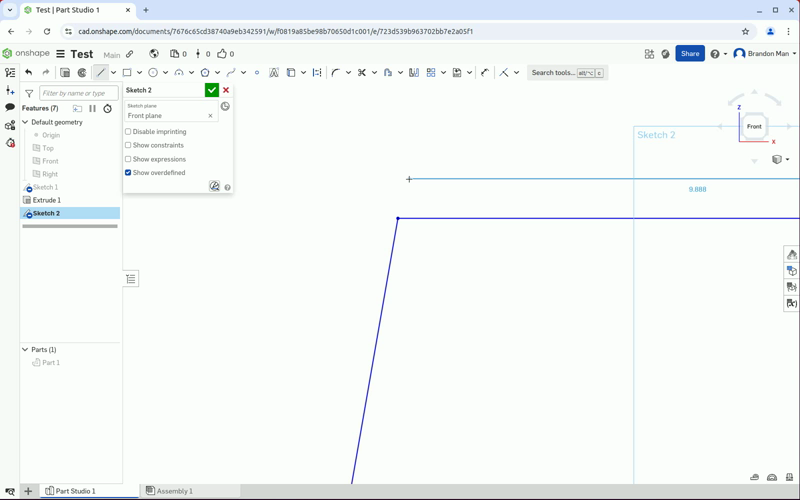
click(409, 178)
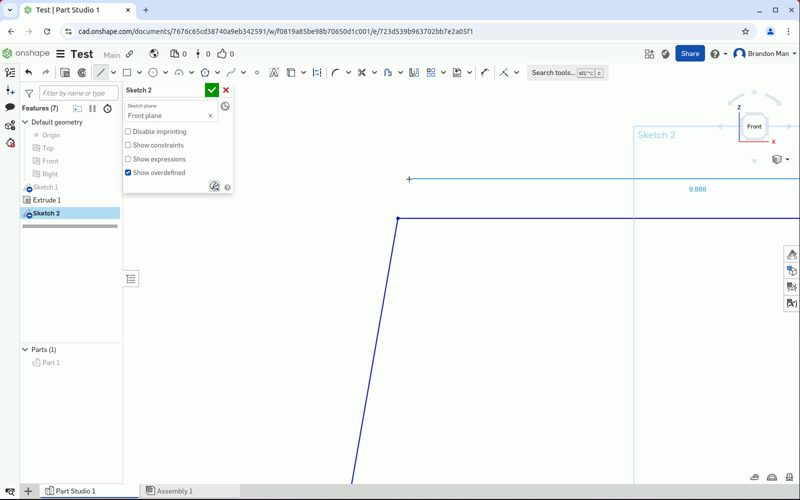
scroll(-6)
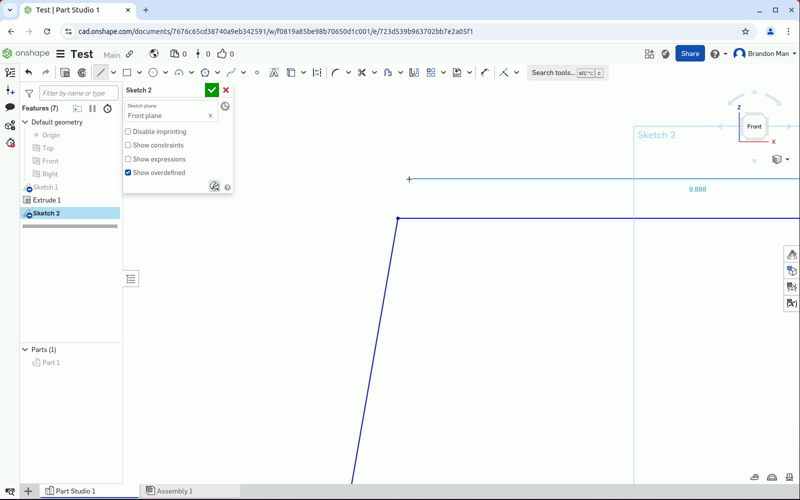
scroll(-6)
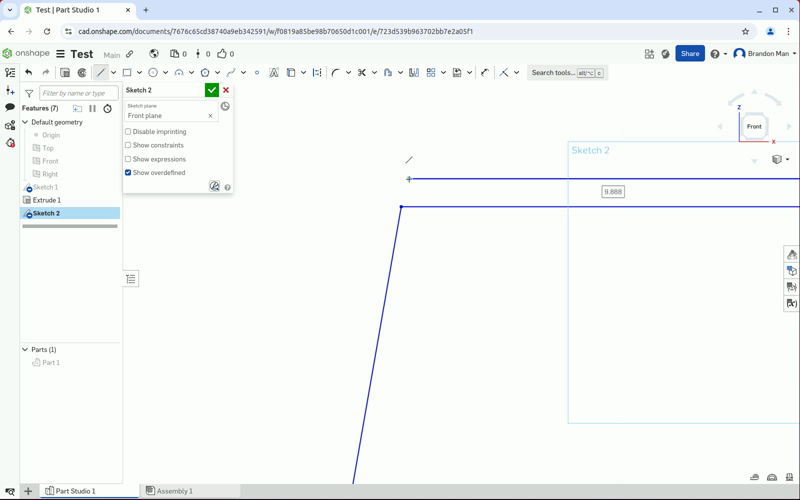
scroll(-6)
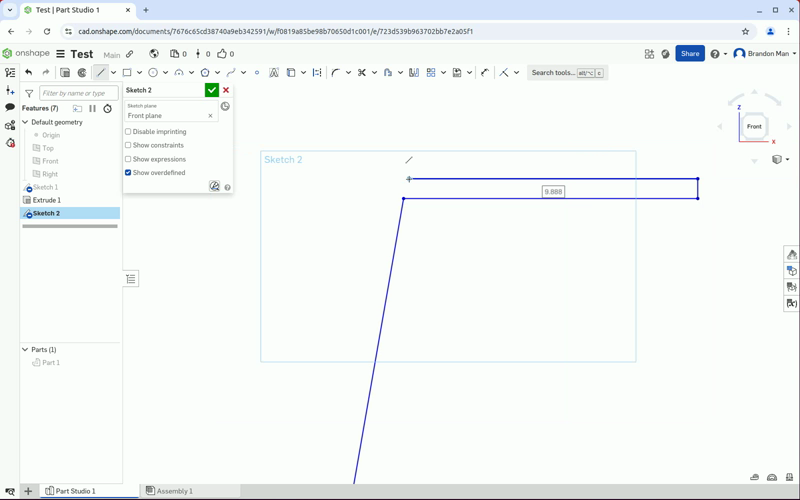
scroll(-6)
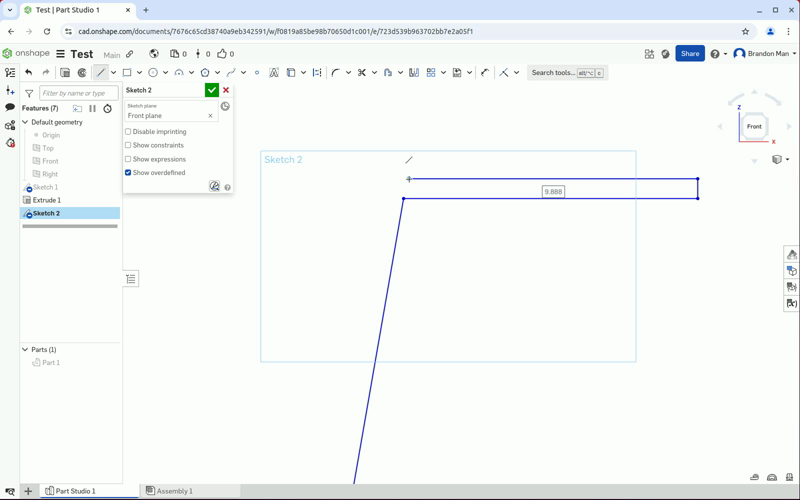
scroll(-6)
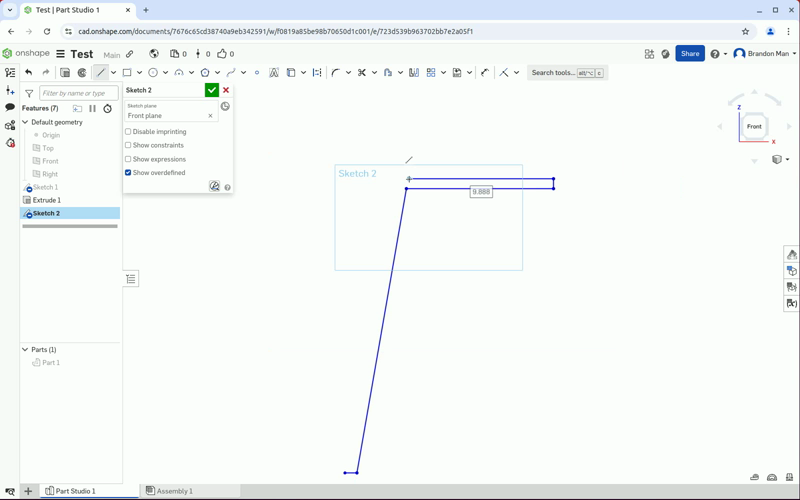
scroll(-6)
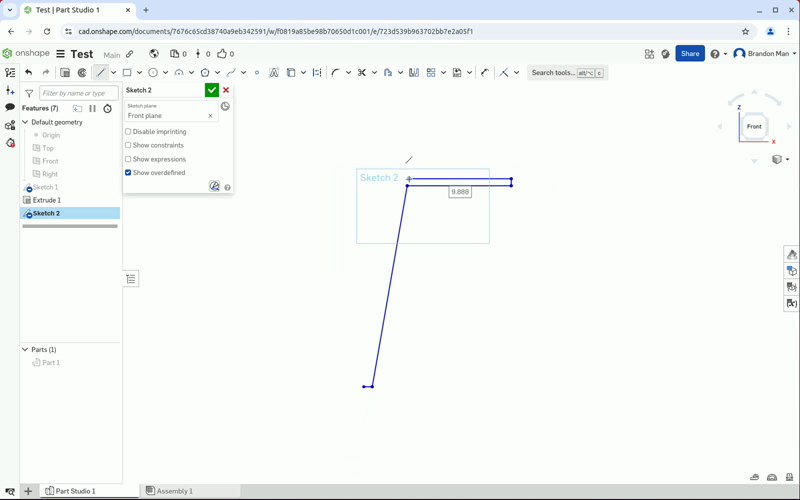
scroll(-6)
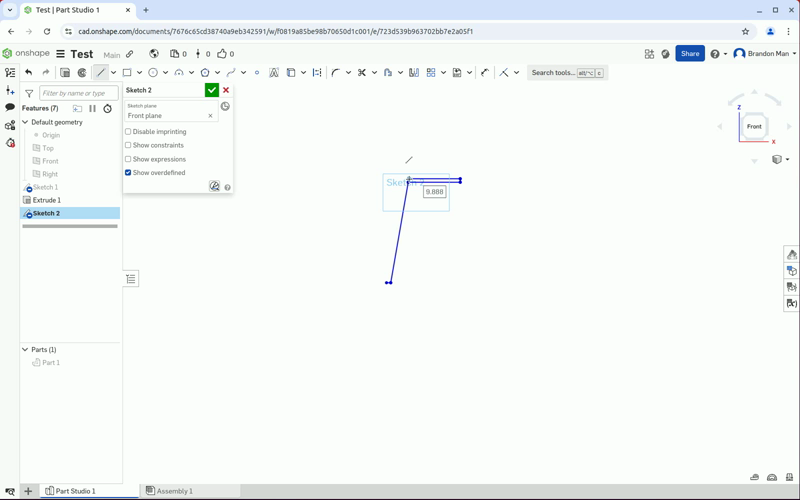
key_up(shift)
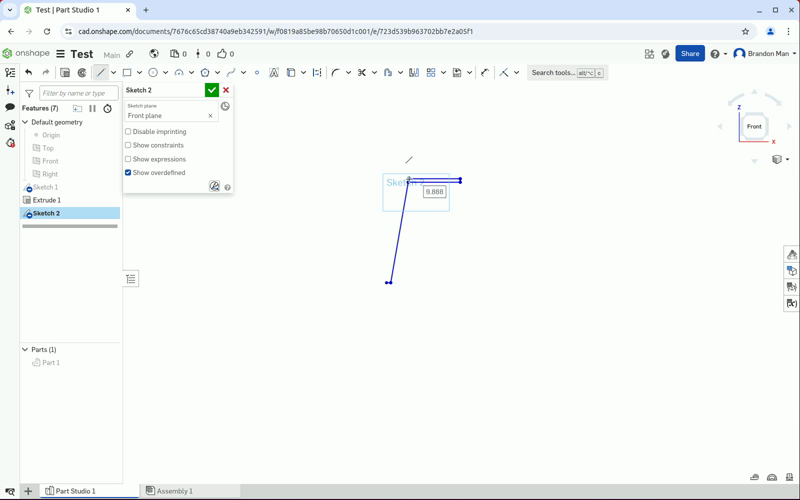
key_down(shift)
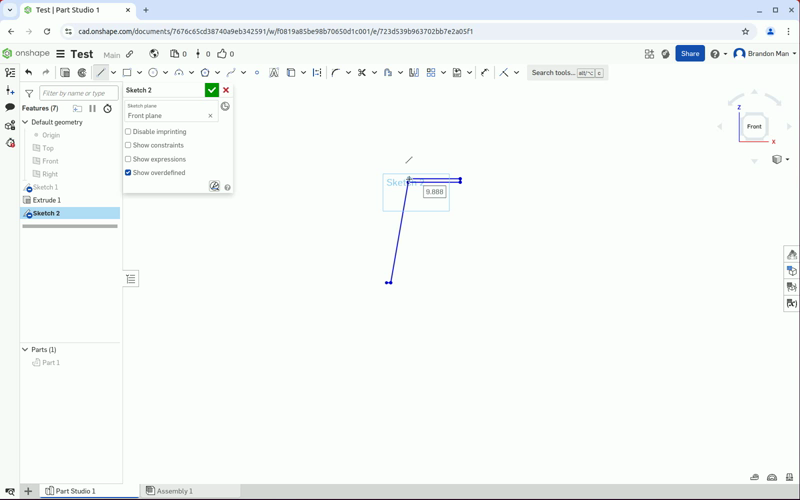
mouse_move(439, 178)
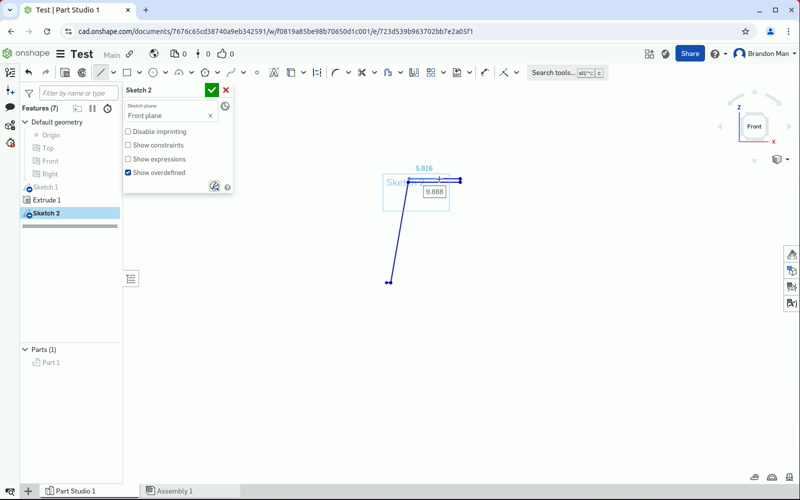
mouse_move(410, 170)
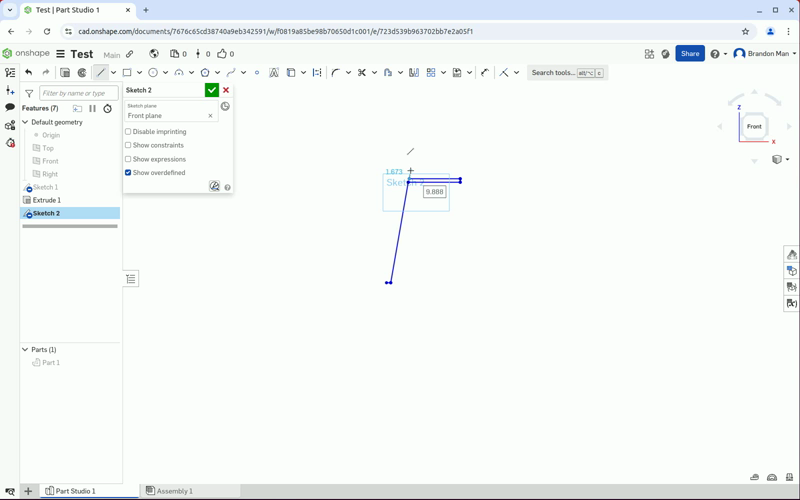
click(410, 170)
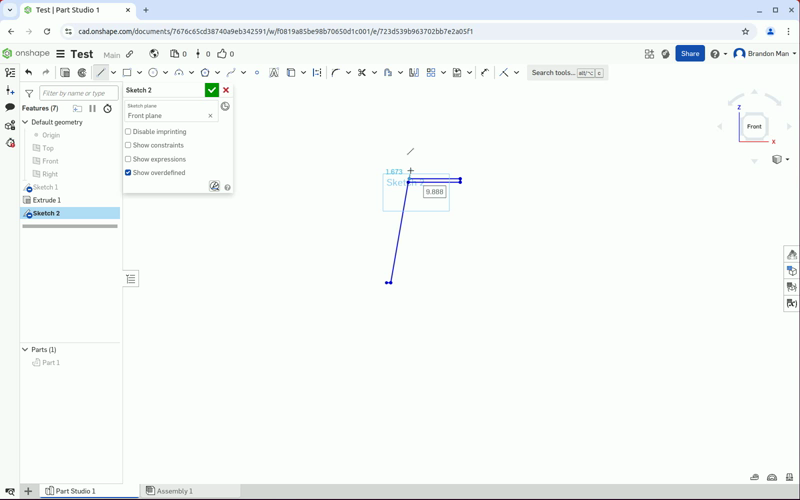
key_up(shift)
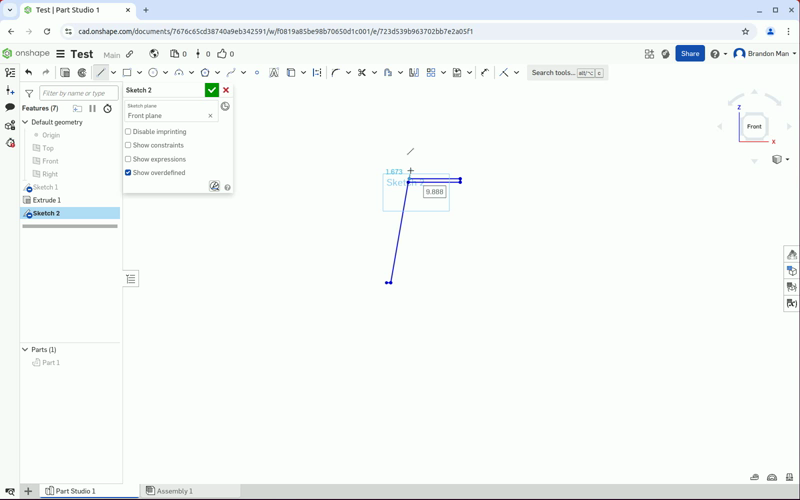
key_down(shift)
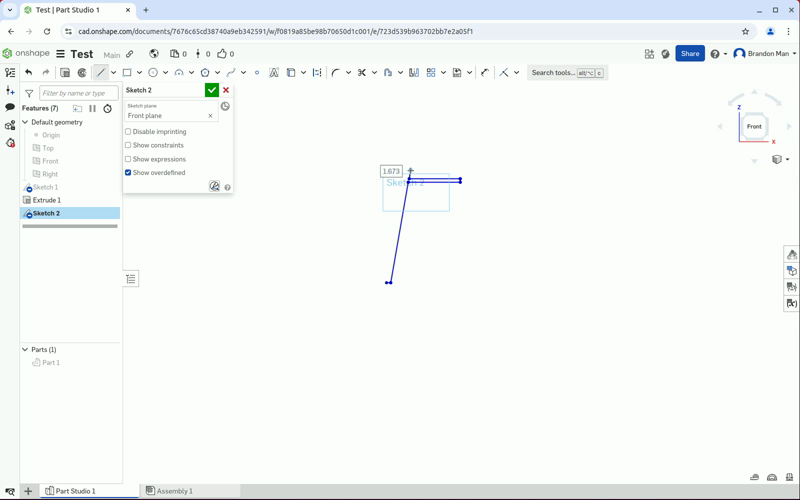
mouse_move(440, 170)
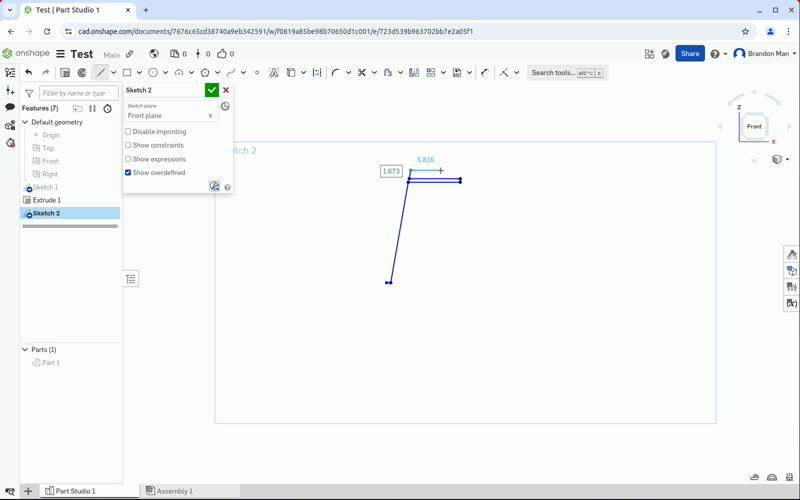
mouse_move(407, 170)
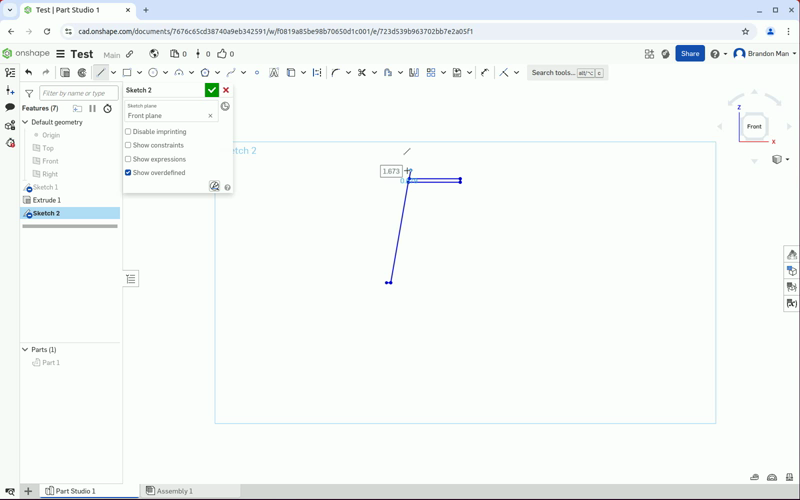
scroll(6)
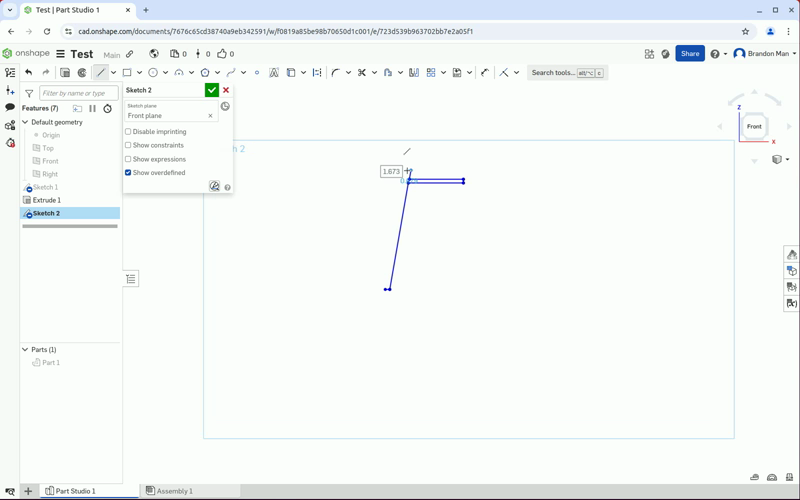
scroll(6)
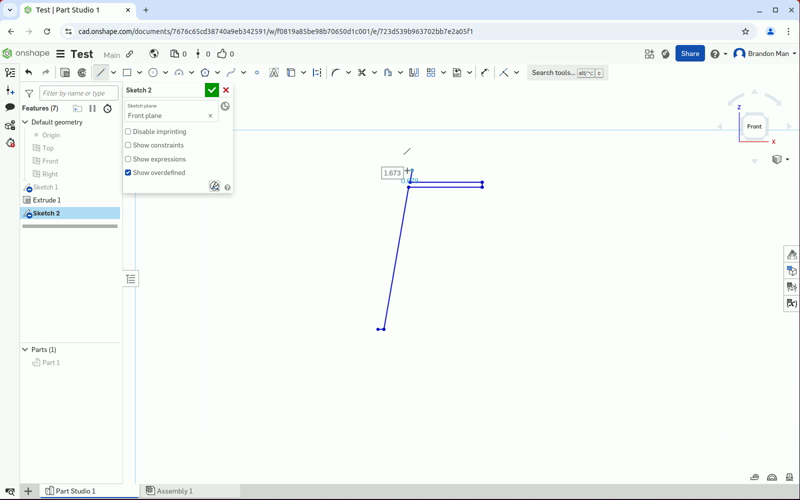
scroll(6)
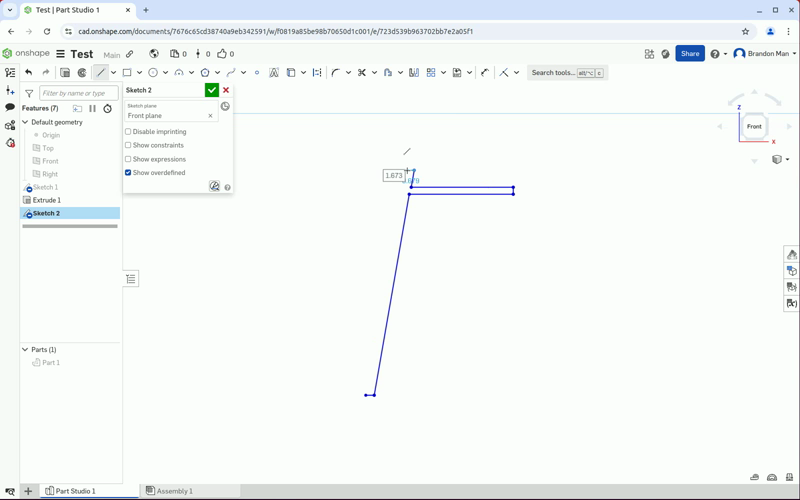
scroll(6)
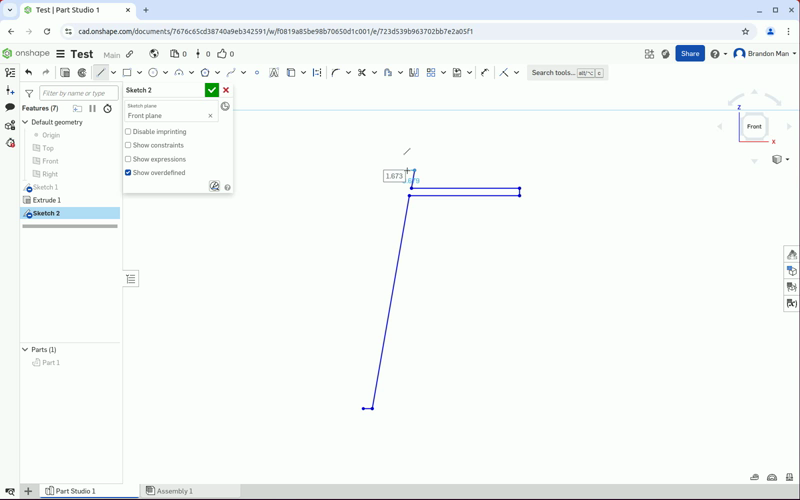
scroll(6)
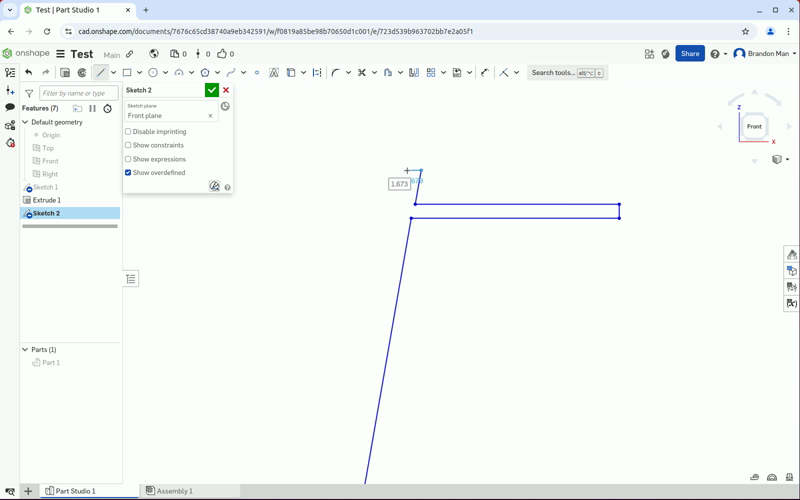
scroll(6)
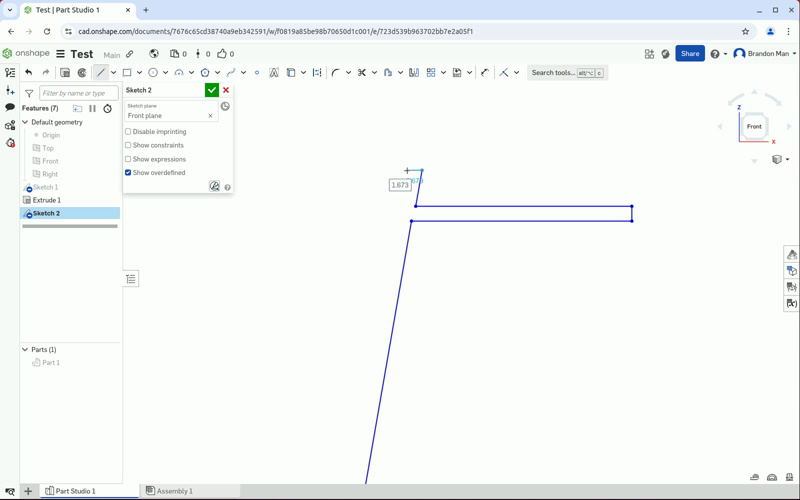
scroll(6)
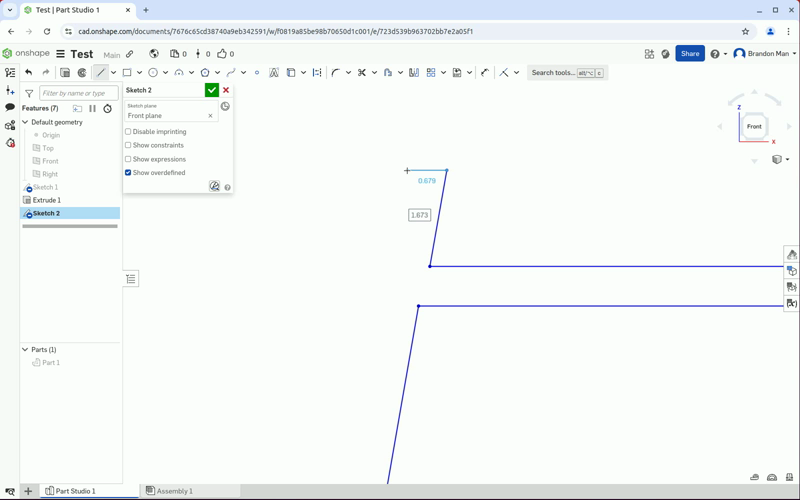
click(407, 170)
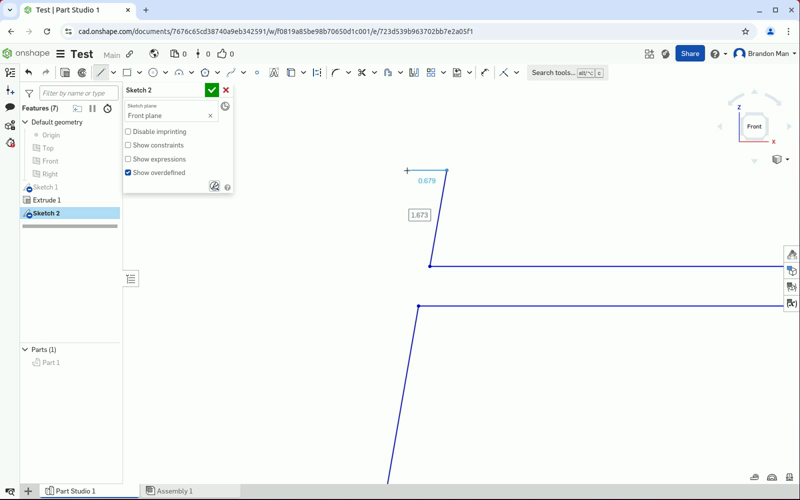
scroll(-6)
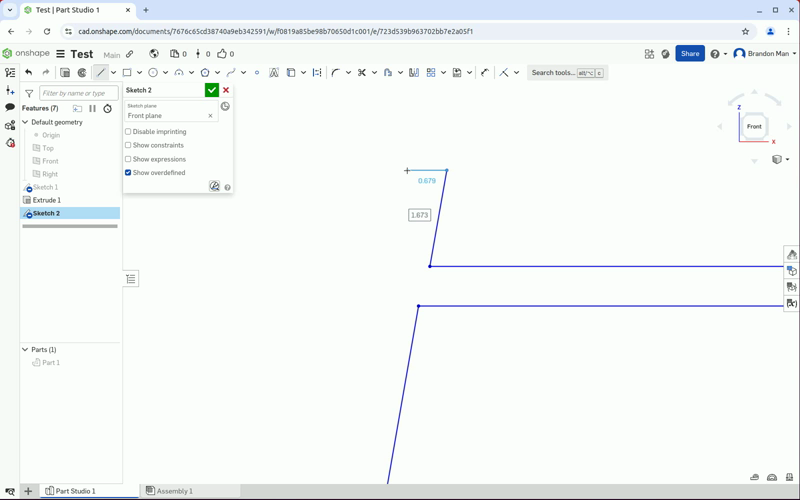
scroll(-6)
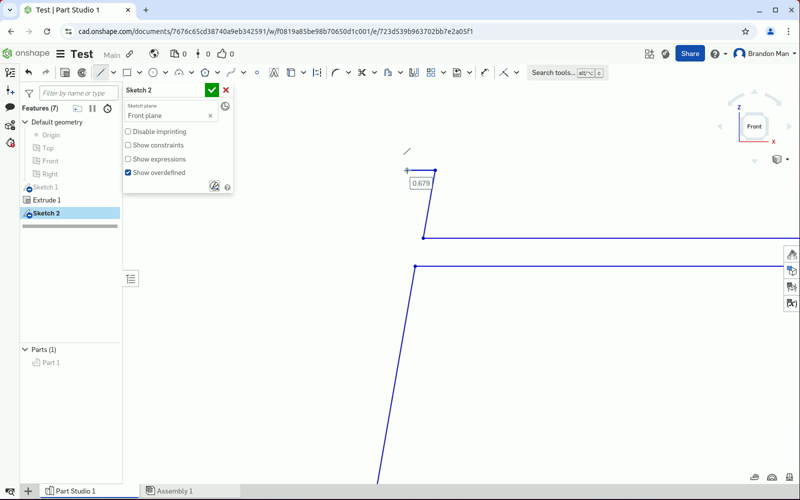
scroll(-6)
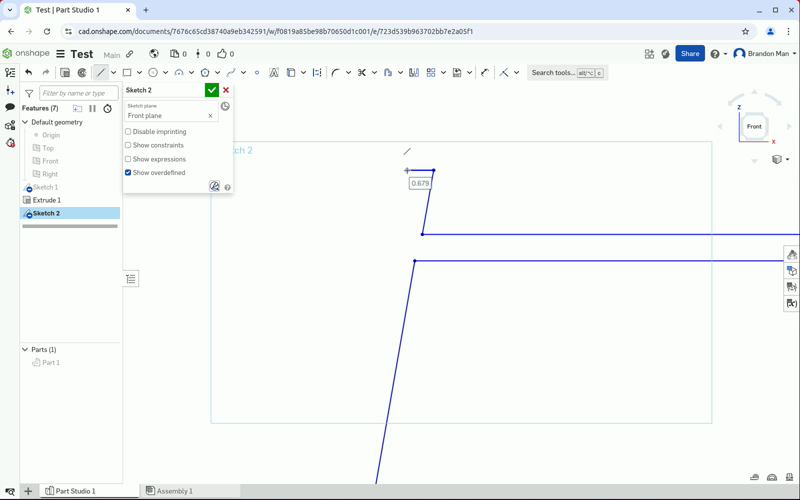
scroll(-6)
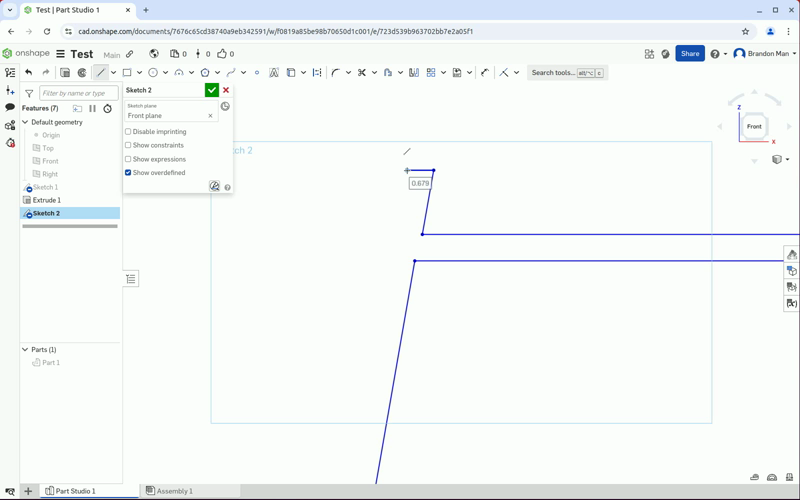
scroll(-6)
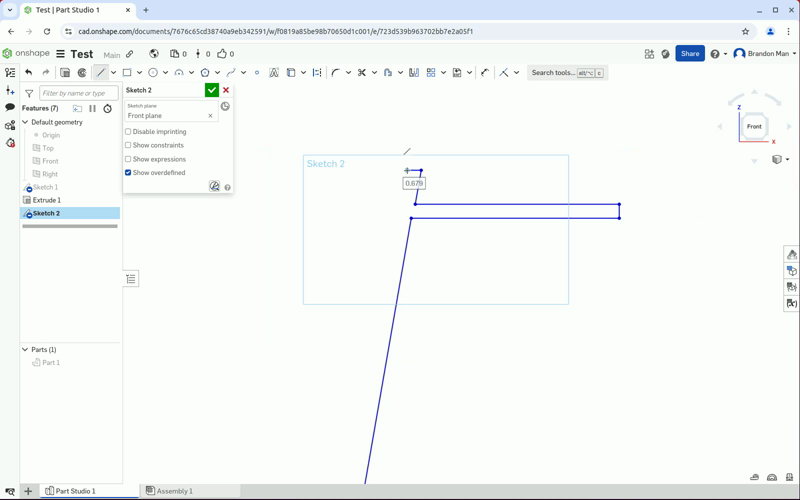
scroll(-6)
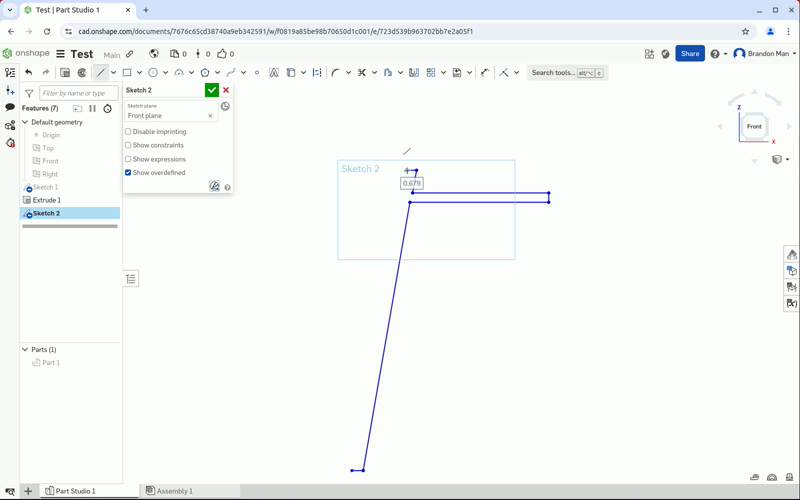
scroll(-6)
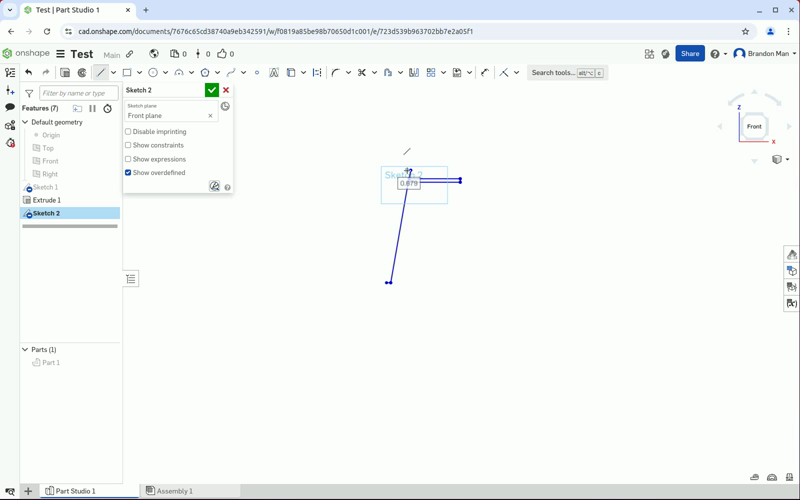
key_up(shift)
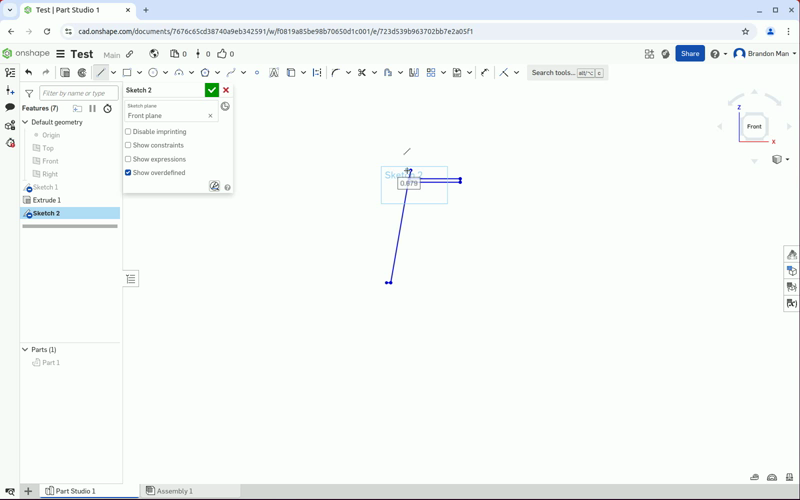
key_down(shift)
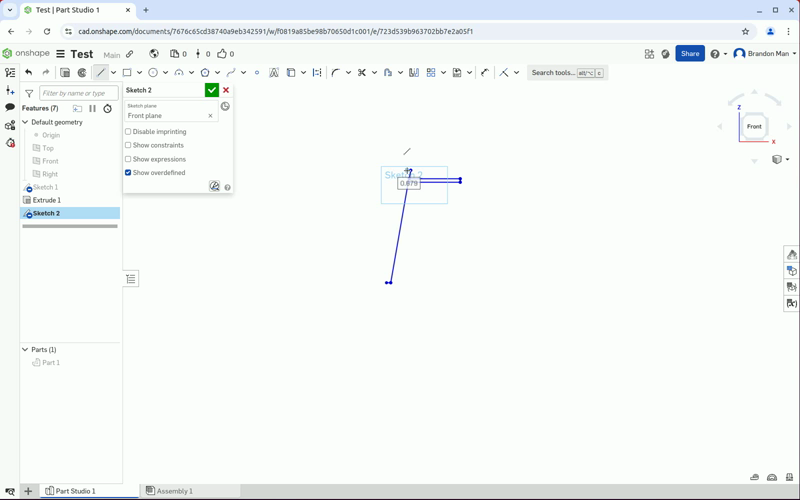
mouse_move(386, 282)
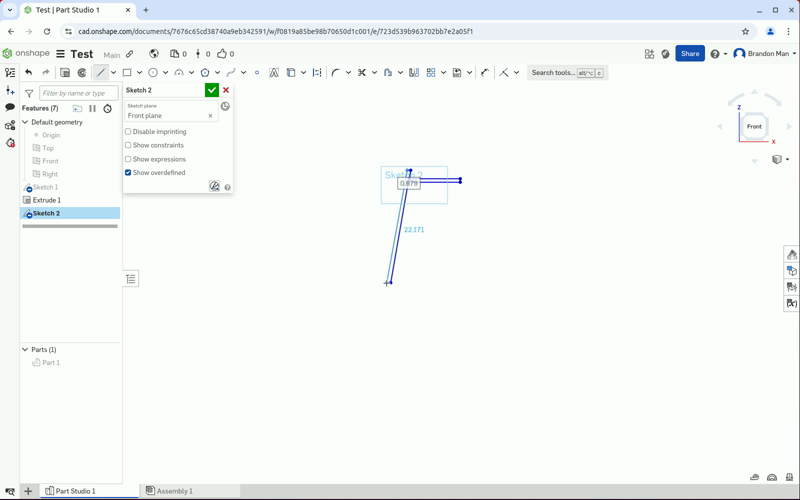
scroll(6)
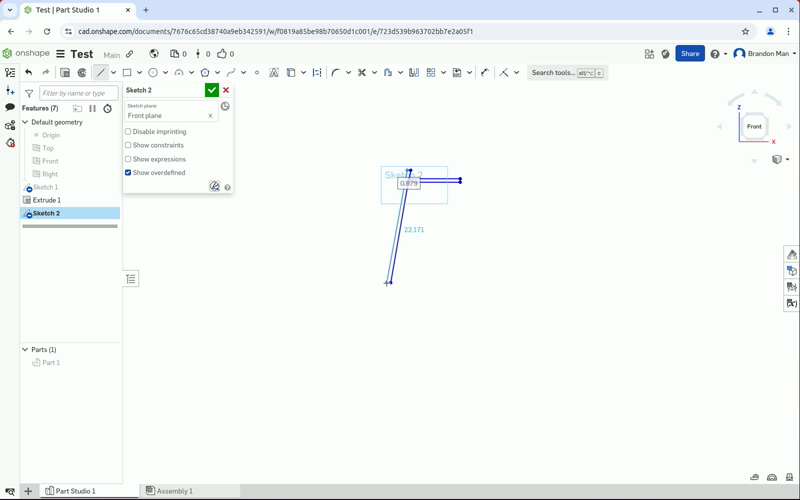
scroll(6)
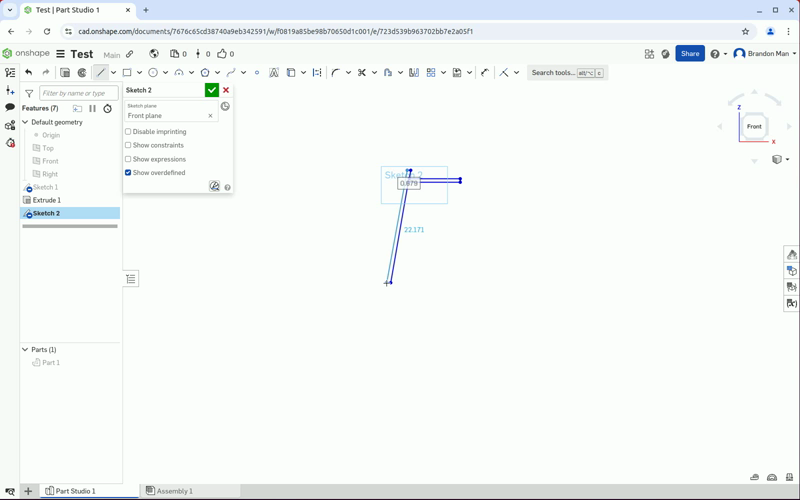
scroll(6)
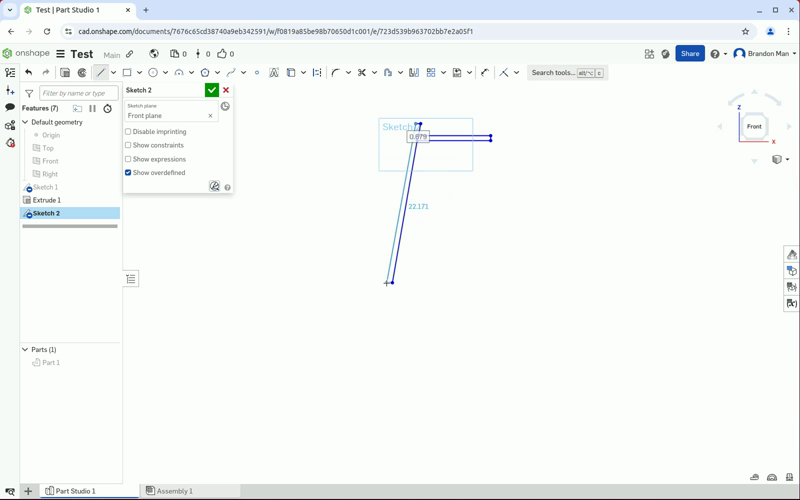
scroll(6)
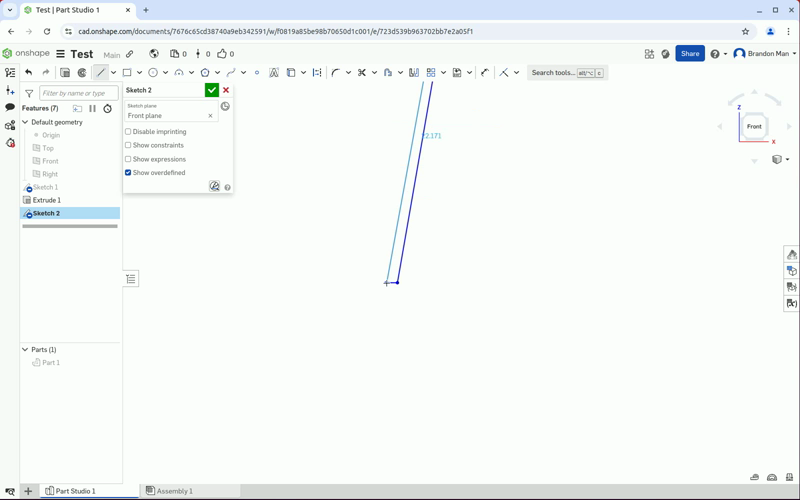
scroll(6)
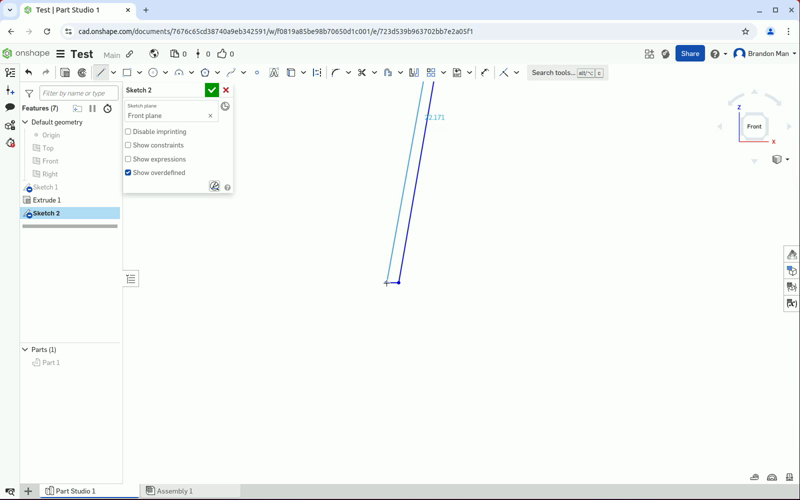
scroll(6)
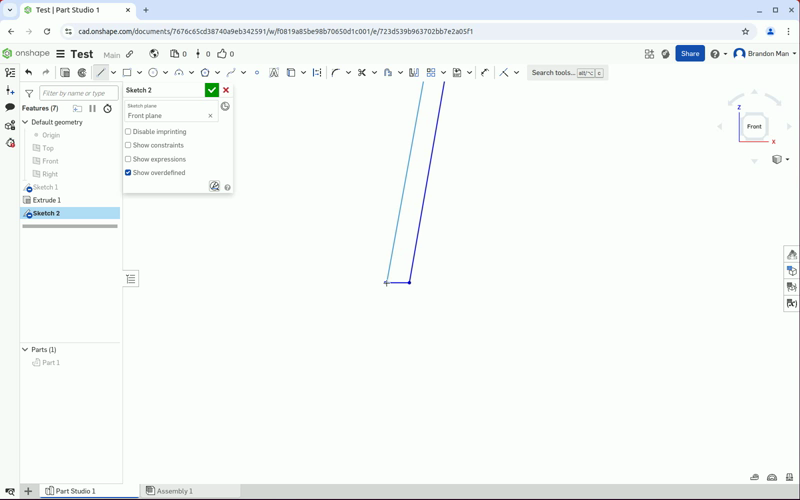
scroll(6)
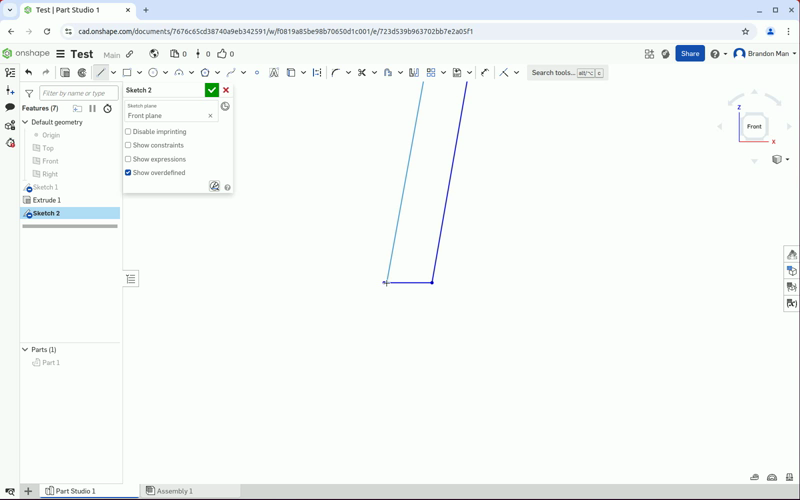
key_up(shift)
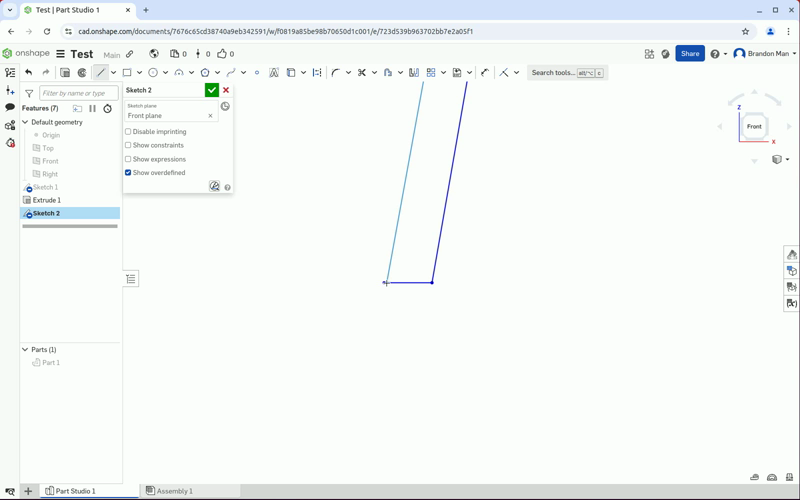
click(386, 282)
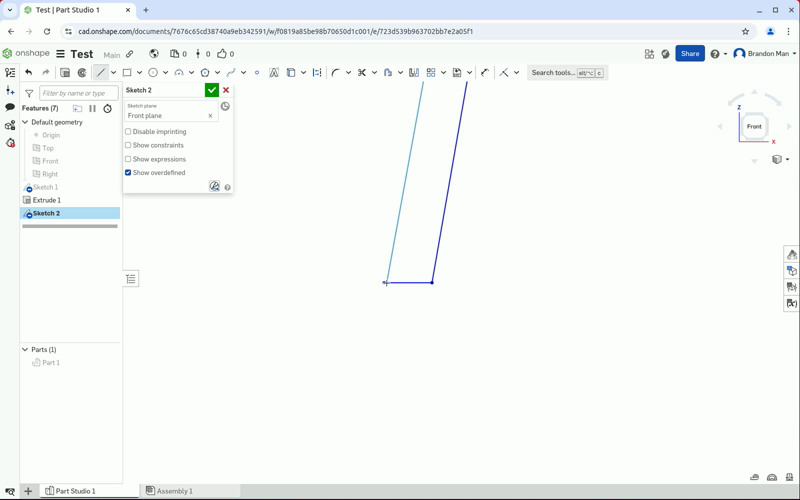
scroll(-6)
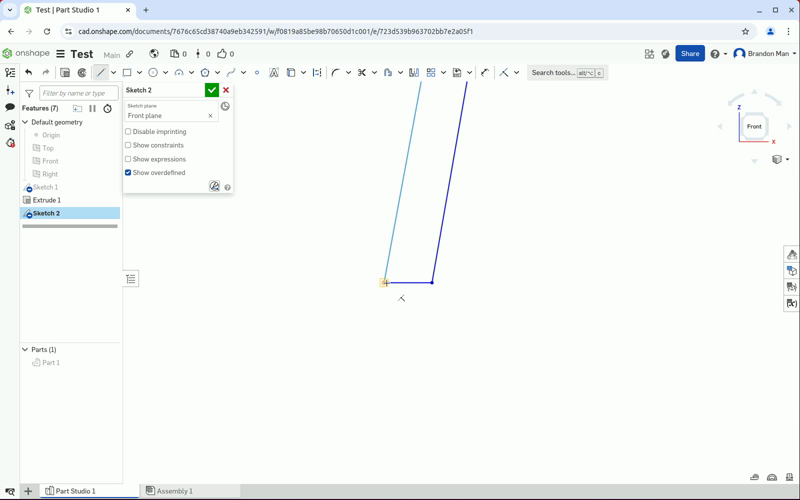
scroll(-6)
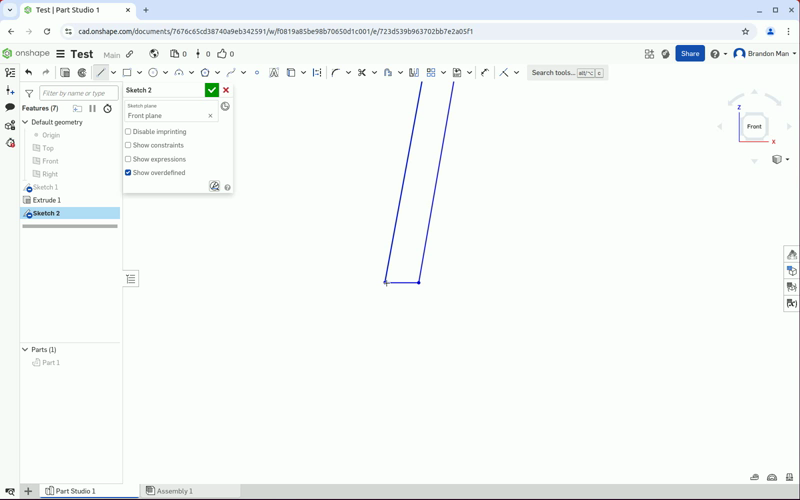
scroll(-6)
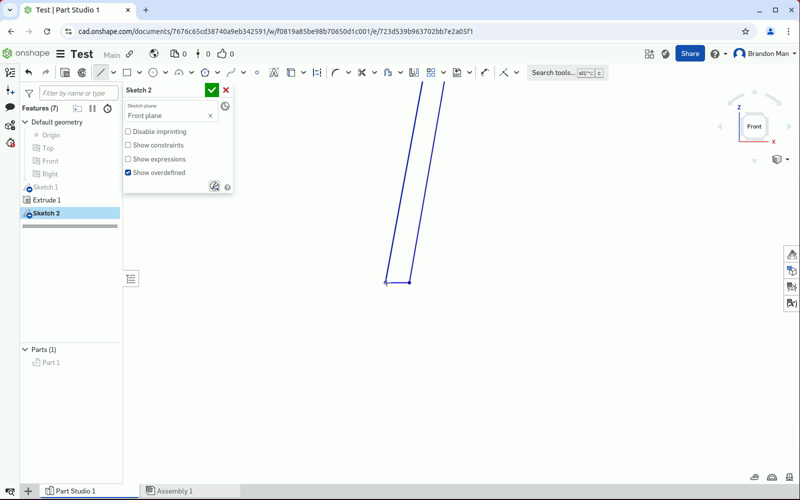
scroll(-6)
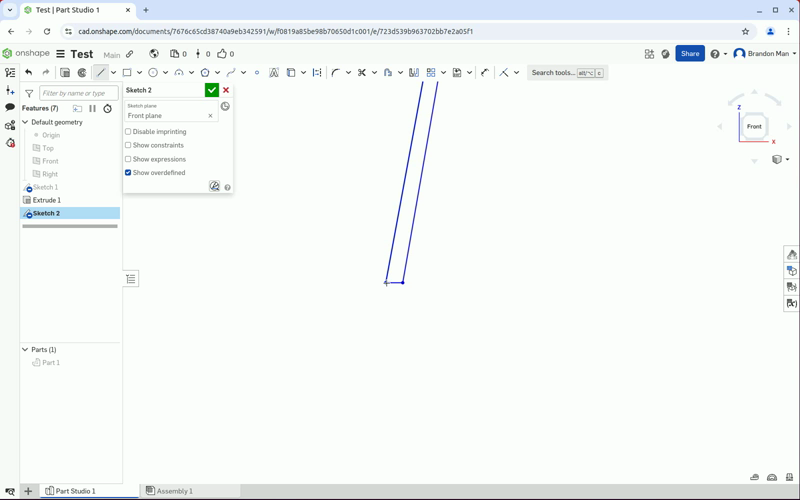
scroll(-6)
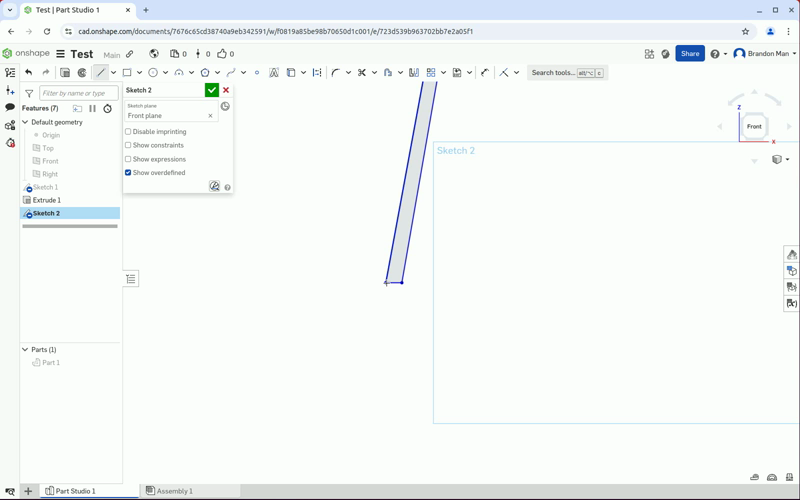
scroll(-6)
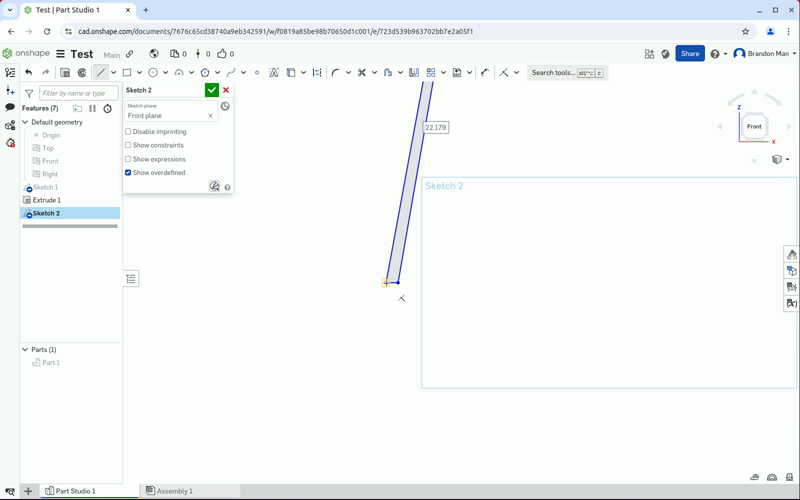
scroll(-6)
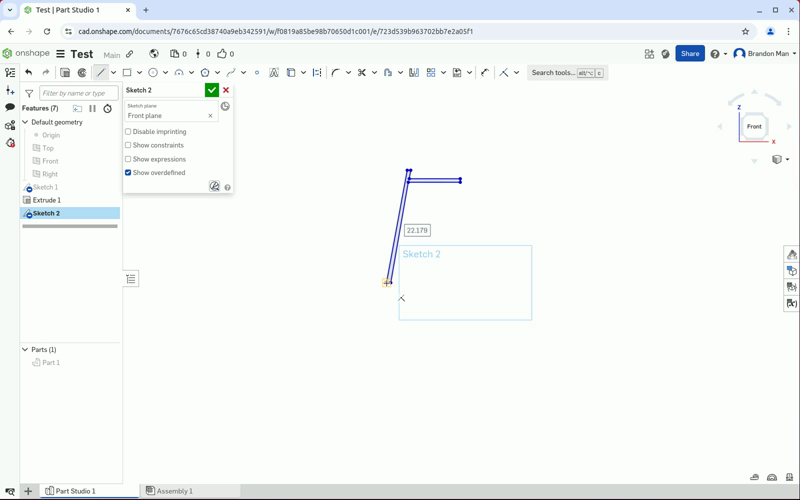
key(esc)
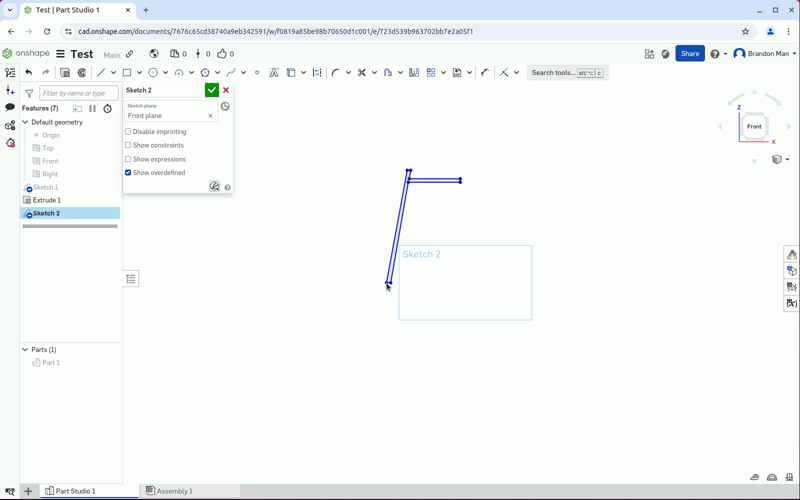
mouse_move(429, 179)
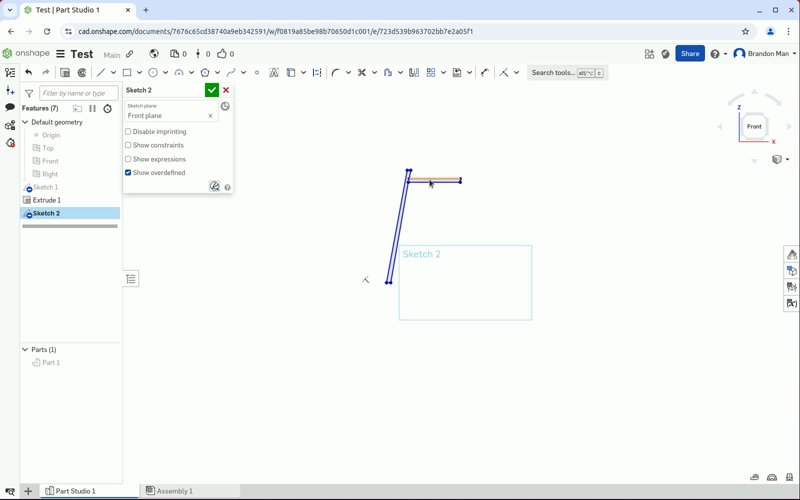
scroll(6)
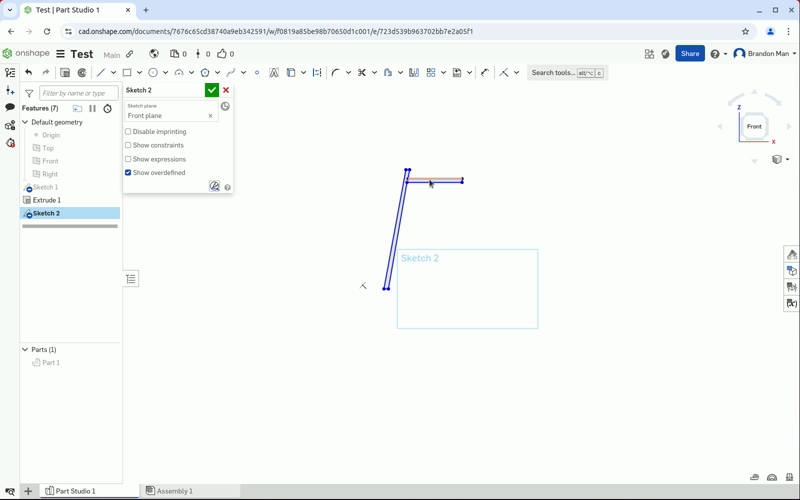
scroll(6)
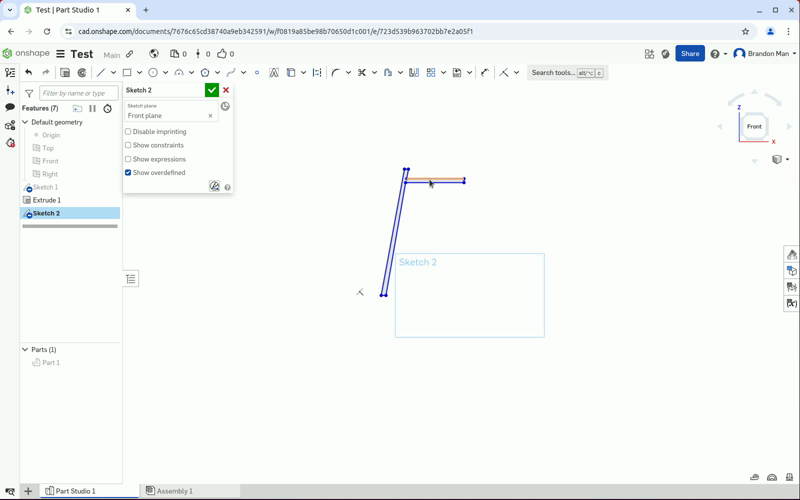
scroll(6)
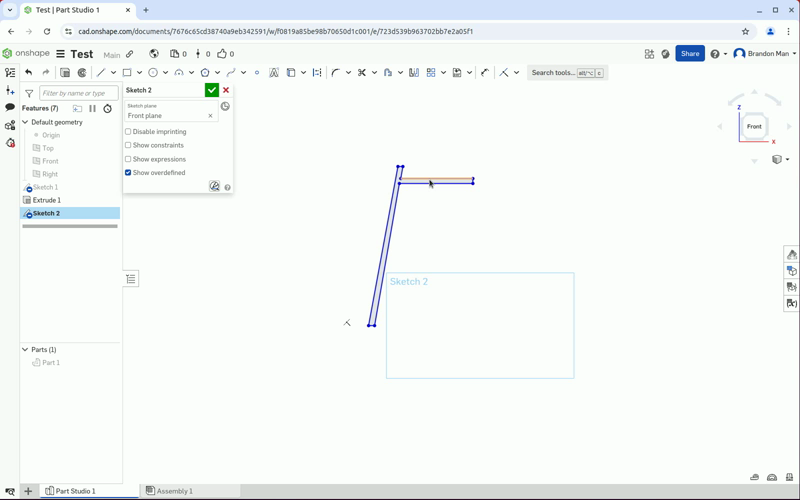
scroll(6)
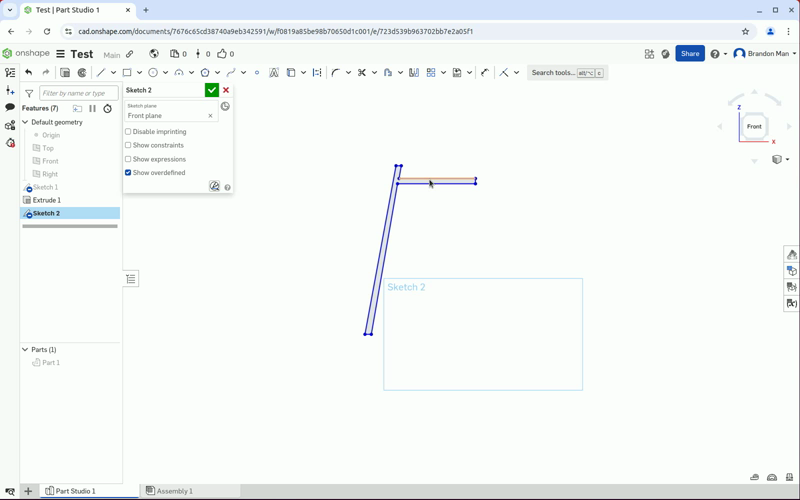
scroll(6)
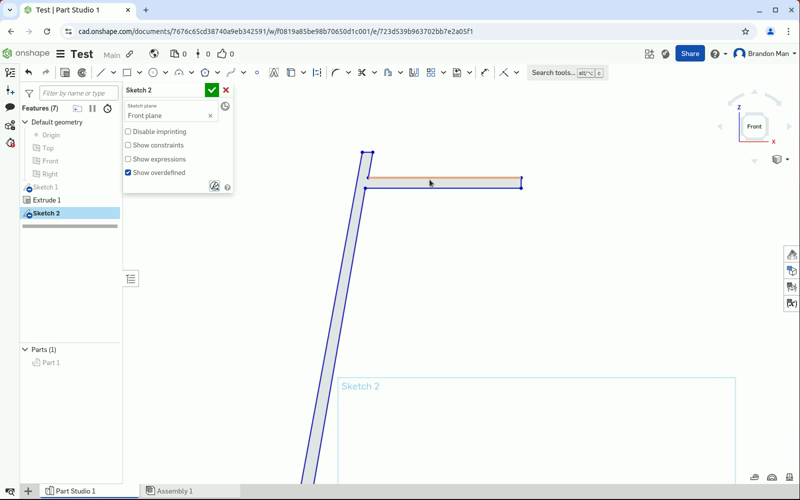
scroll(6)
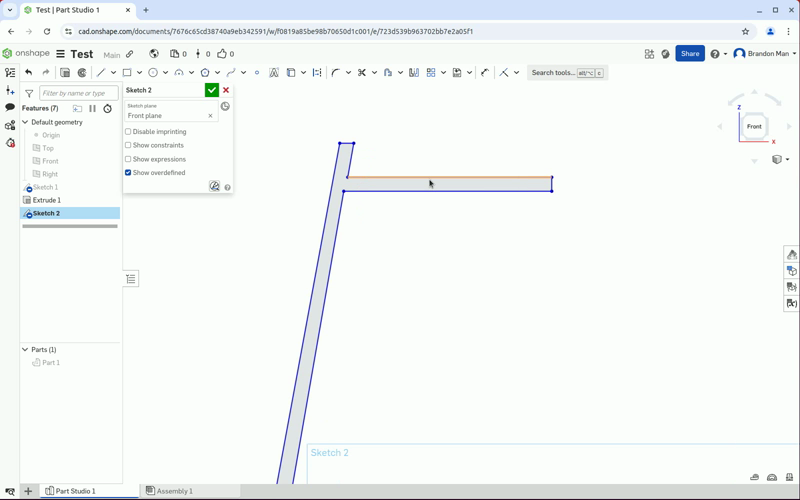
scroll(6)
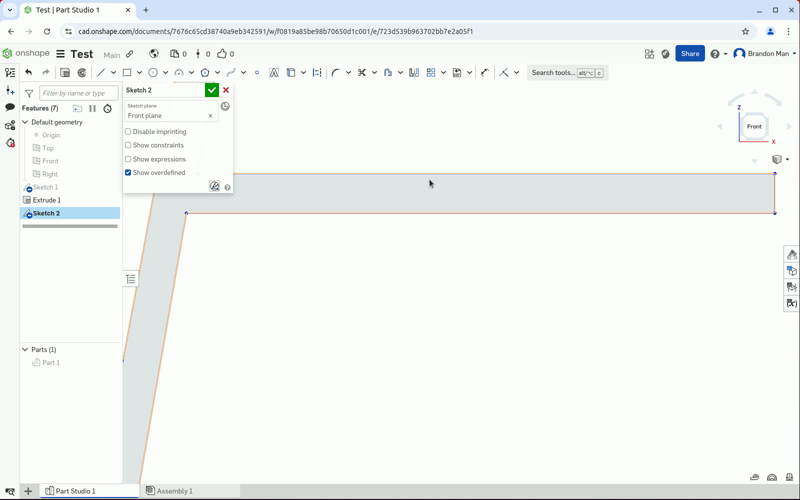
click(429, 179)
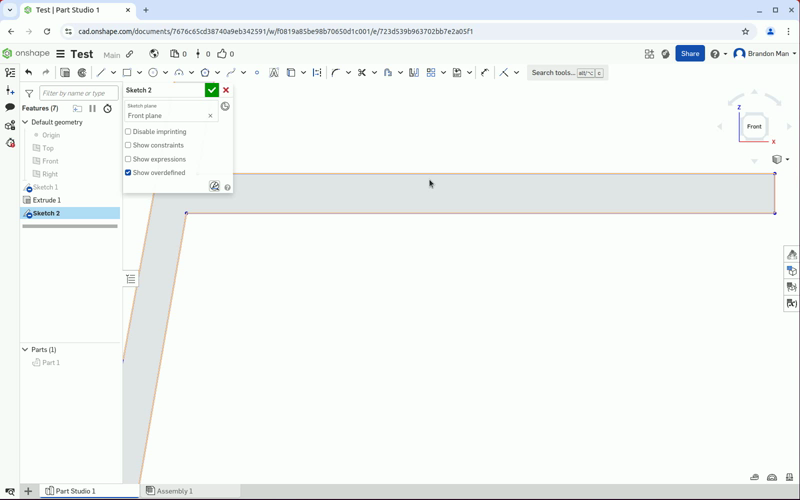
scroll(-6)
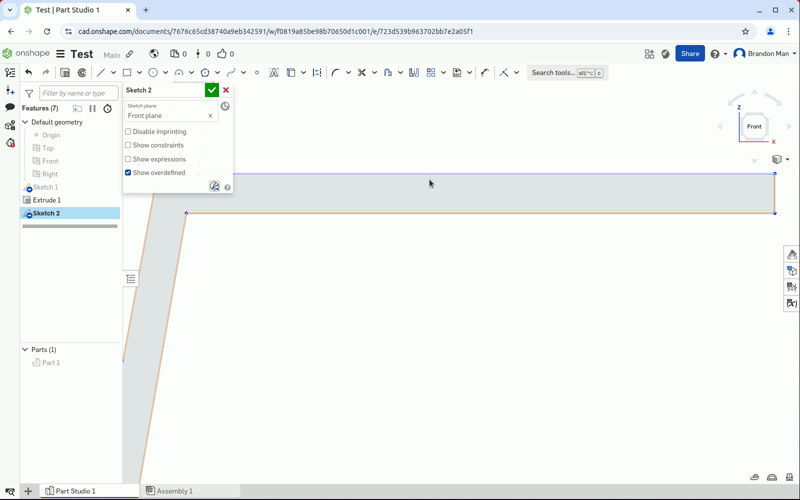
scroll(-6)
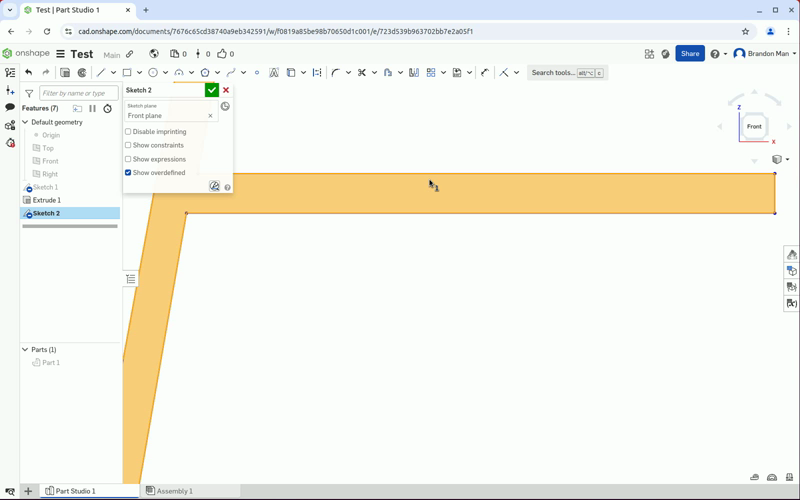
scroll(-6)
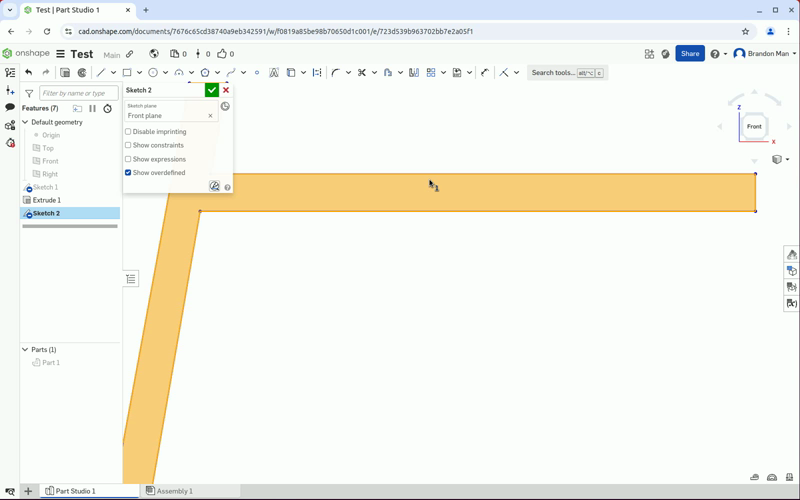
scroll(-6)
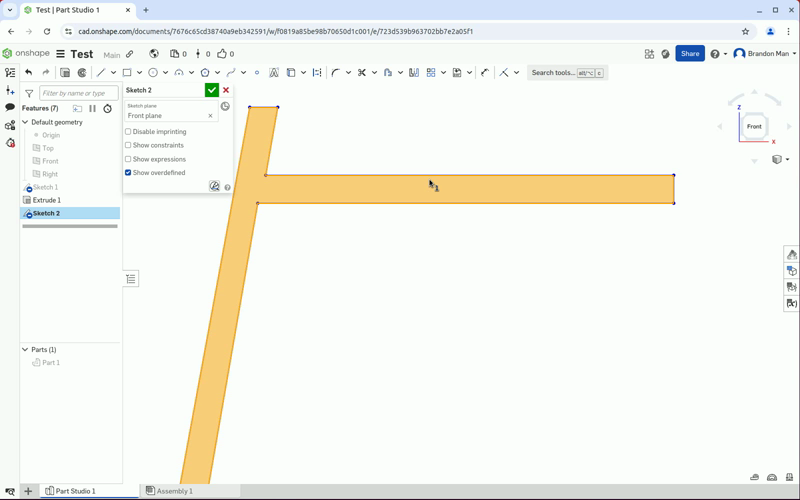
scroll(-6)
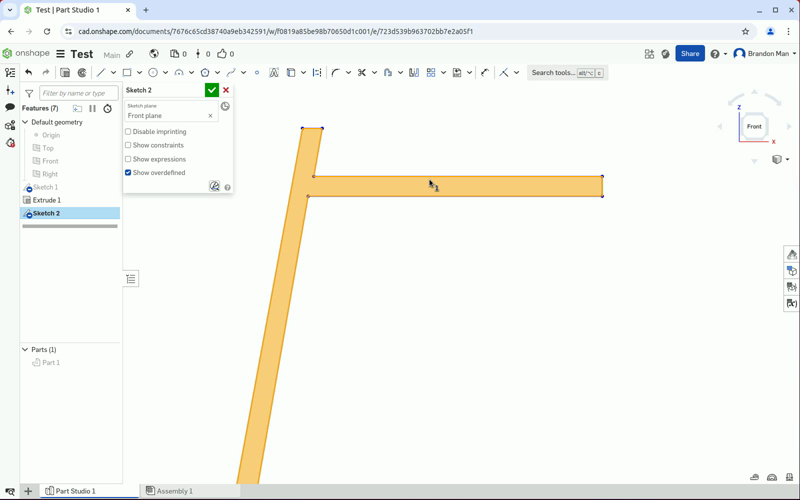
scroll(-6)
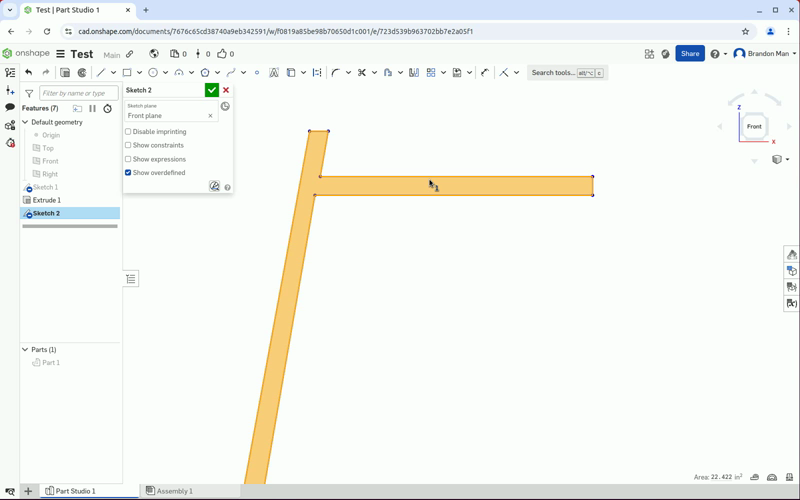
scroll(-6)
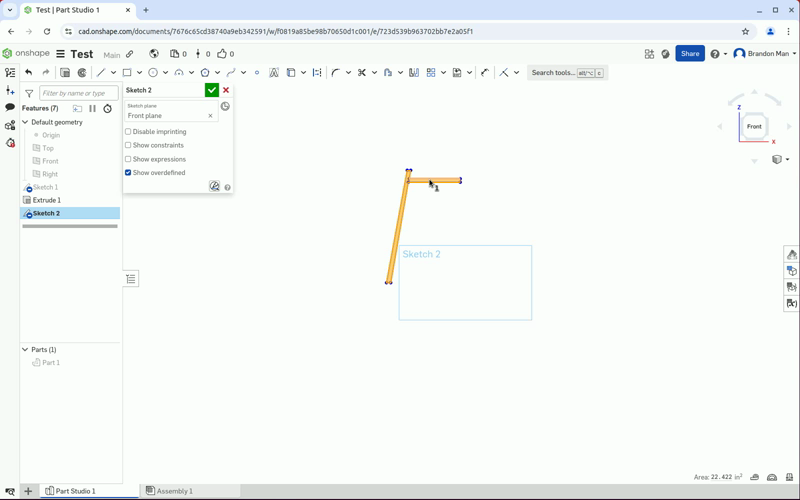
mouse_move(73, 352)
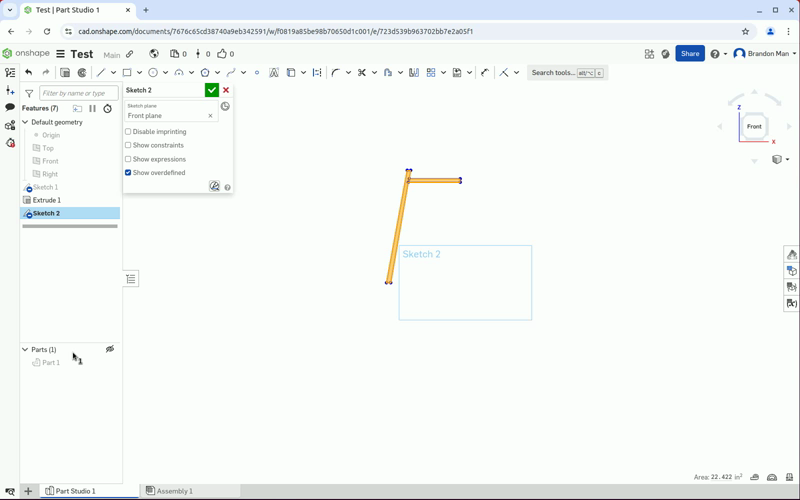
key(shift+y)
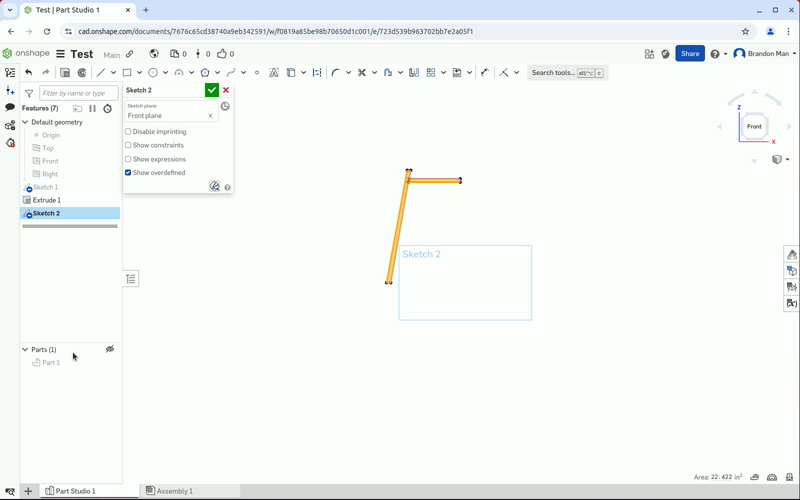
key(shift+e)
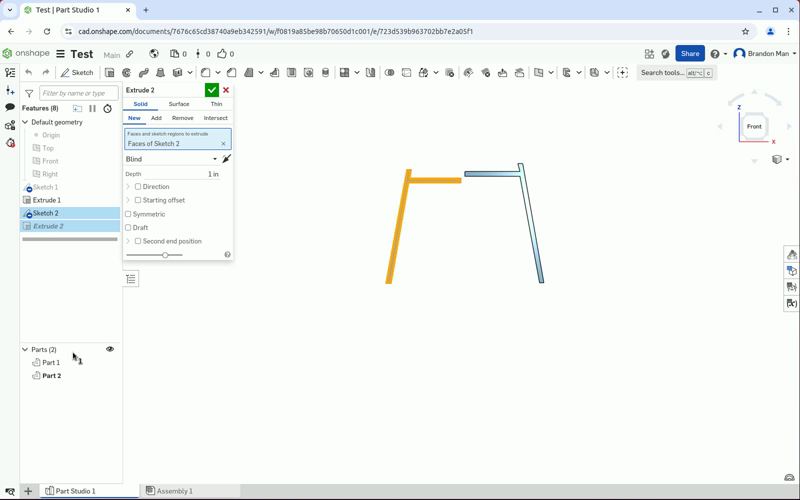
mouse_move(143, 106)
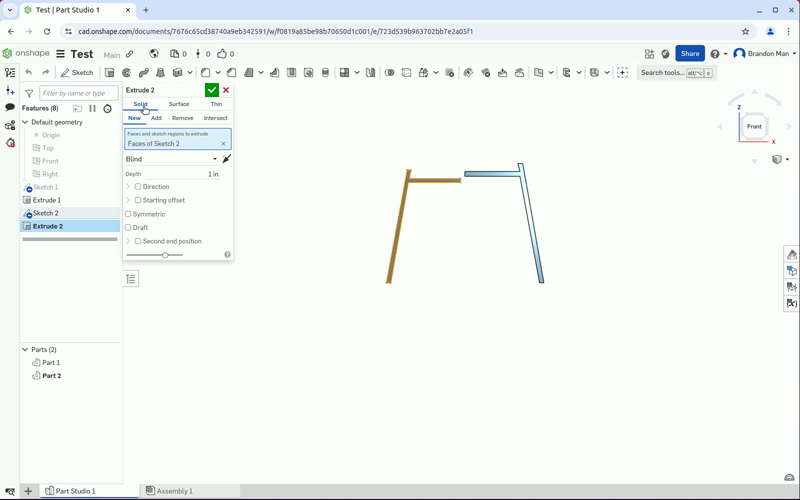
click(143, 106)
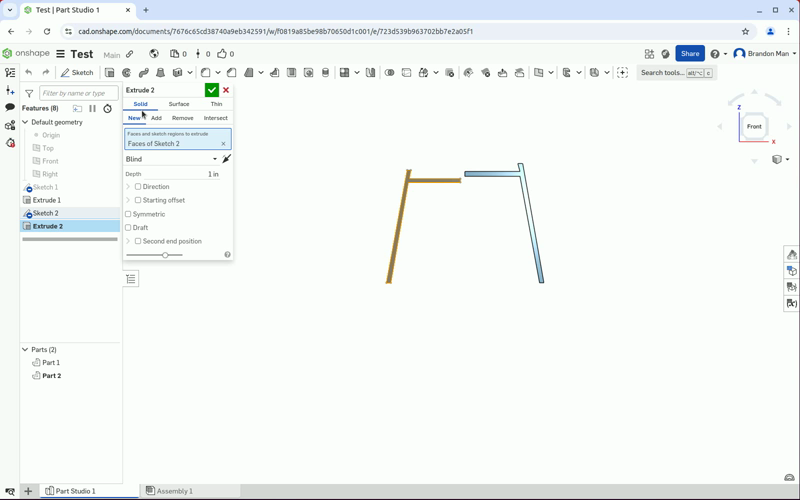
mouse_move(137, 120)
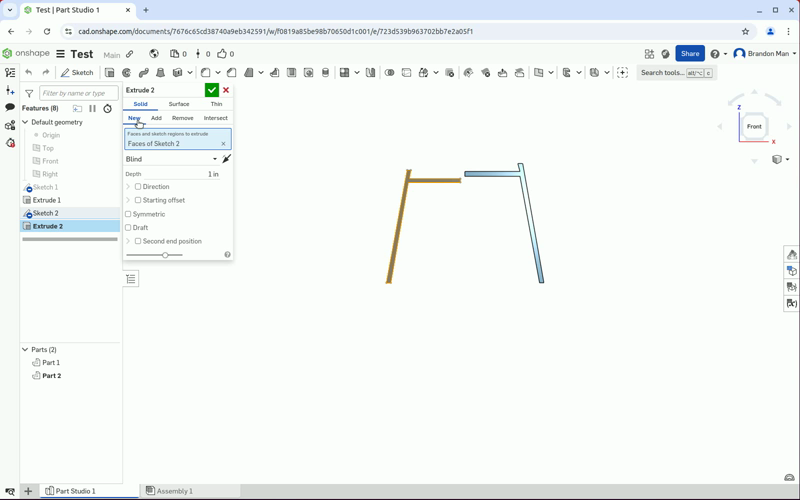
click(137, 120)
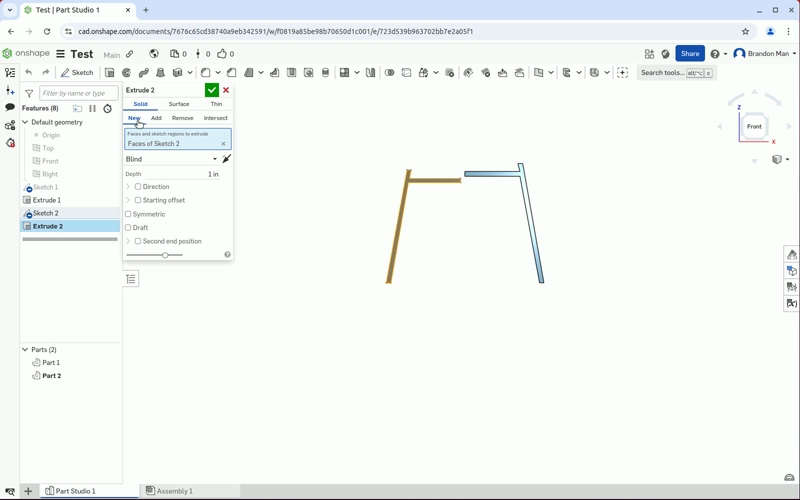
key(tab, 4)
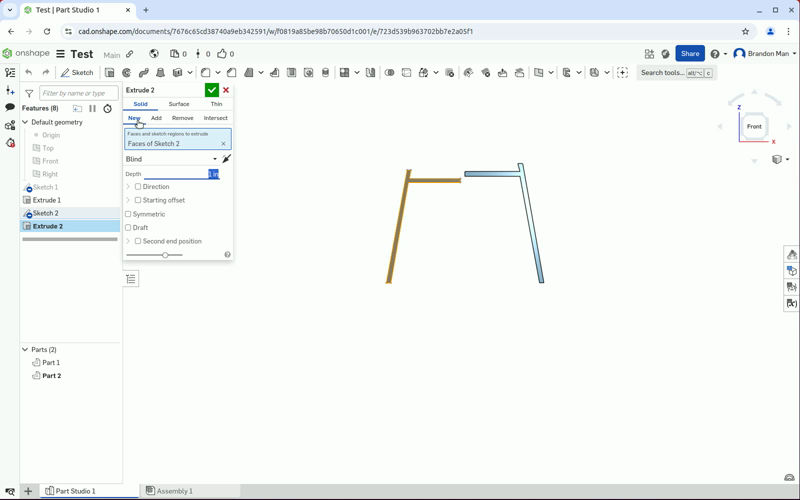
text(1.444)
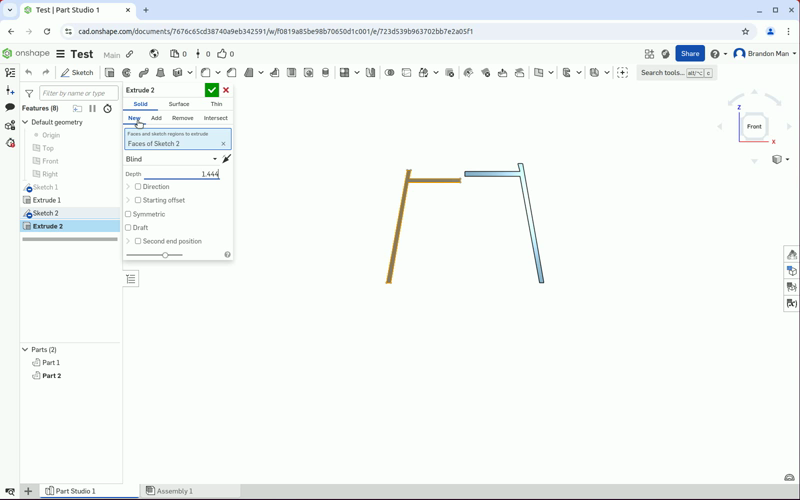
key(enter)
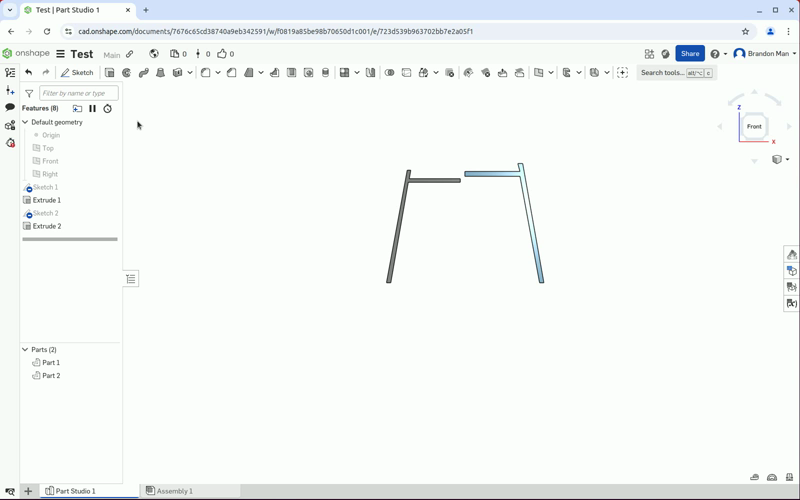
key(shift+h)
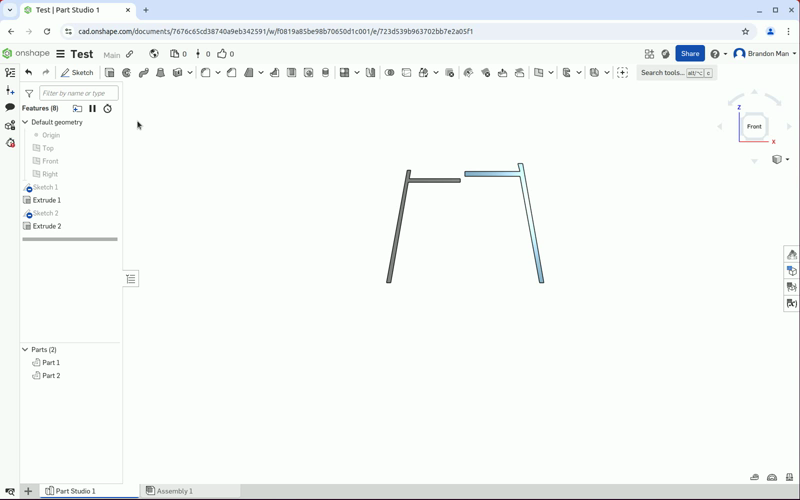
key(shift+h)
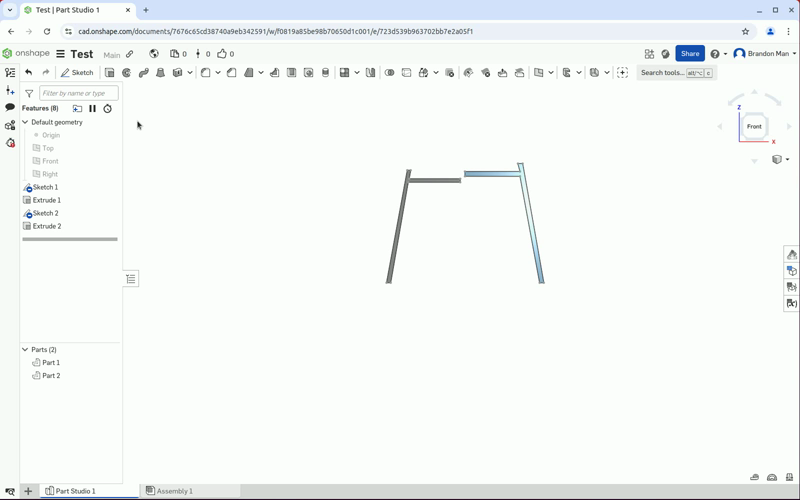
key(shift+7)
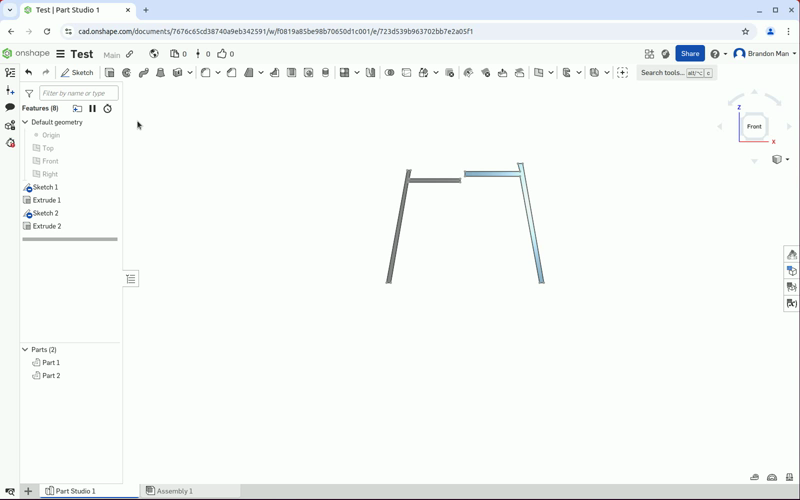
key(left, 2)
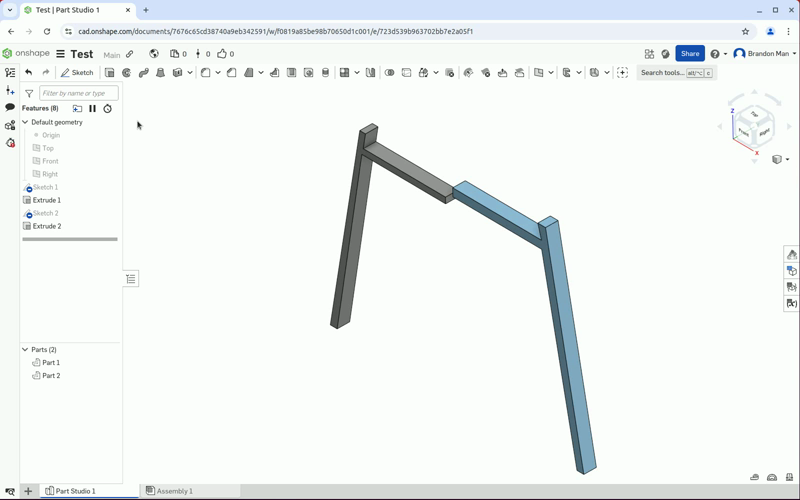
key(down, 2)
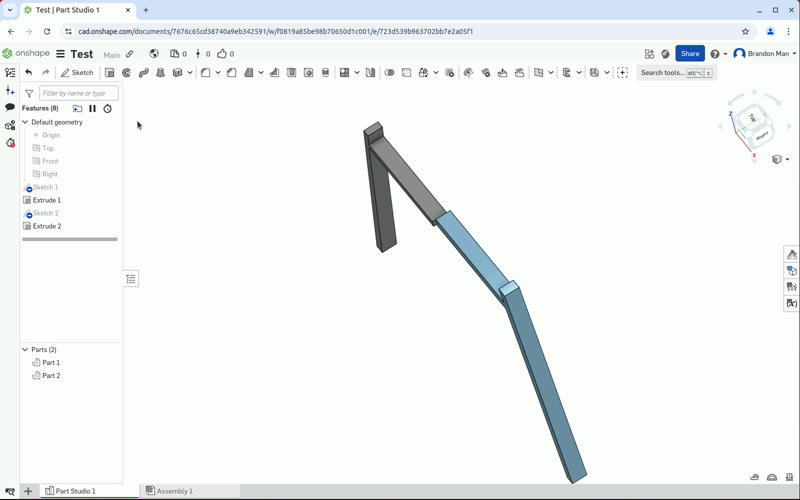
key(up, 2)
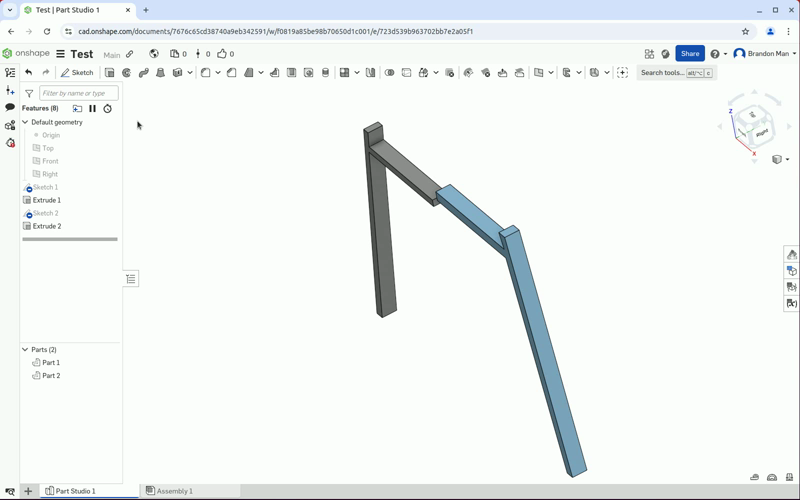
key(right, 2)
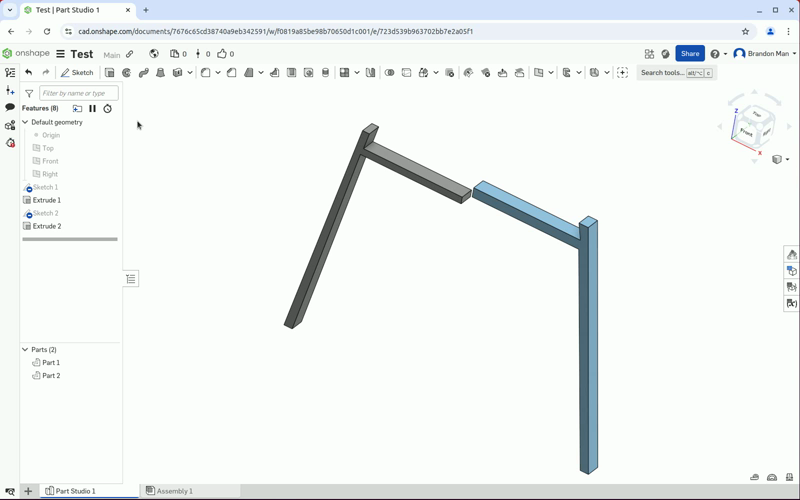
mouse_move(73, 189)
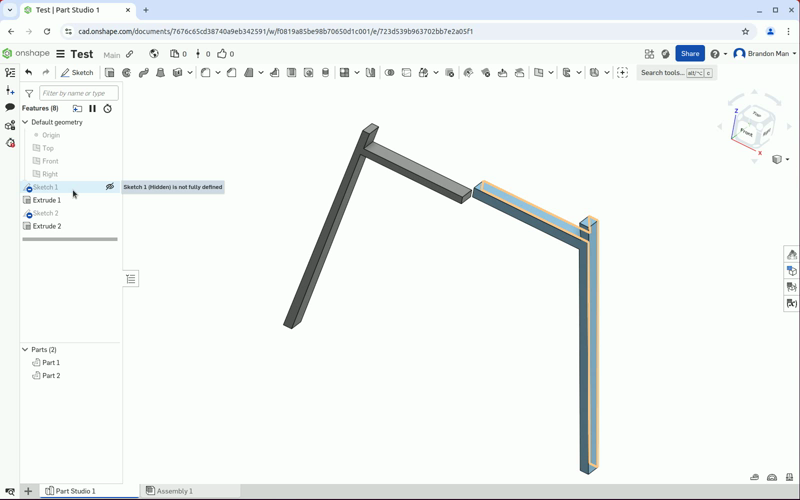
click(73, 189)